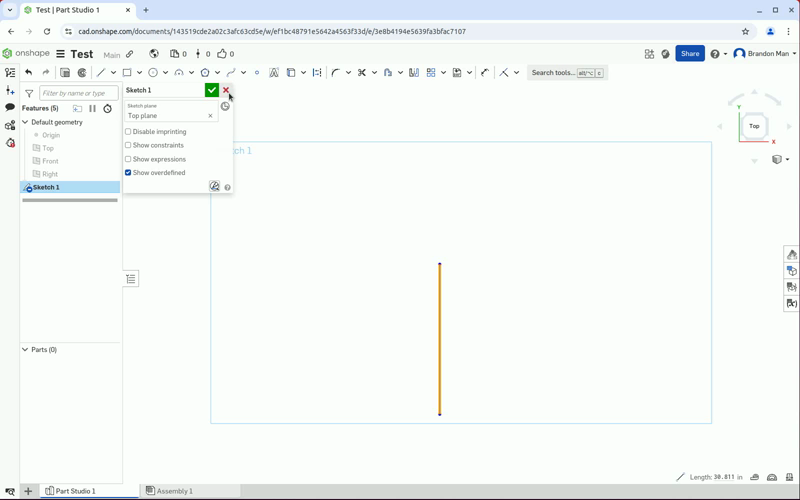
key(shift+h)
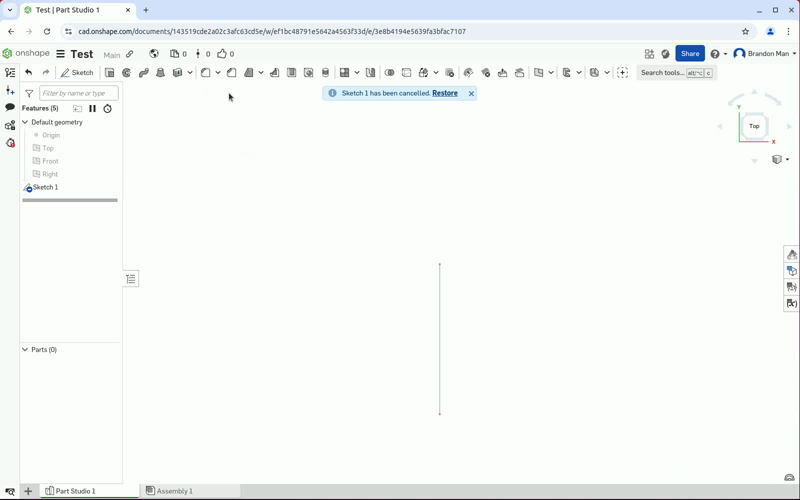
key(shift+s)
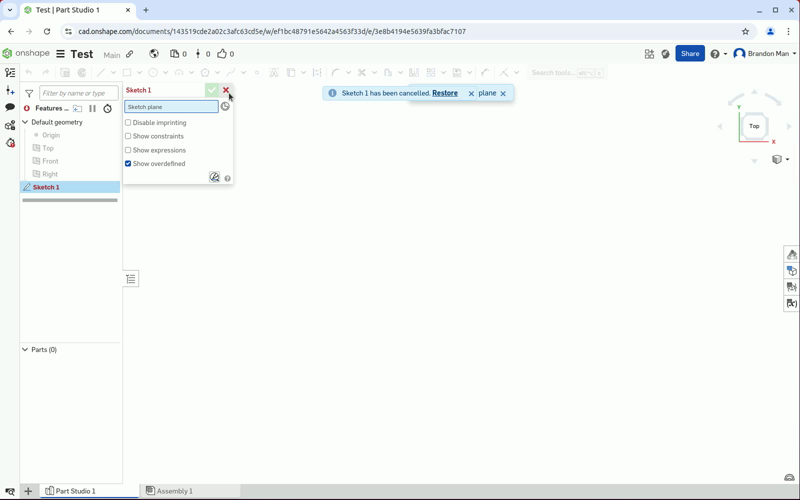
mouse_move(73, 150)
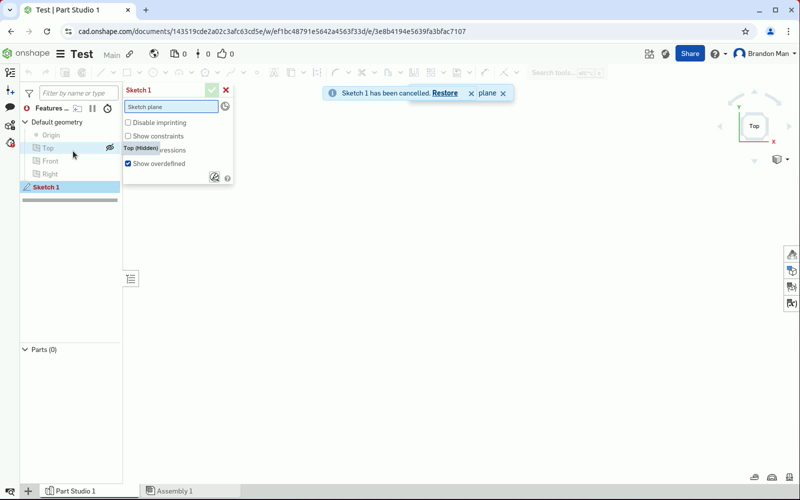
click(73, 150)
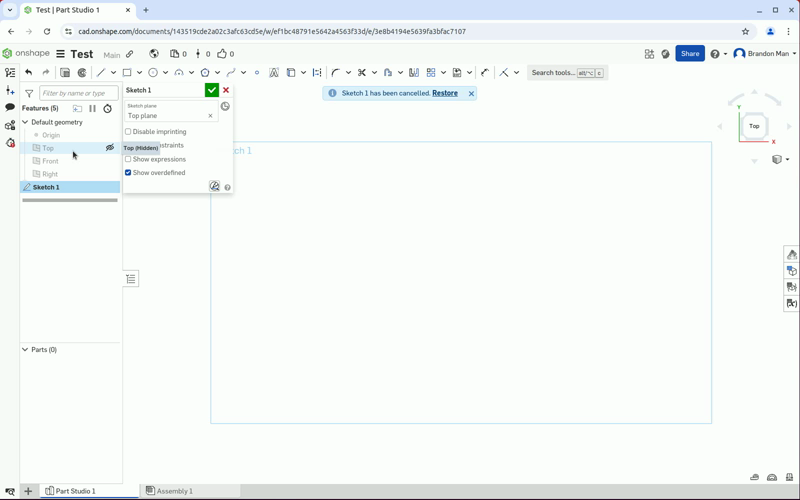
mouse_move(73, 352)
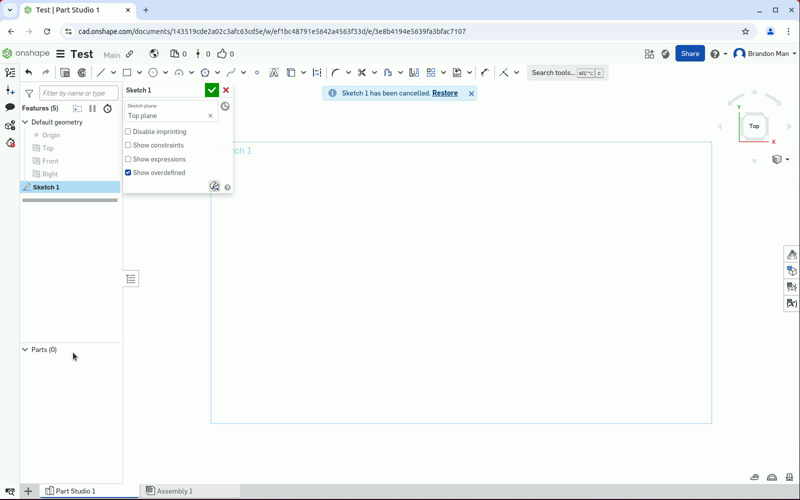
key(y)
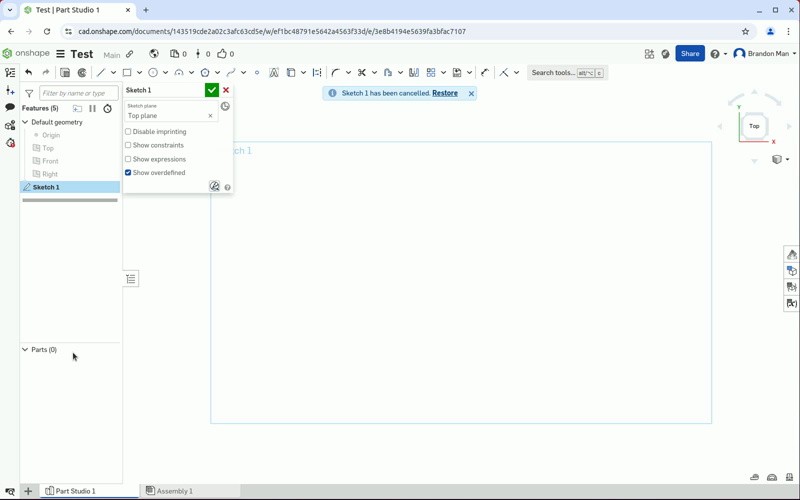
key(a)
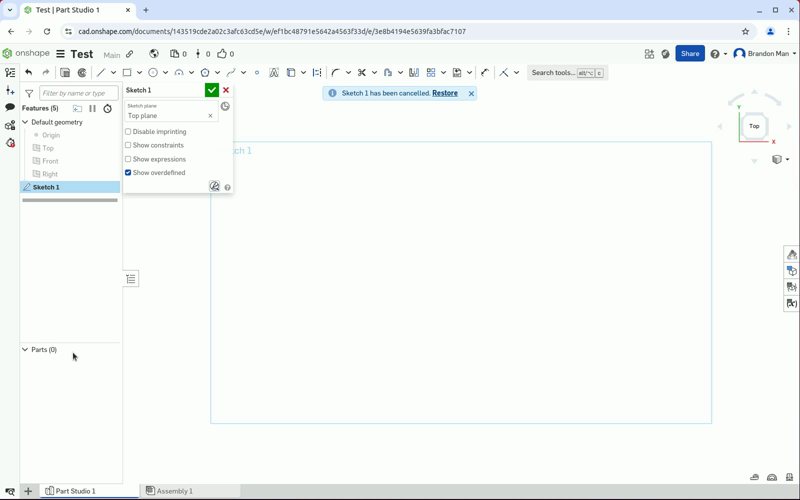
key_down(shift)
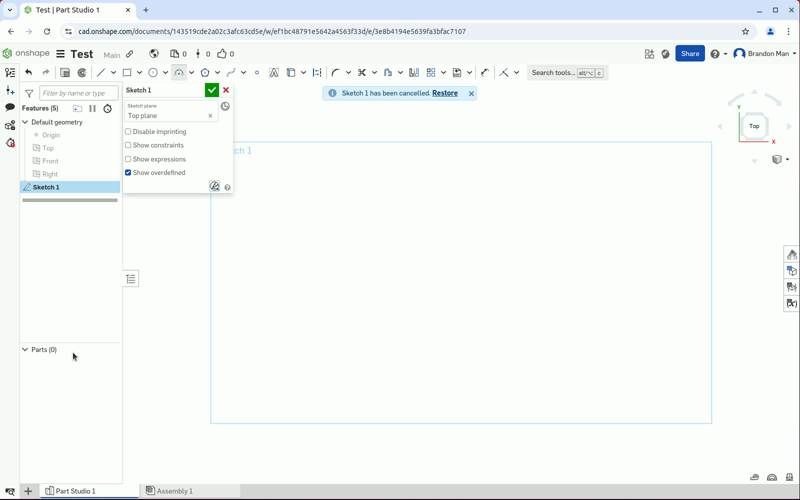
mouse_move(446, 306)
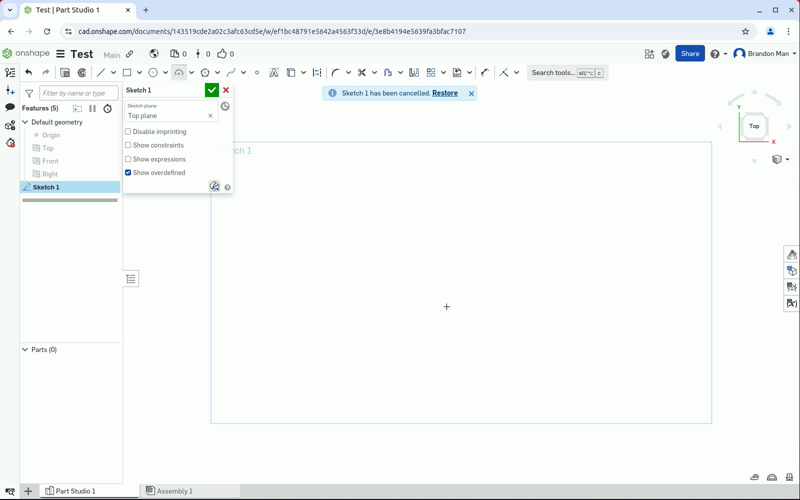
click(446, 306)
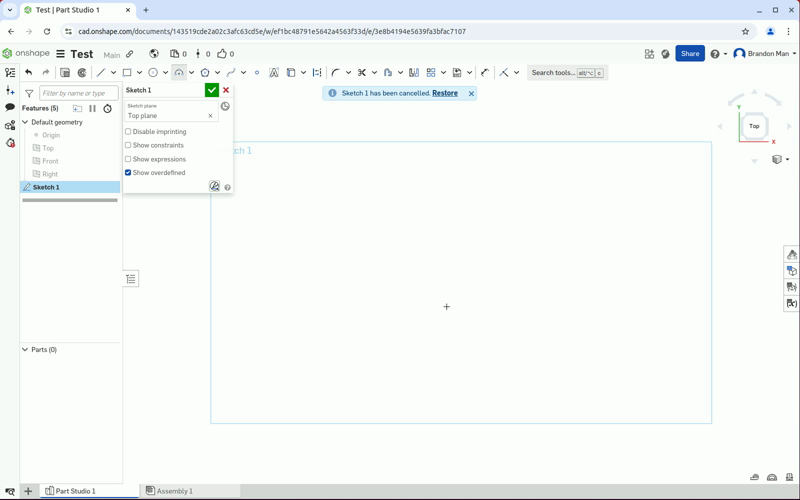
key_up(shift)
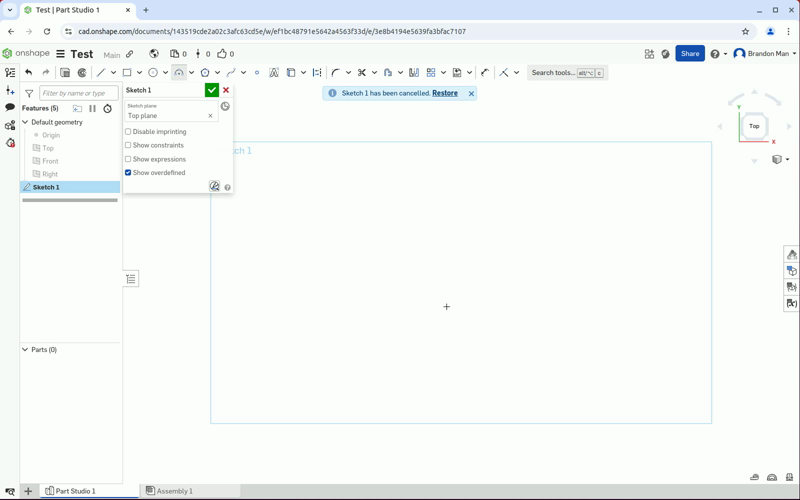
key_down(shift)
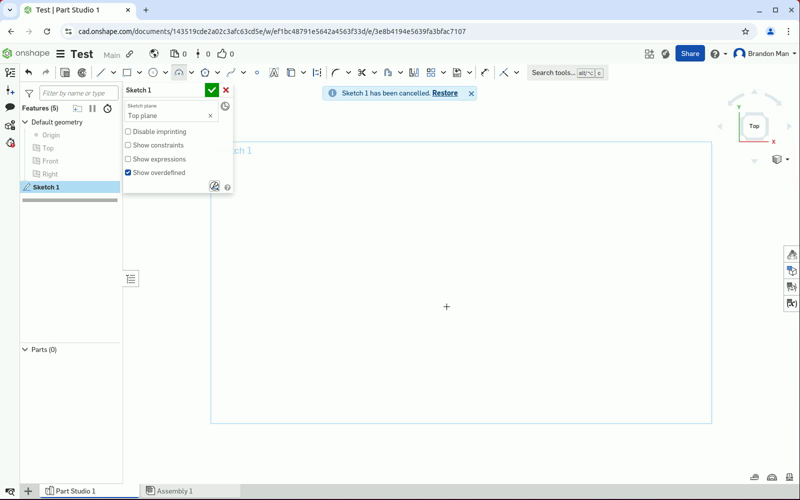
mouse_move(460, 255)
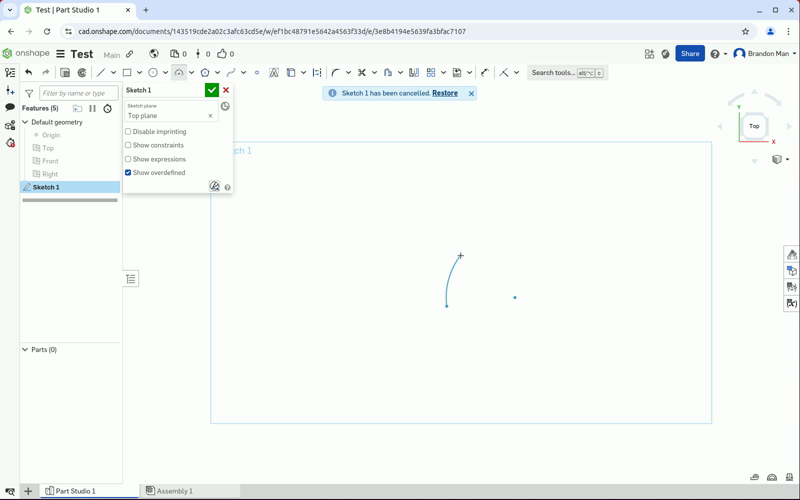
click(460, 255)
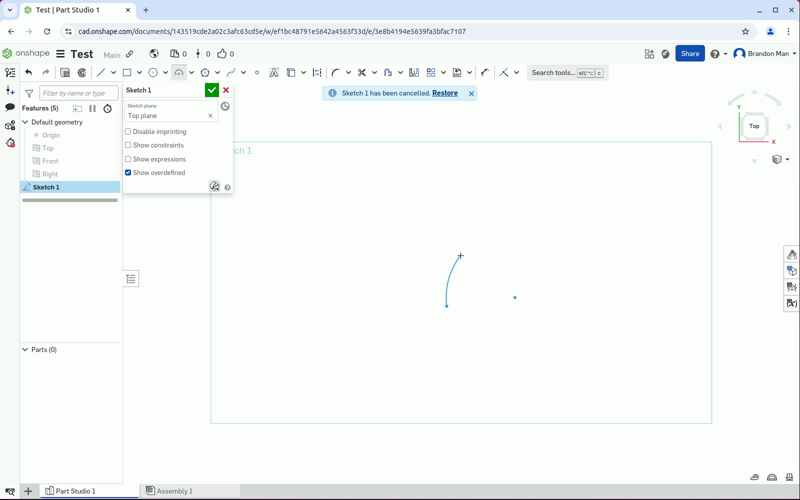
mouse_move(487, 290)
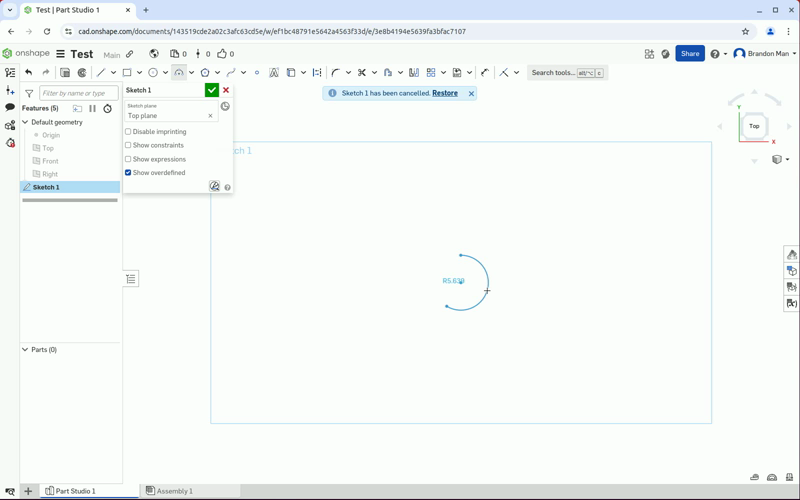
click(487, 290)
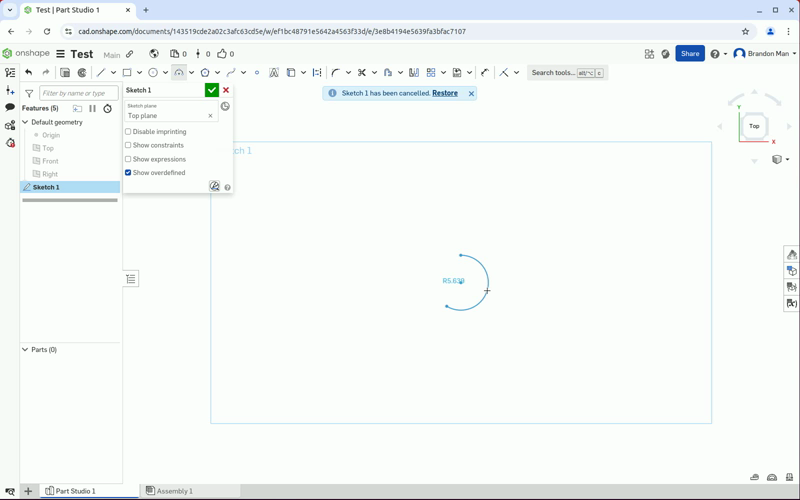
key_up(shift)
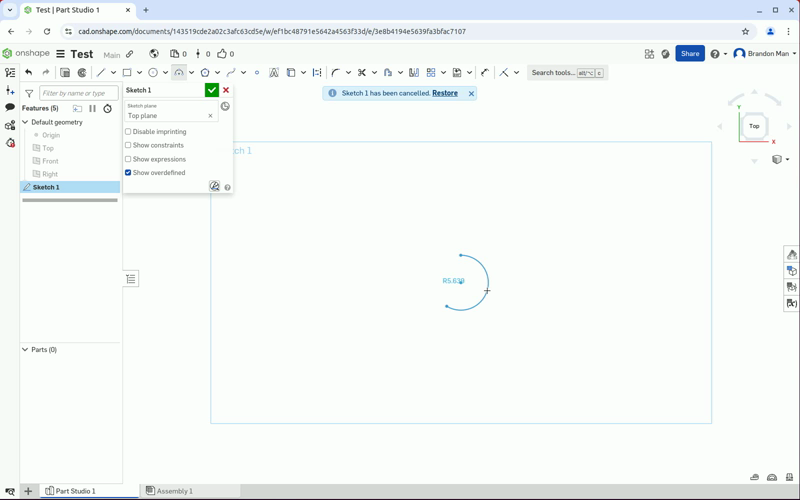
key(esc)
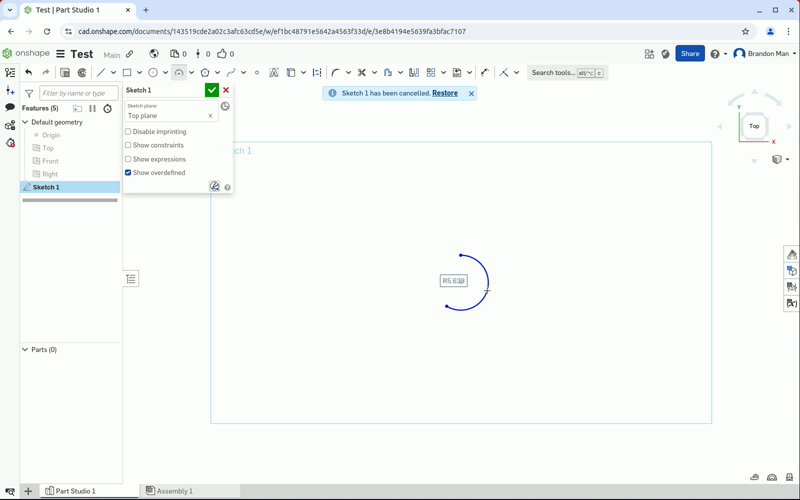
key(l)
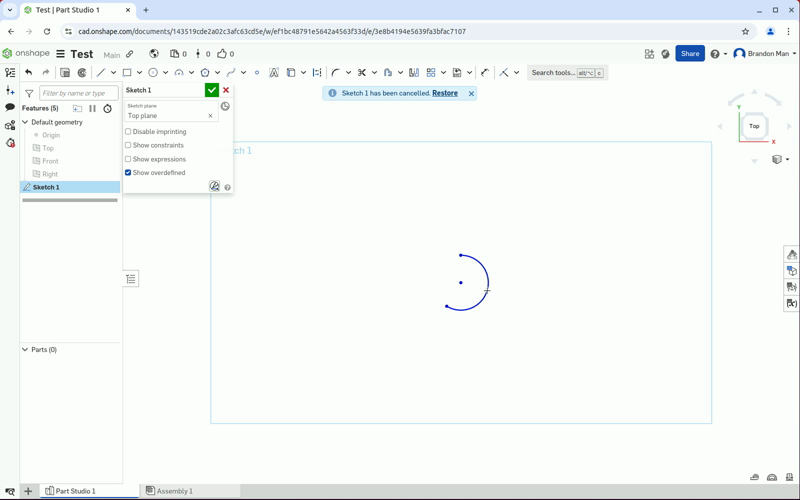
mouse_move(460, 255)
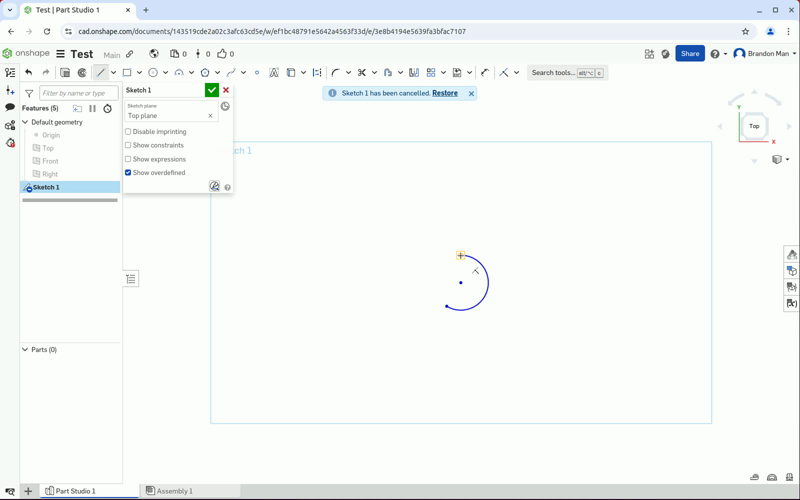
click(460, 255)
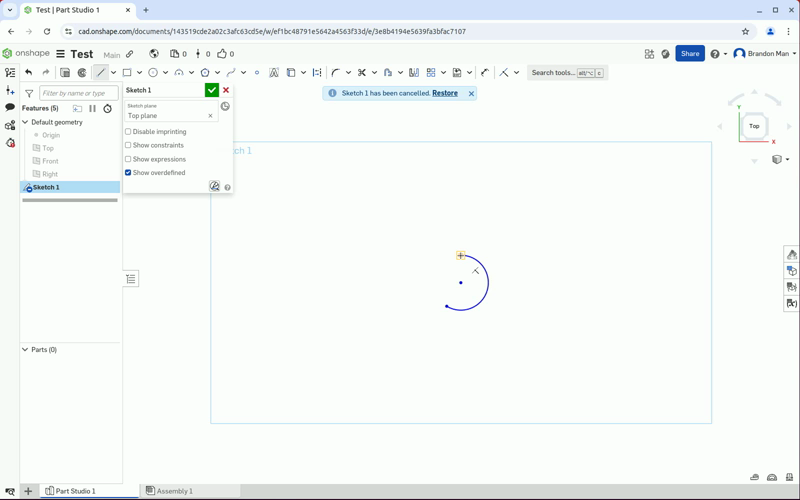
key_down(shift)
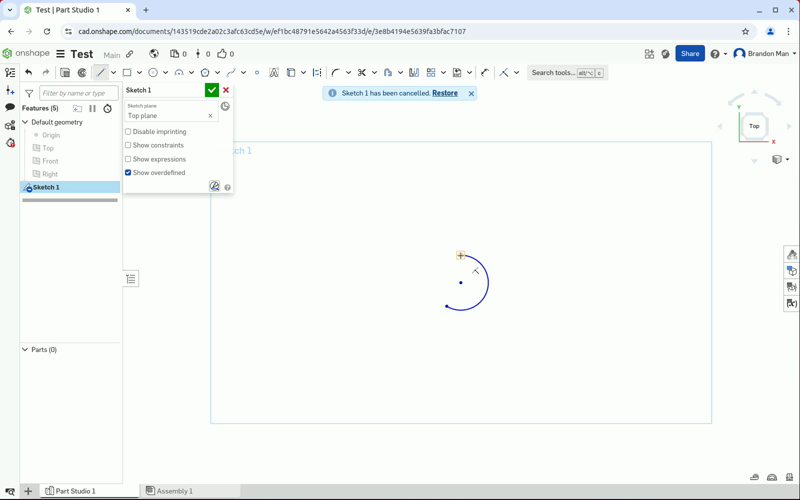
mouse_move(490, 255)
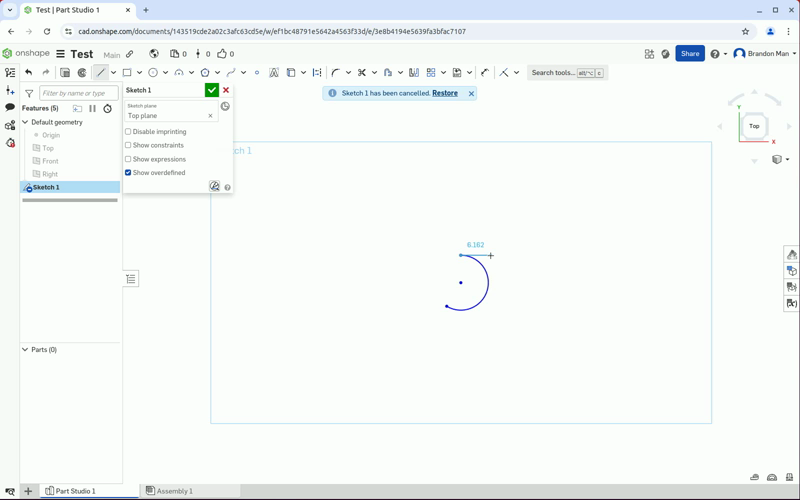
mouse_move(460, 271)
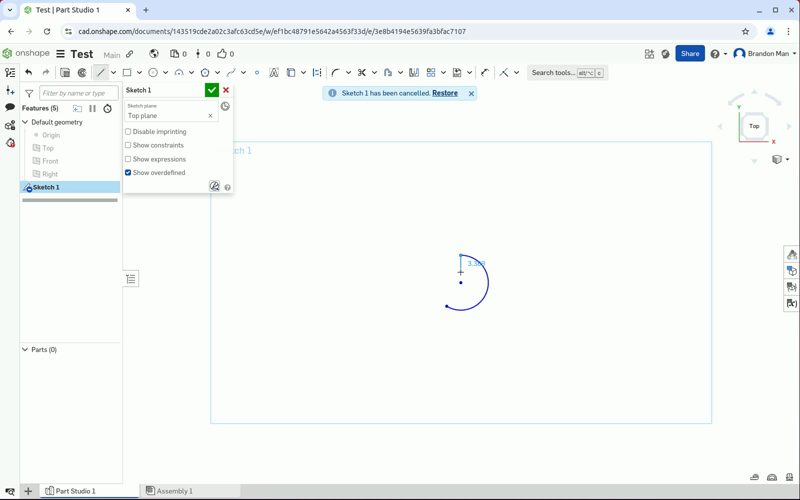
click(460, 271)
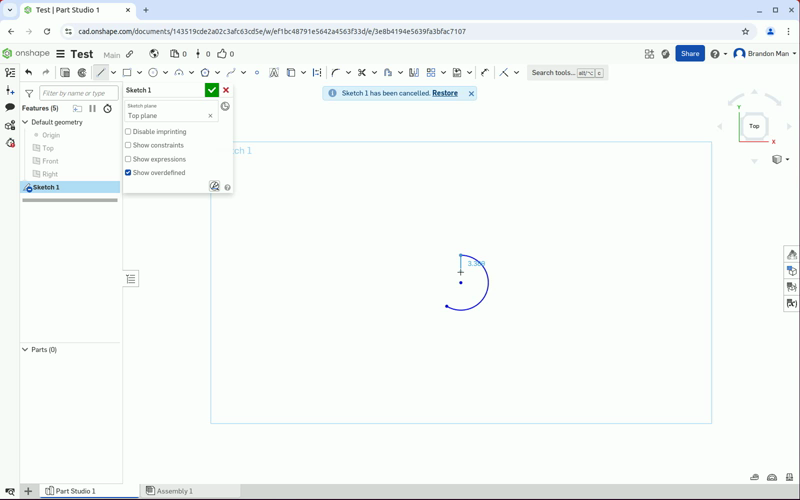
key_up(shift)
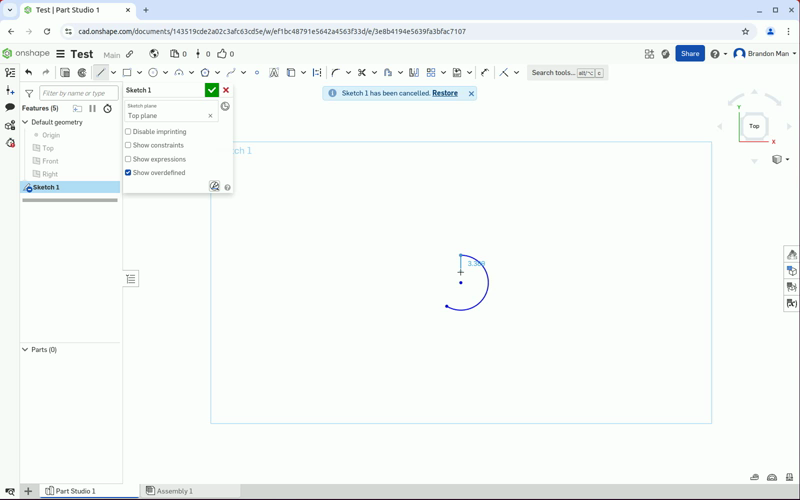
key(esc)
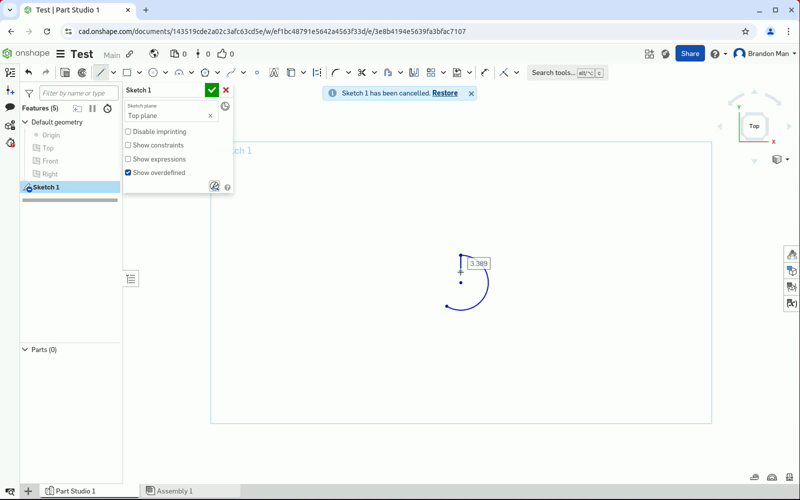
key(a)
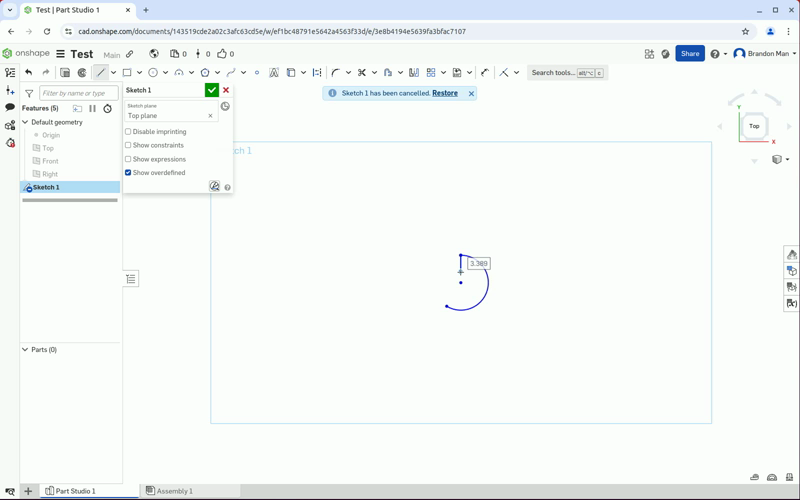
mouse_move(460, 271)
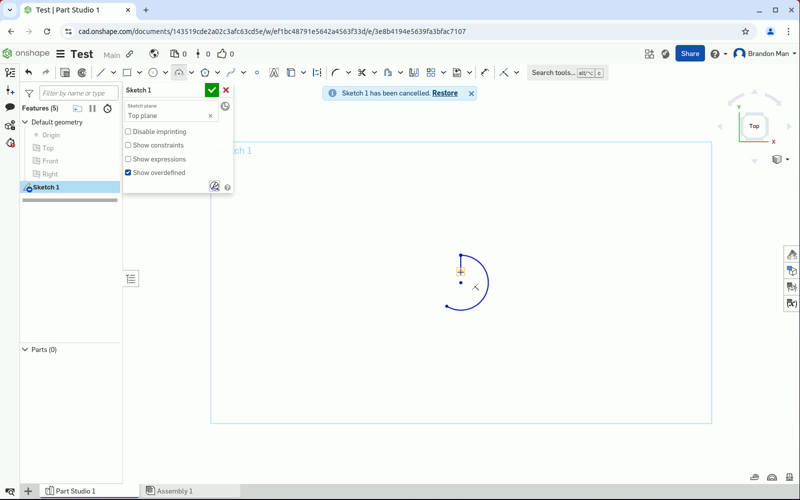
click(460, 271)
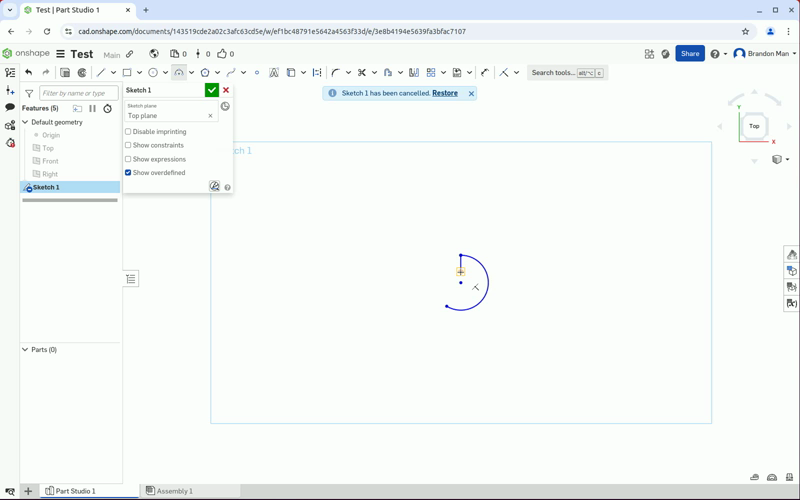
key_down(shift)
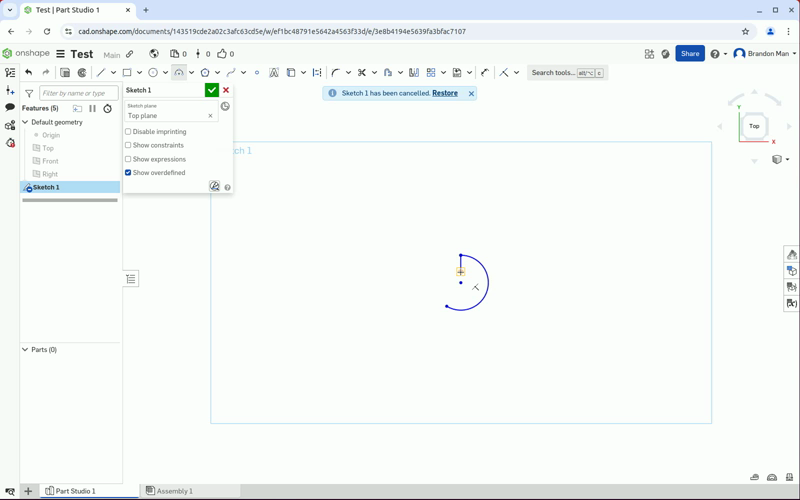
mouse_move(451, 276)
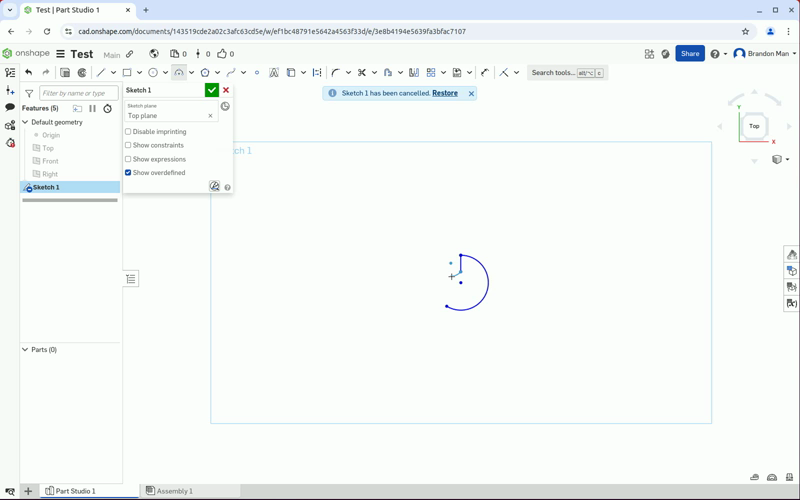
click(451, 276)
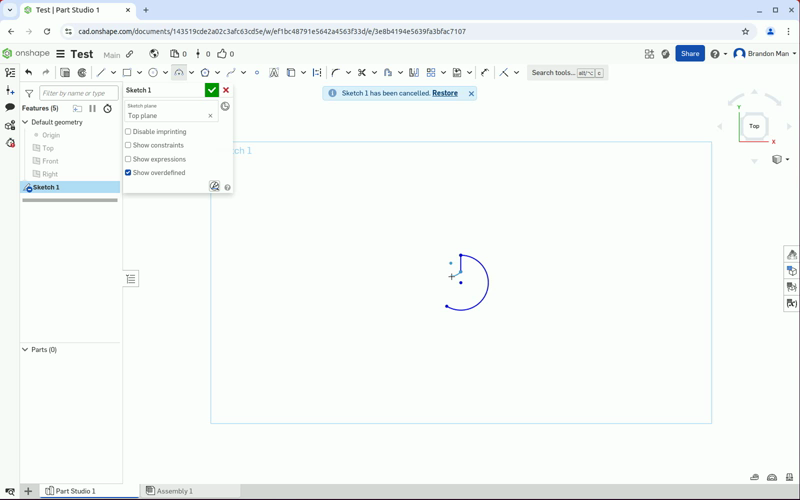
mouse_move(455, 272)
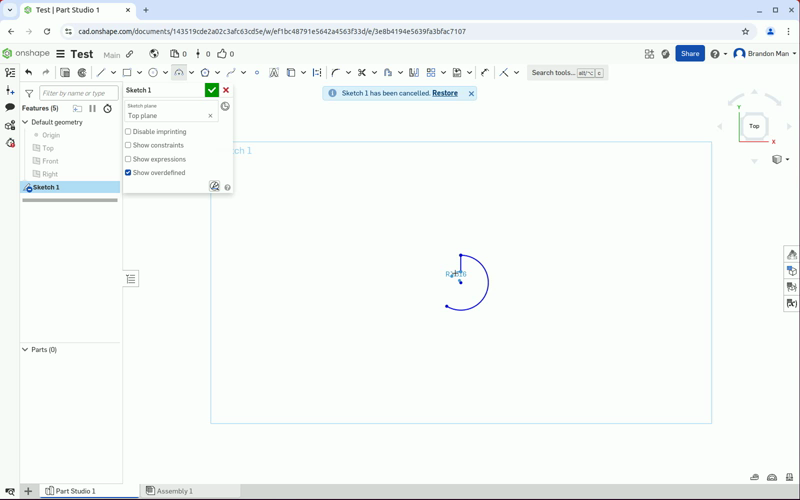
click(455, 272)
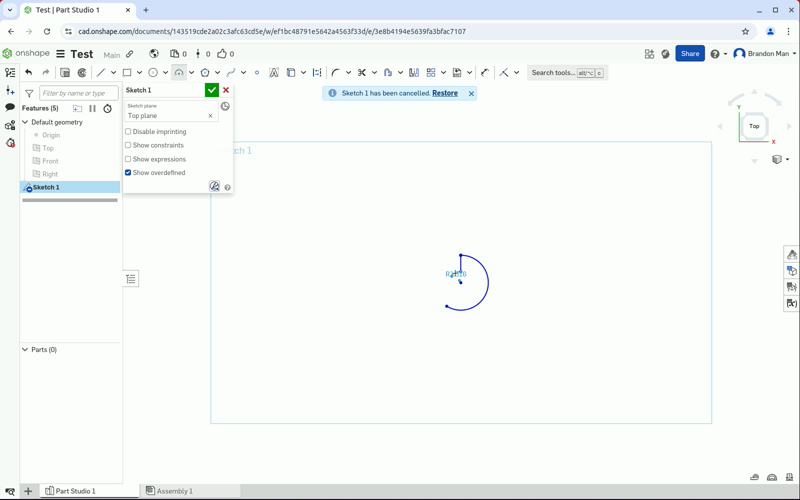
key_up(shift)
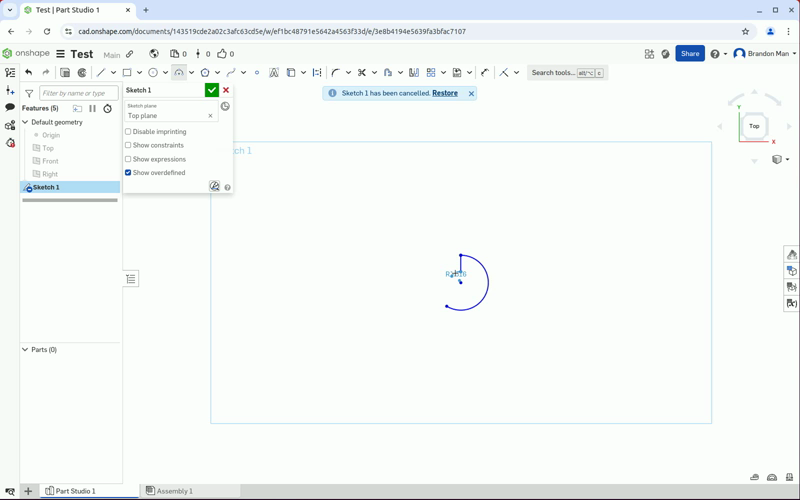
key(esc)
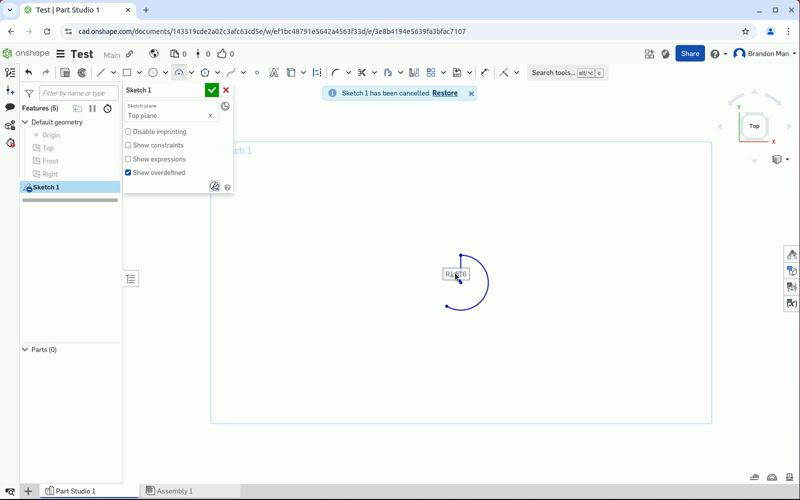
key(l)
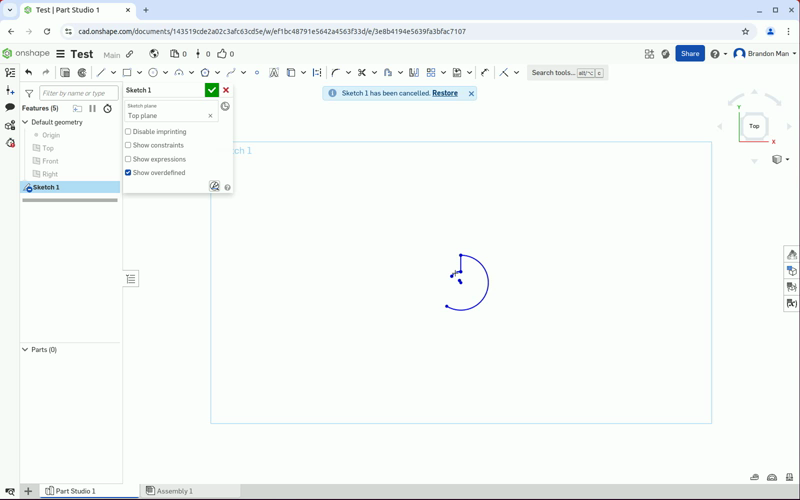
mouse_move(451, 276)
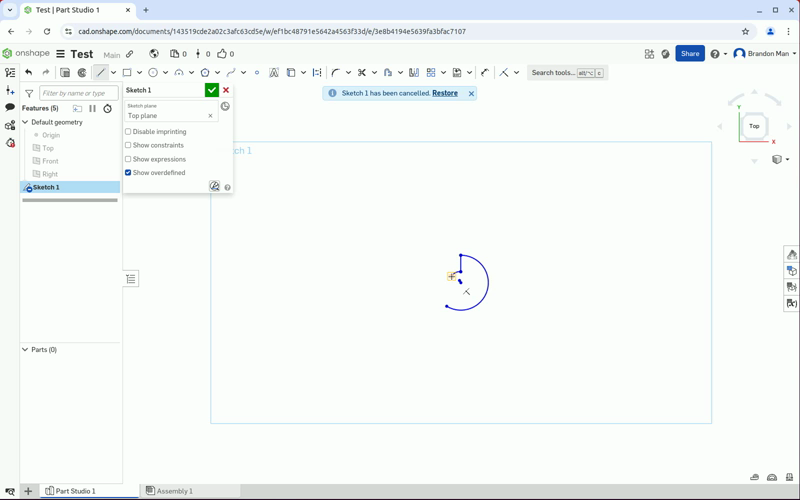
click(451, 276)
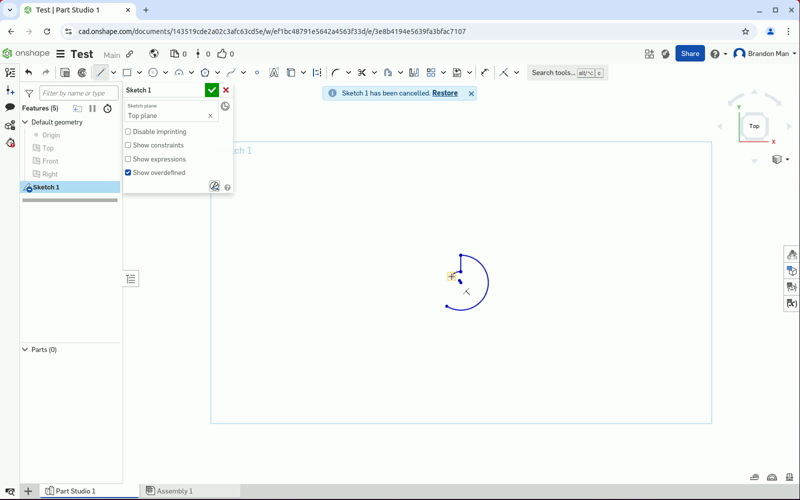
key_down(shift)
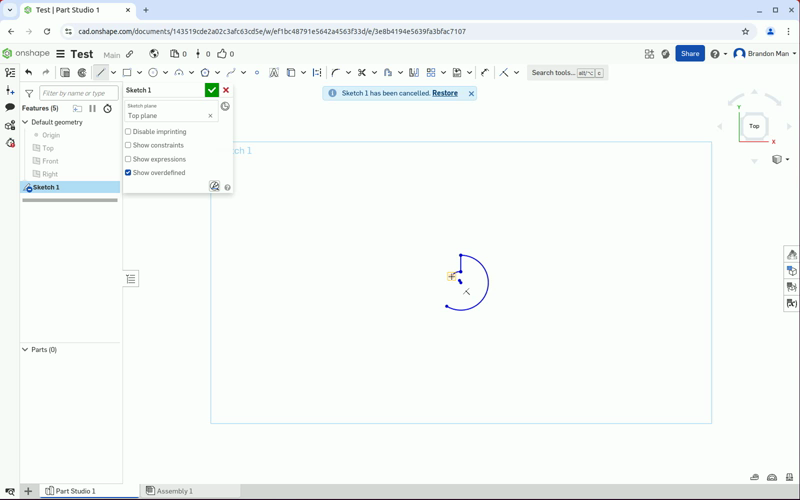
mouse_move(481, 276)
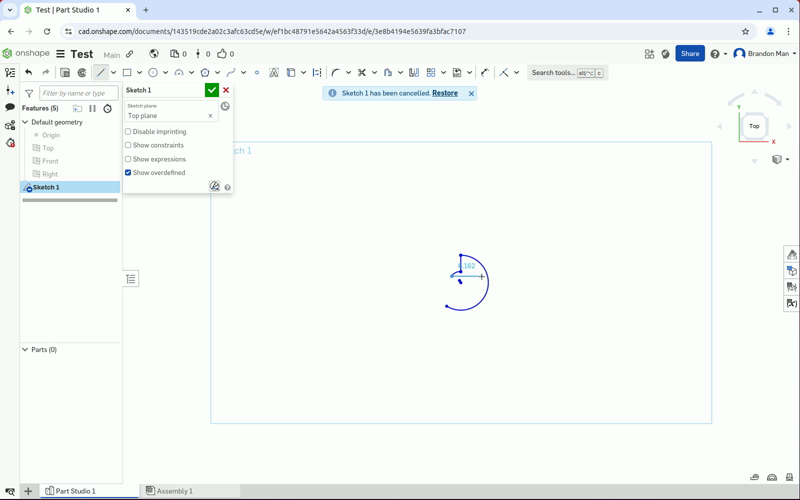
mouse_move(450, 287)
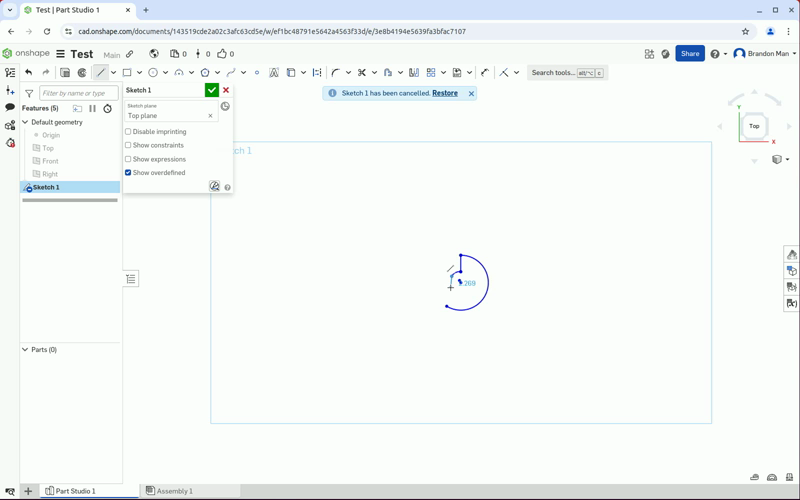
click(450, 287)
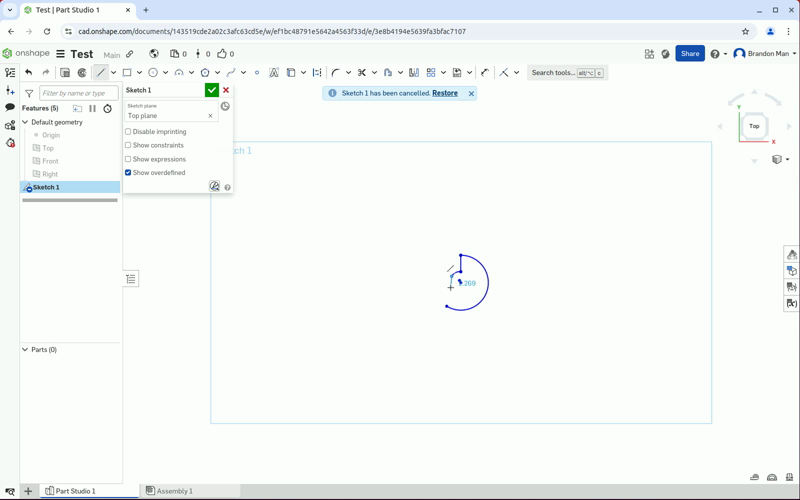
key_up(shift)
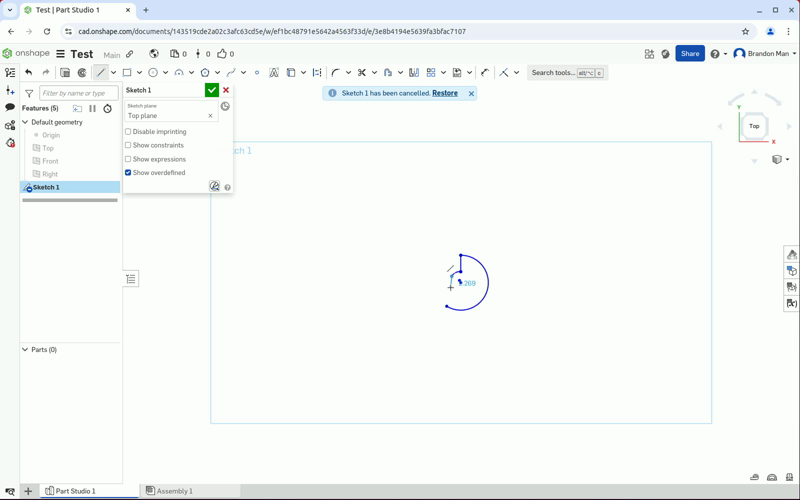
key(esc)
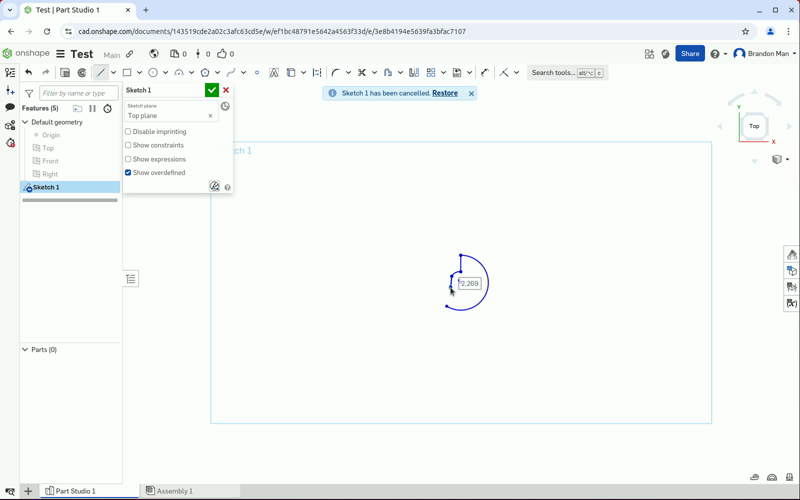
key(a)
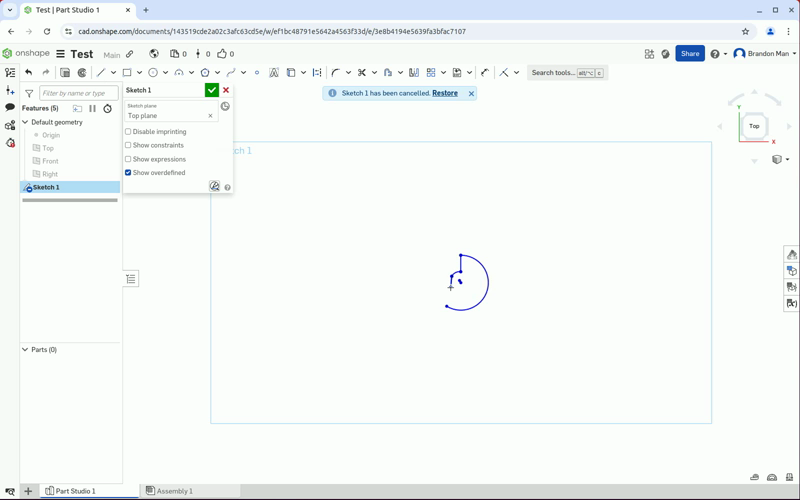
mouse_move(450, 287)
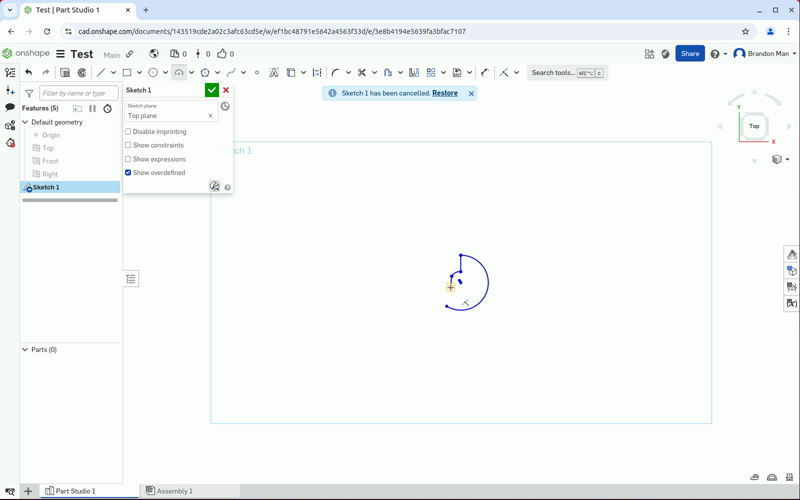
click(450, 287)
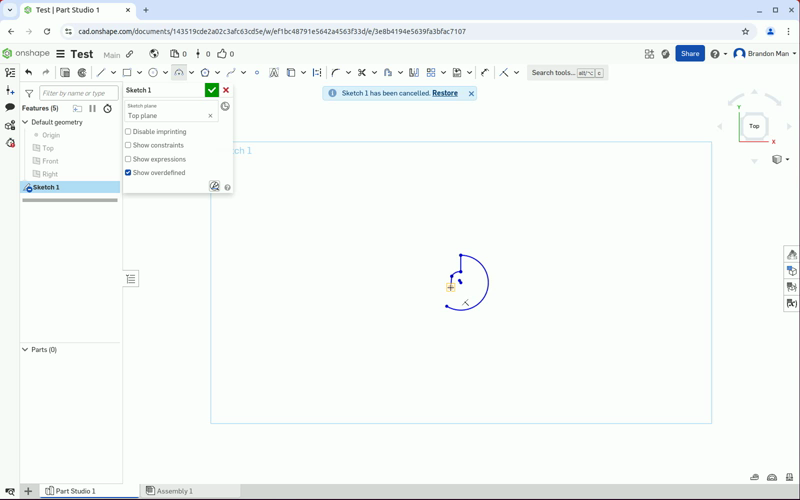
key_down(shift)
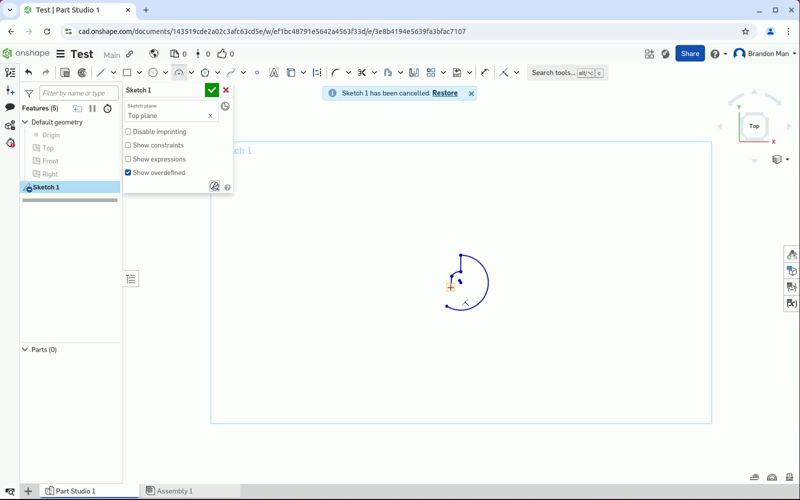
mouse_move(456, 292)
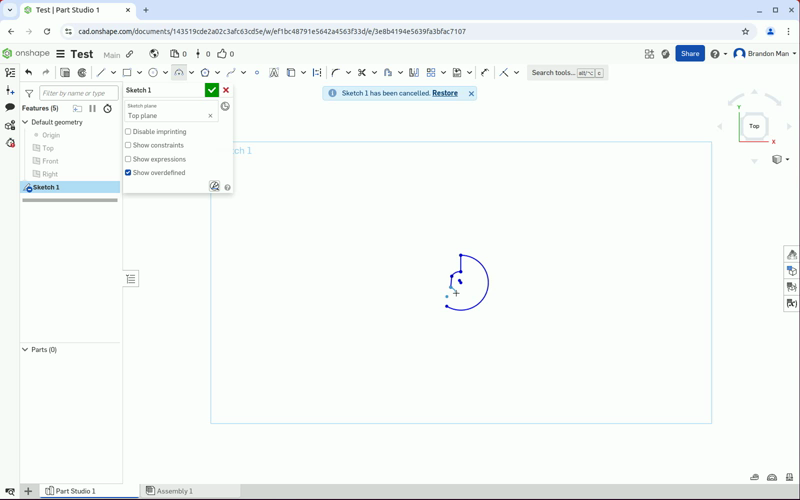
click(456, 292)
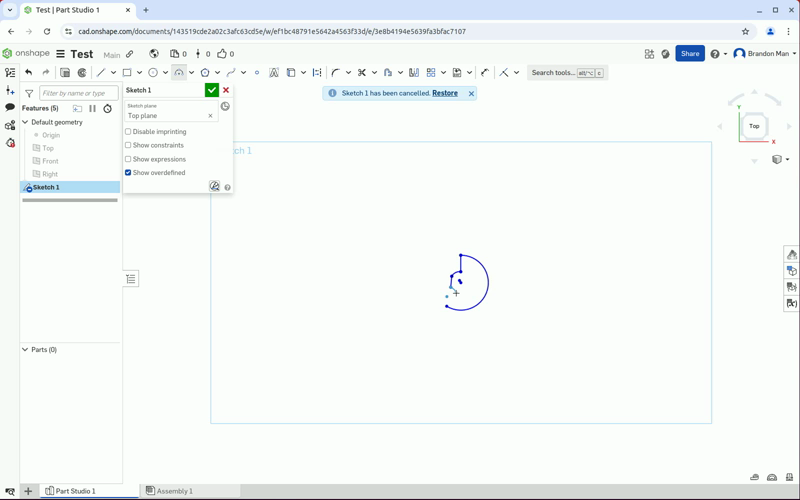
mouse_move(452, 290)
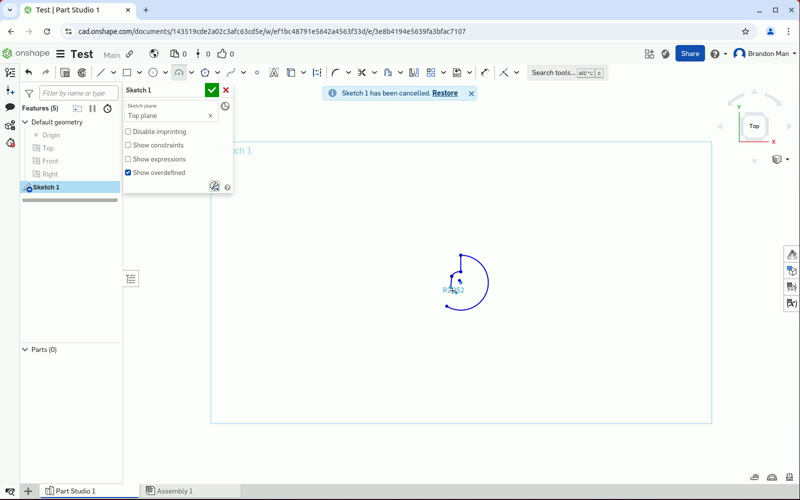
scroll(6)
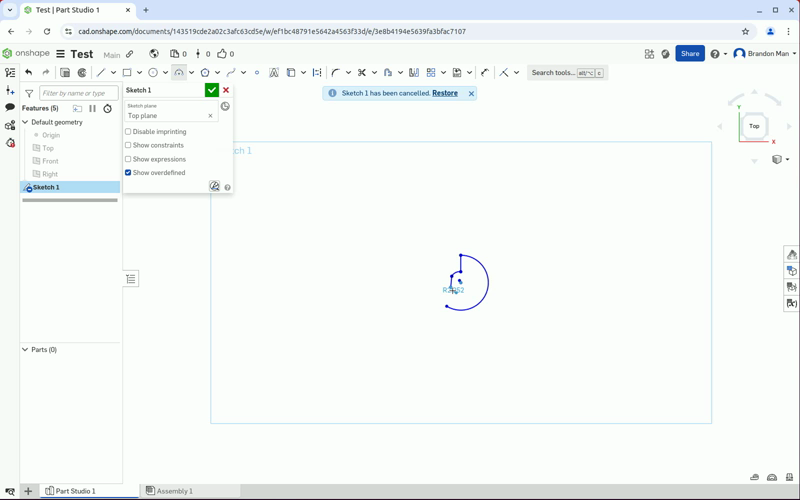
scroll(6)
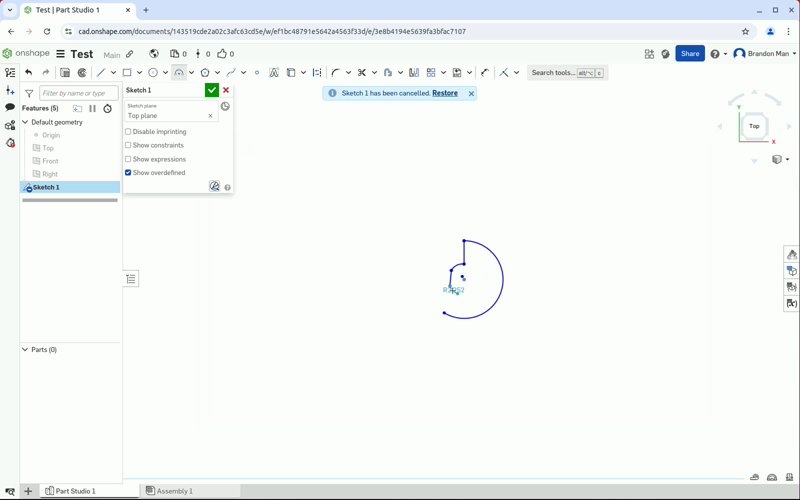
scroll(6)
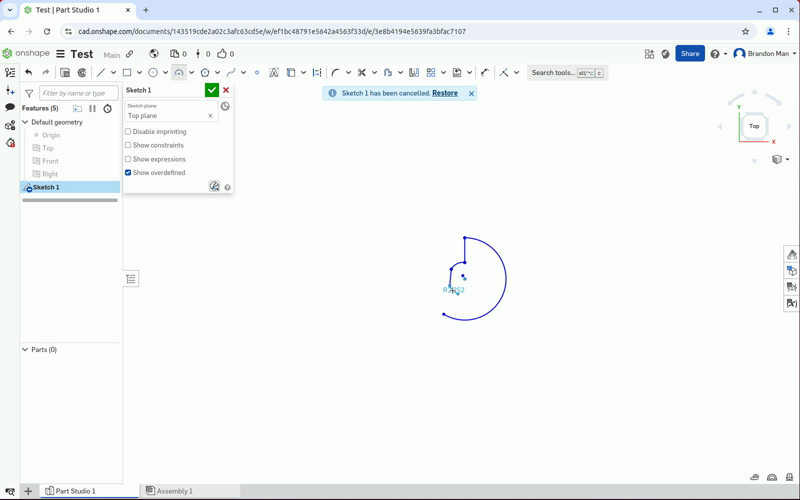
scroll(6)
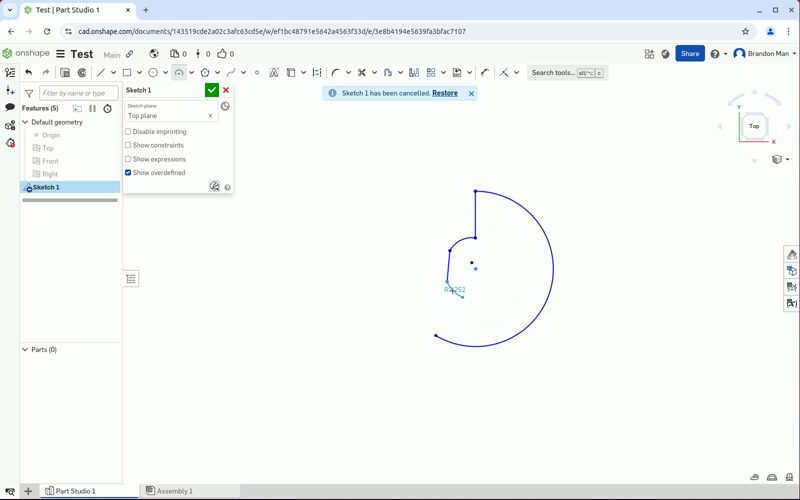
scroll(6)
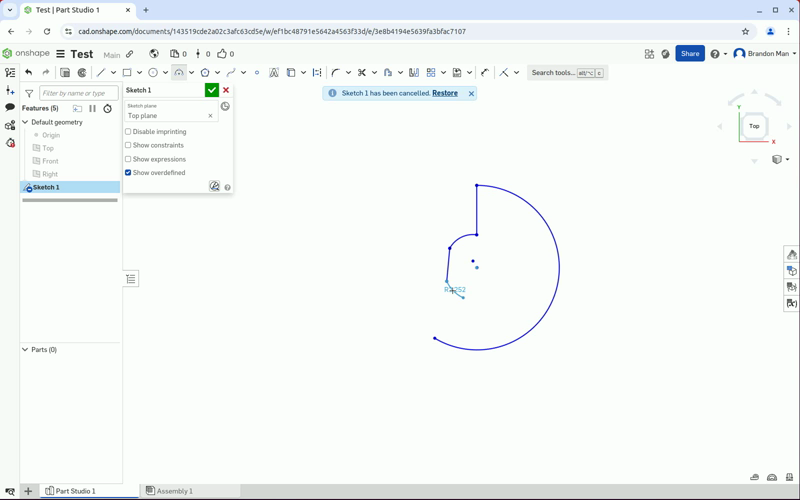
scroll(6)
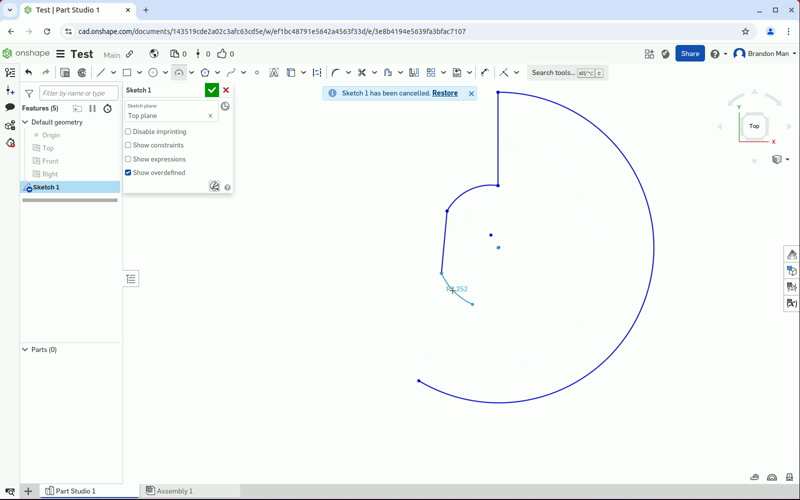
scroll(6)
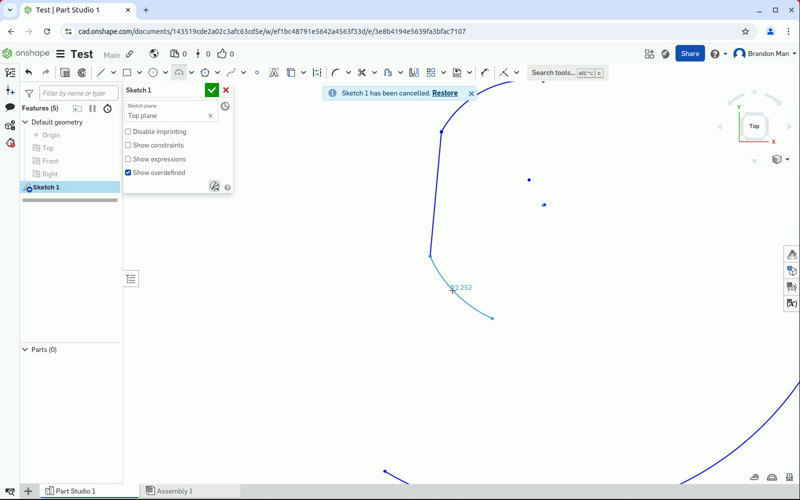
click(452, 290)
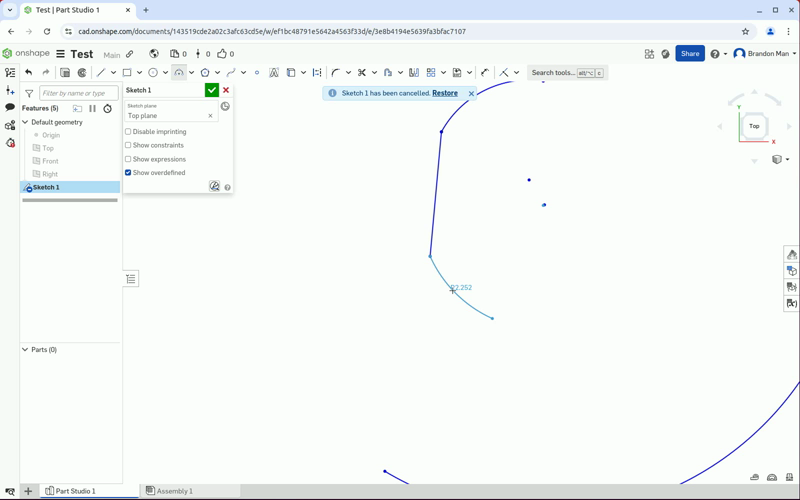
scroll(-6)
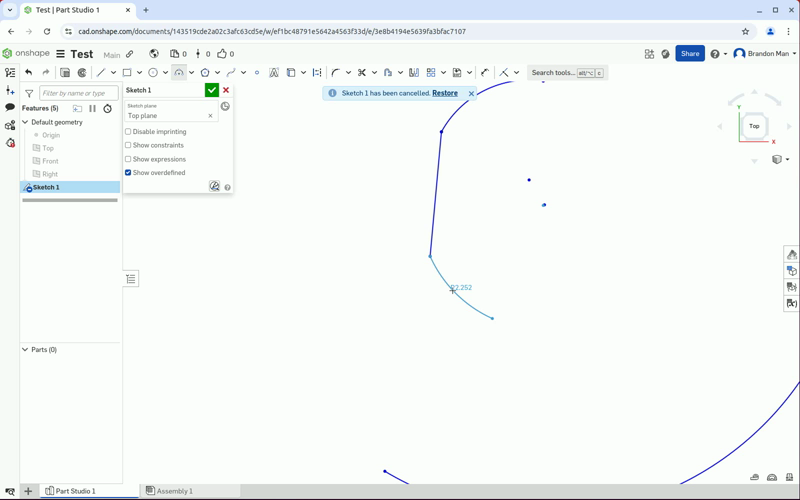
scroll(-6)
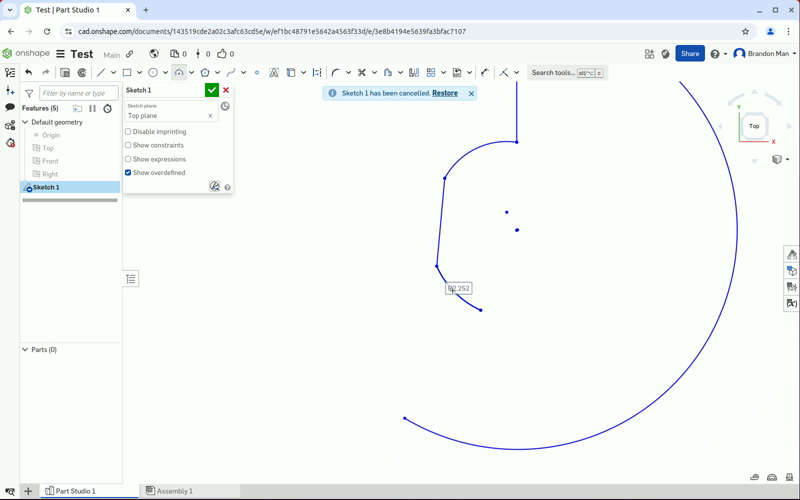
scroll(-6)
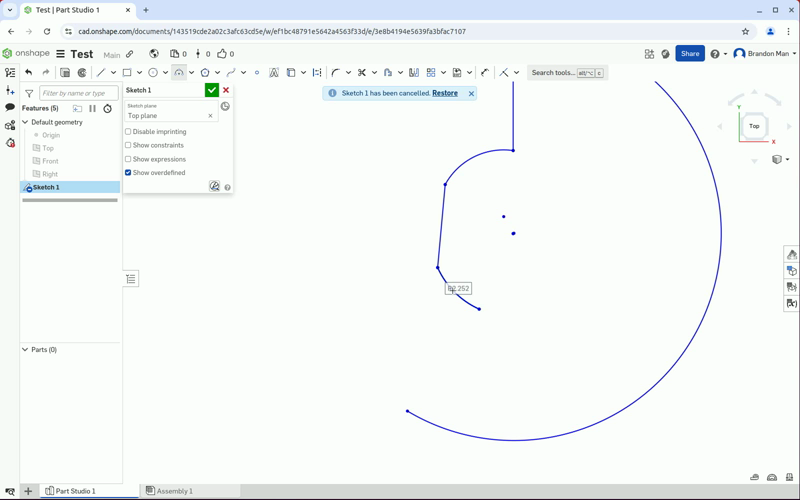
scroll(-6)
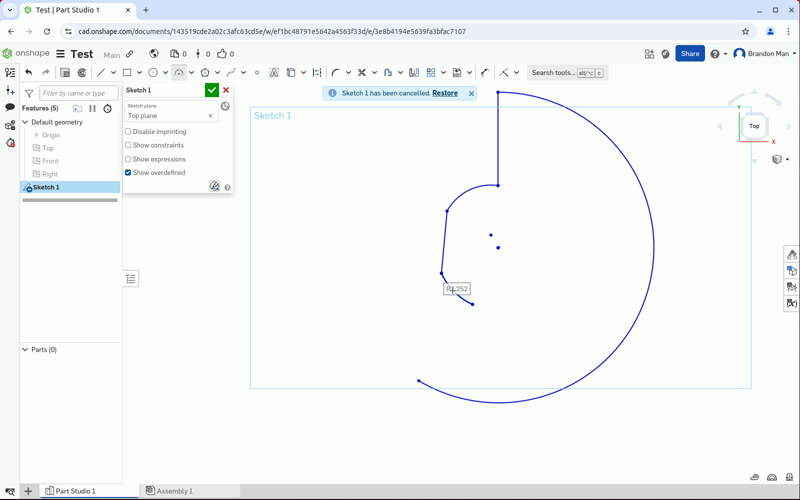
scroll(-6)
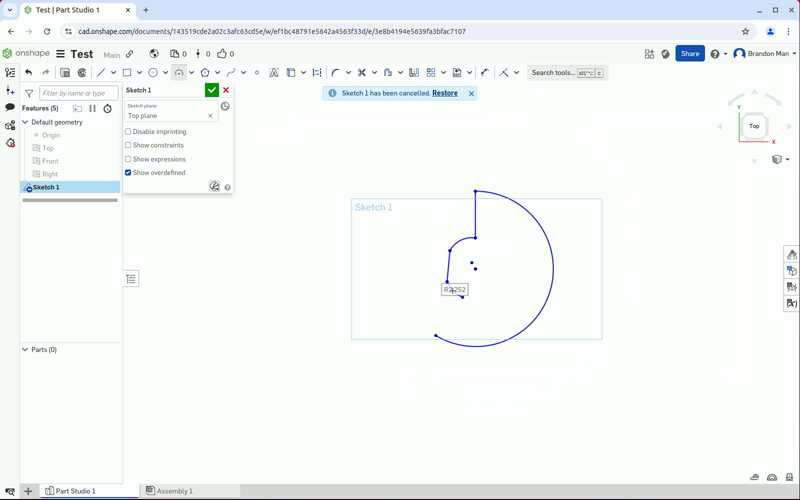
scroll(-6)
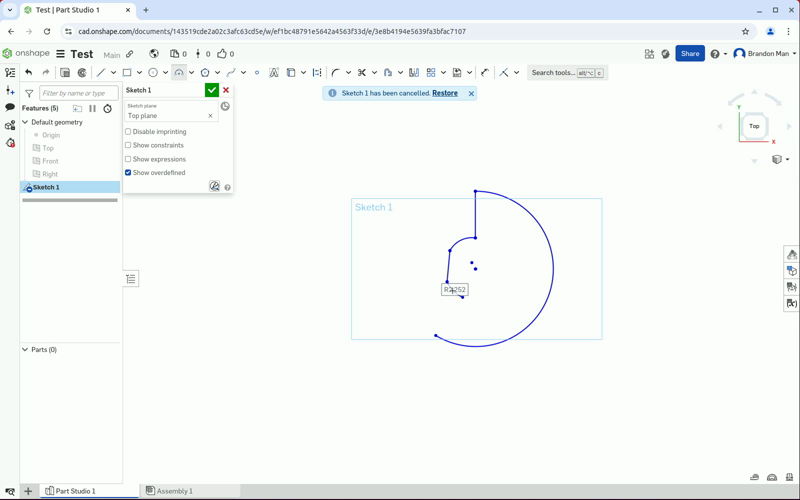
scroll(-6)
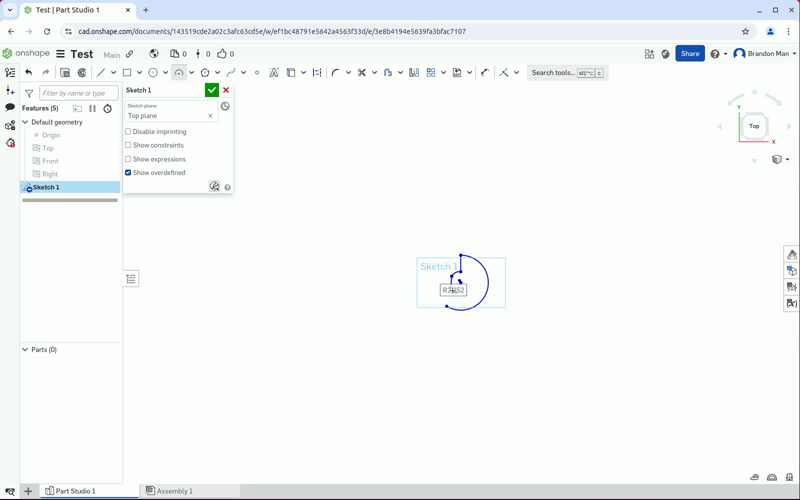
key_up(shift)
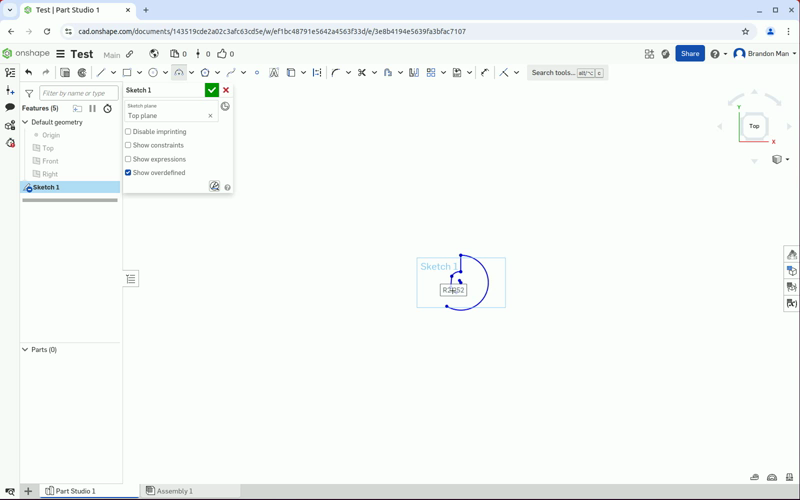
key(esc)
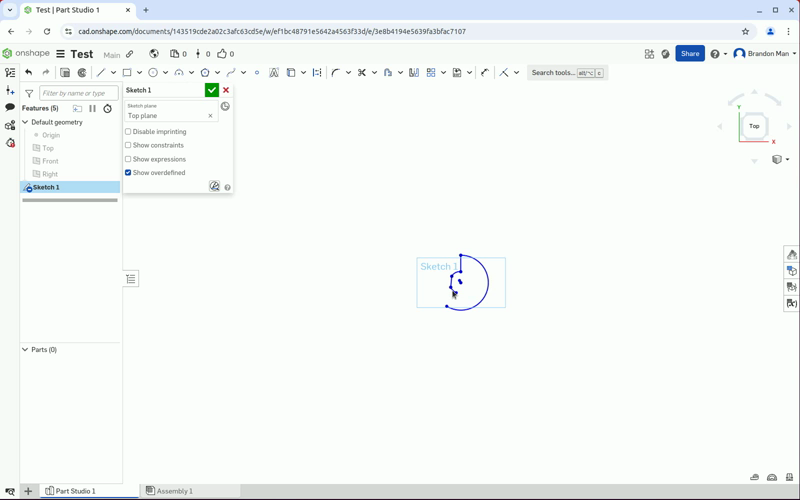
key(l)
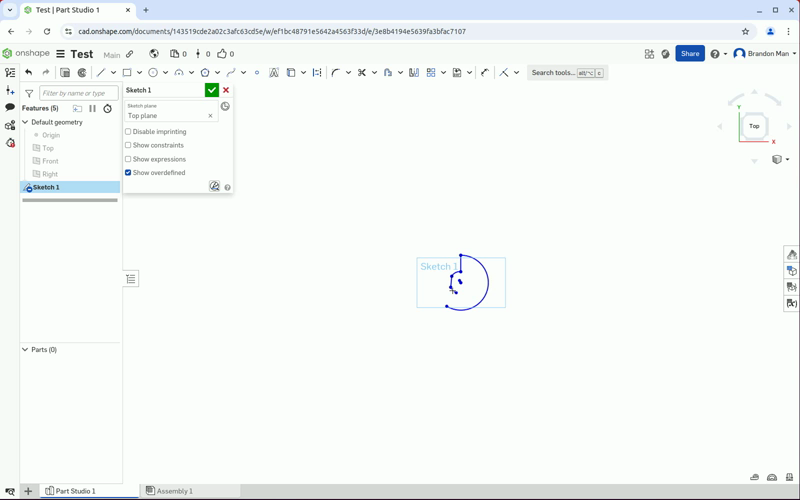
mouse_move(456, 292)
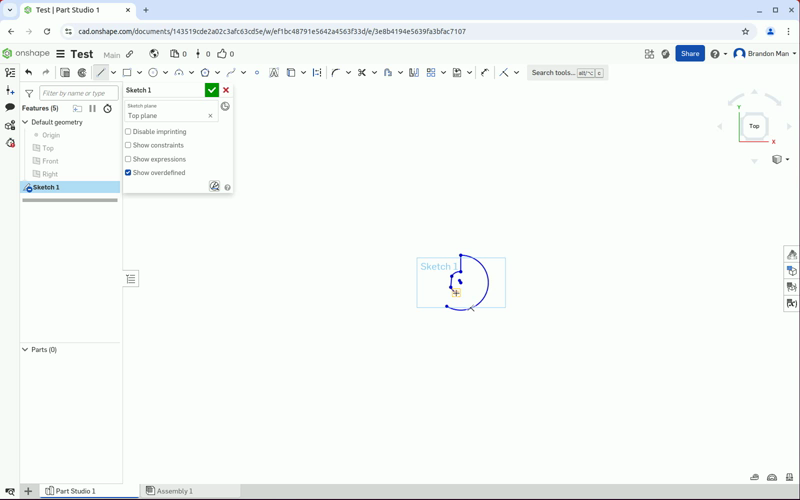
scroll(6)
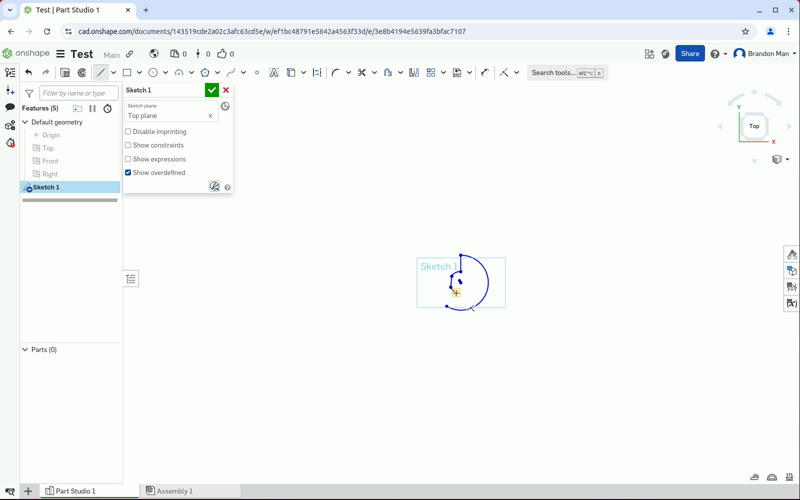
scroll(6)
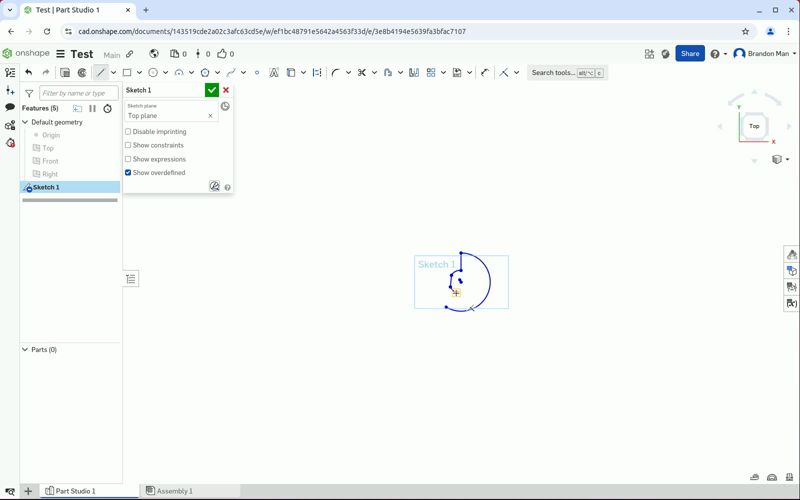
scroll(6)
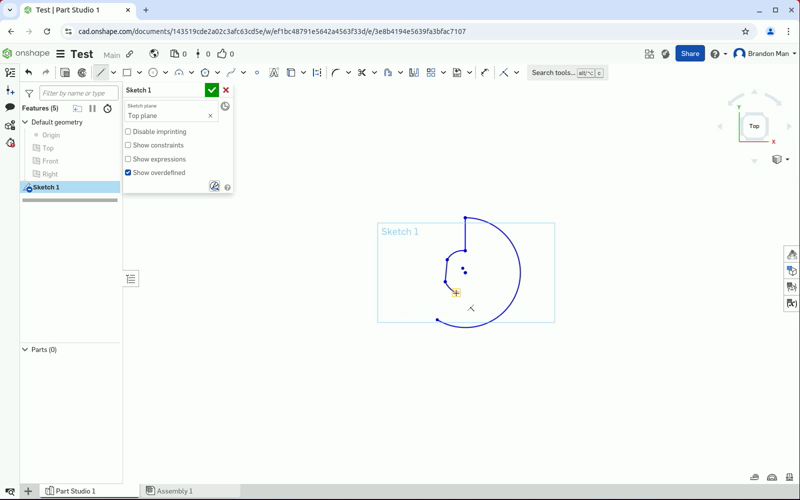
scroll(6)
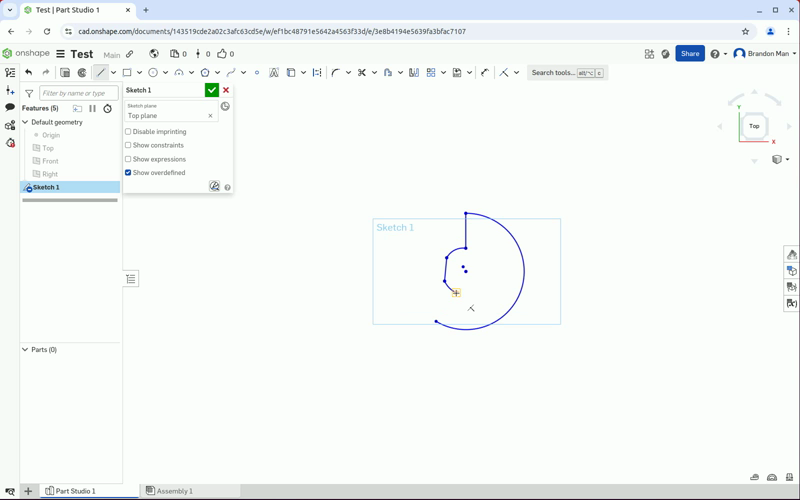
scroll(6)
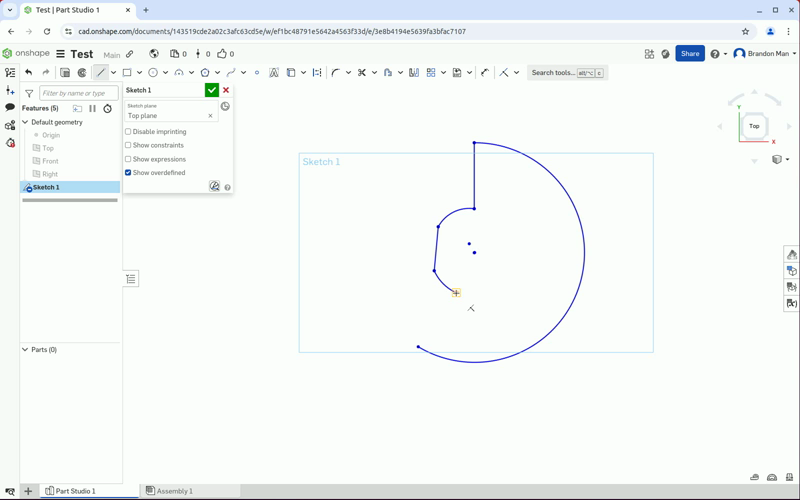
scroll(6)
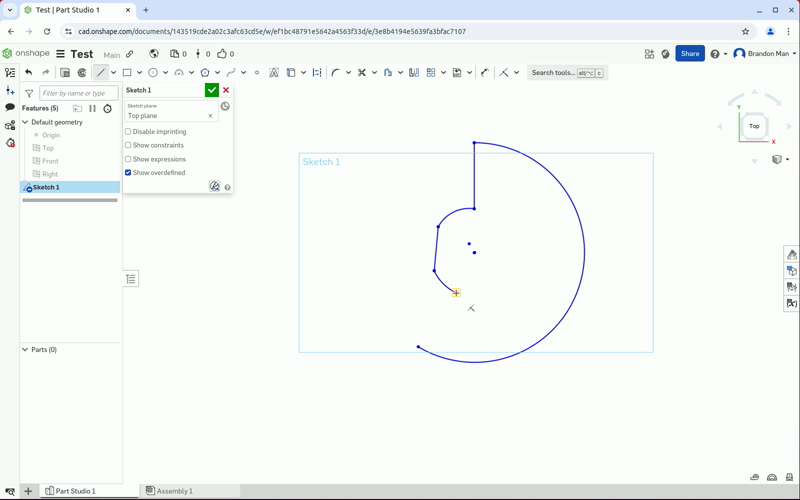
scroll(6)
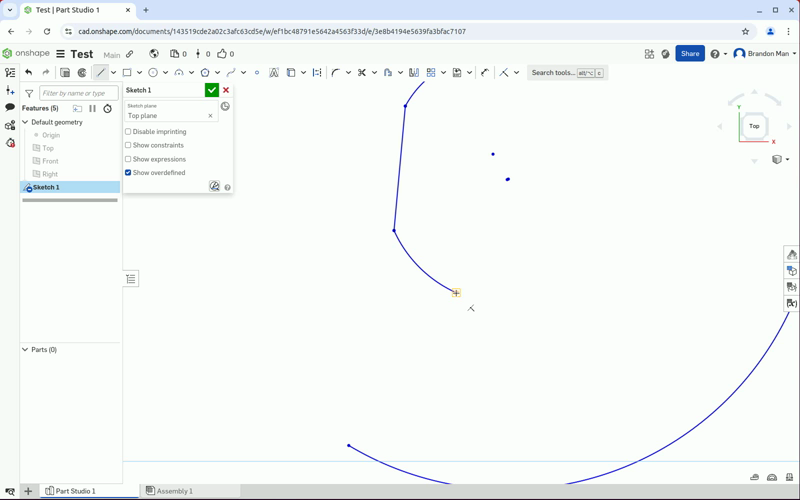
click(456, 292)
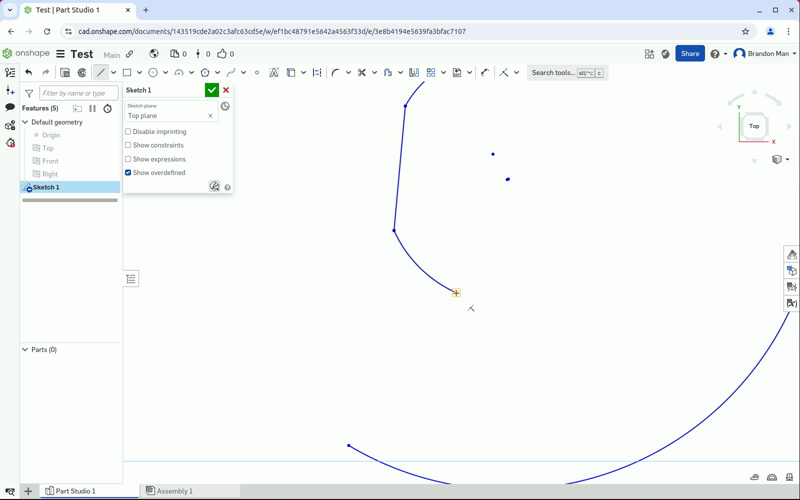
scroll(-6)
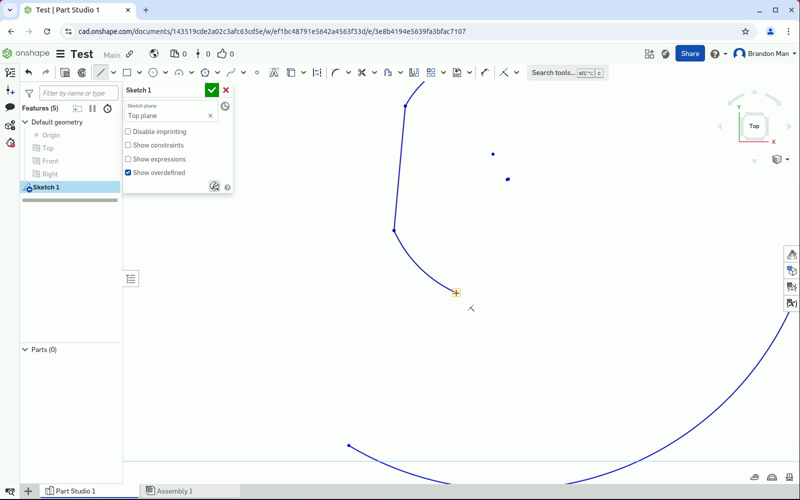
scroll(-6)
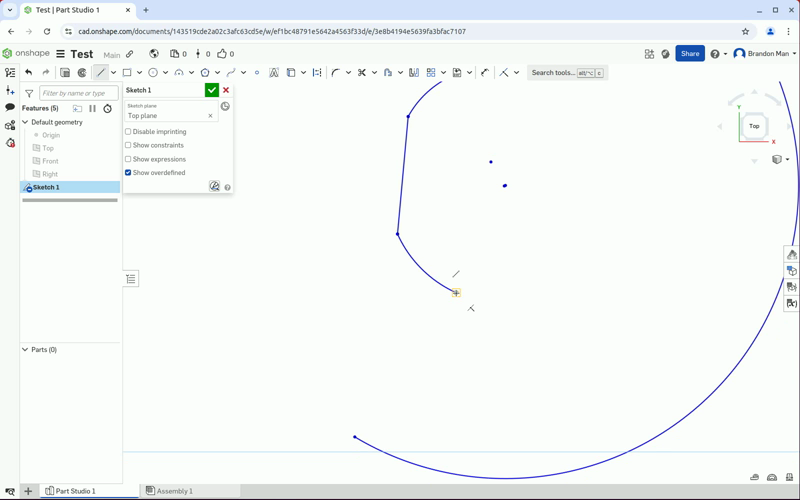
scroll(-6)
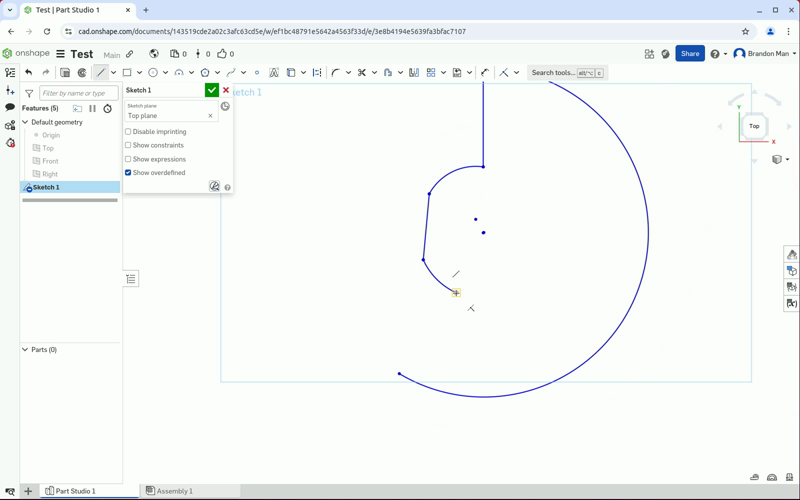
scroll(-6)
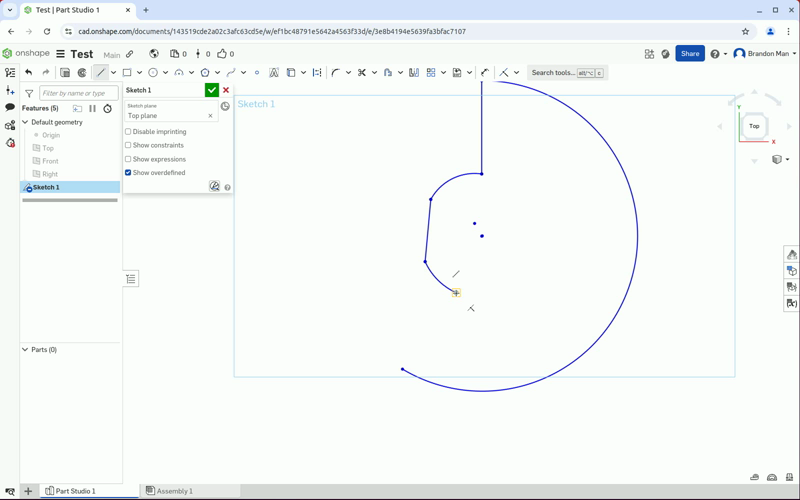
scroll(-6)
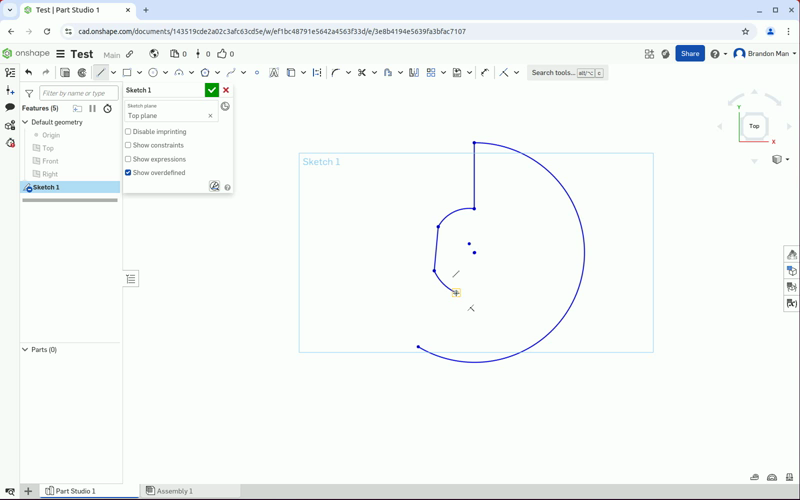
scroll(-6)
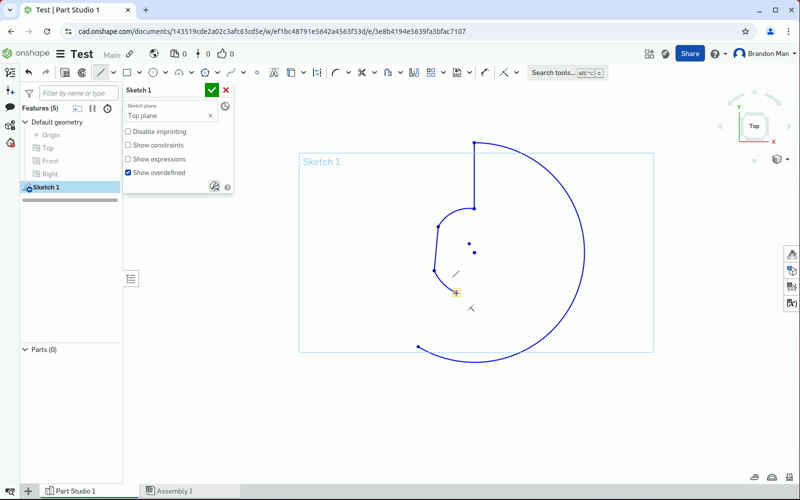
scroll(-6)
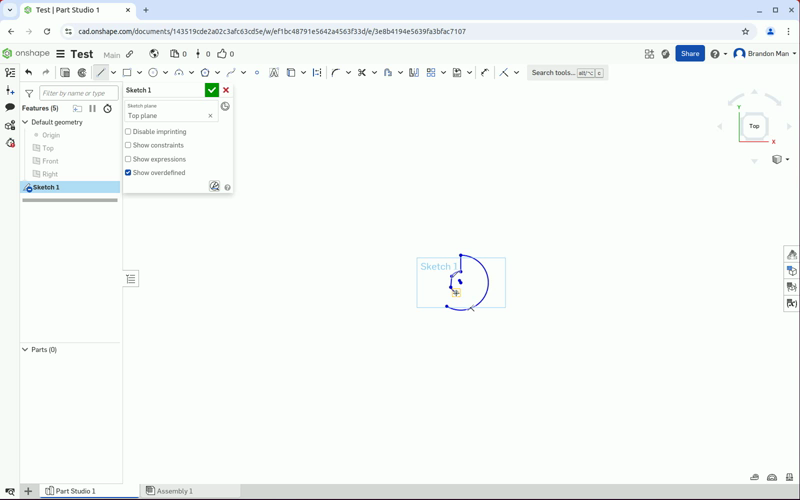
mouse_move(486, 292)
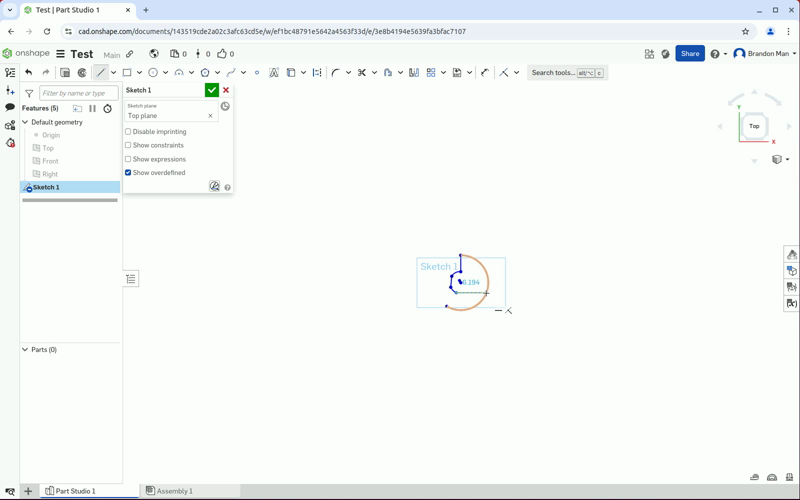
key_down(shift)
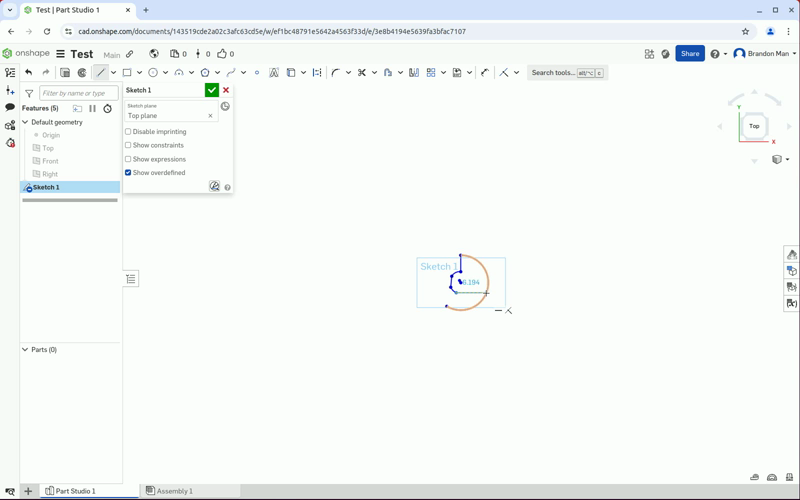
mouse_move(446, 306)
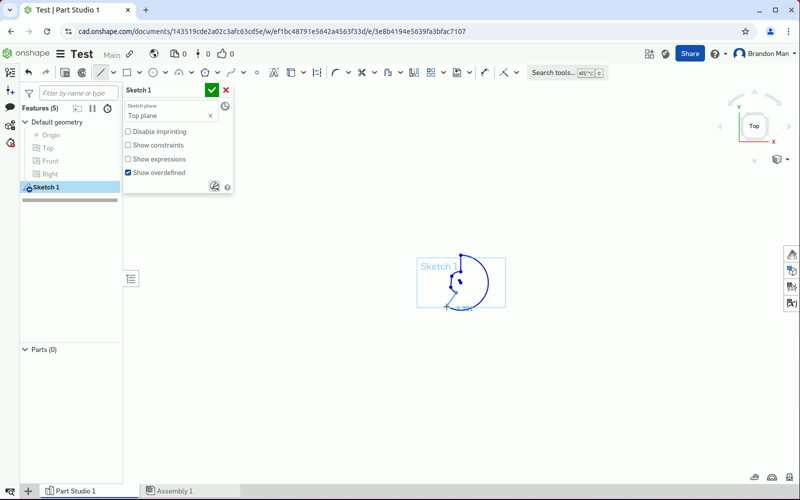
key_up(shift)
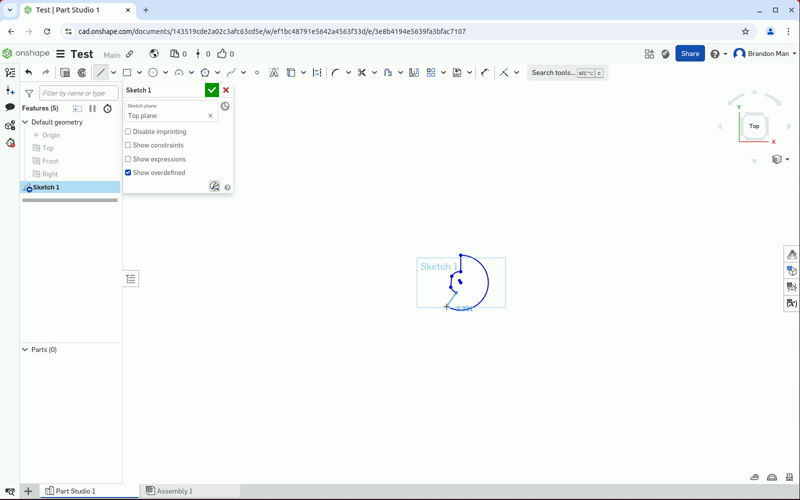
click(446, 306)
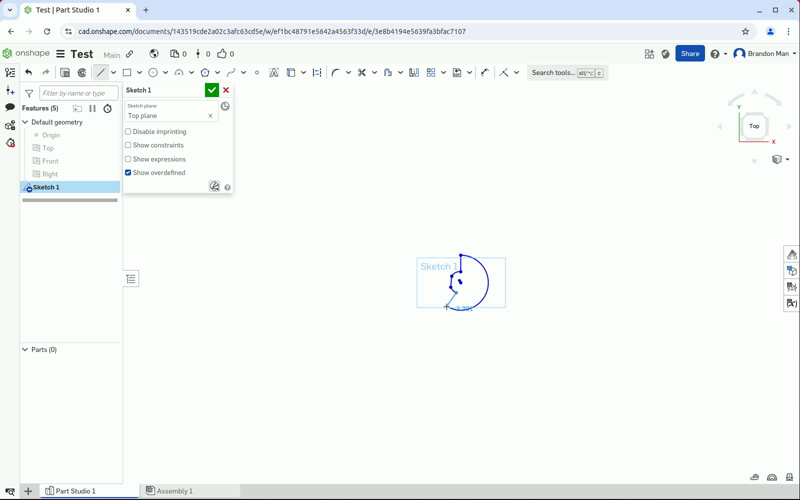
key(esc)
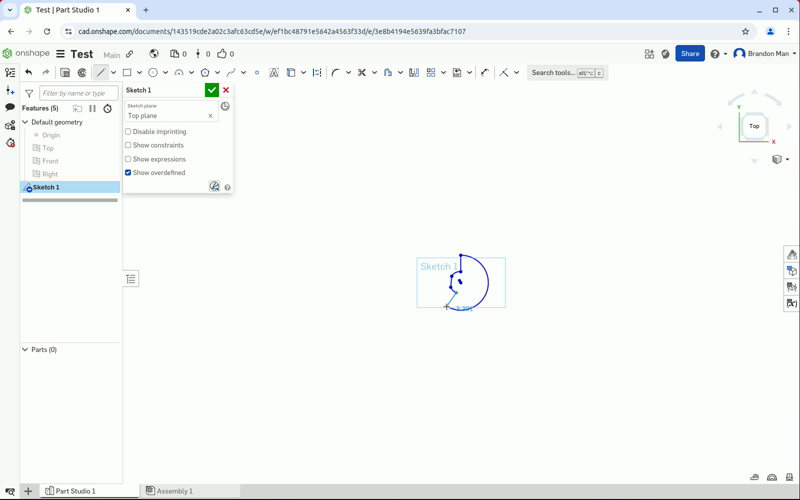
key(c)
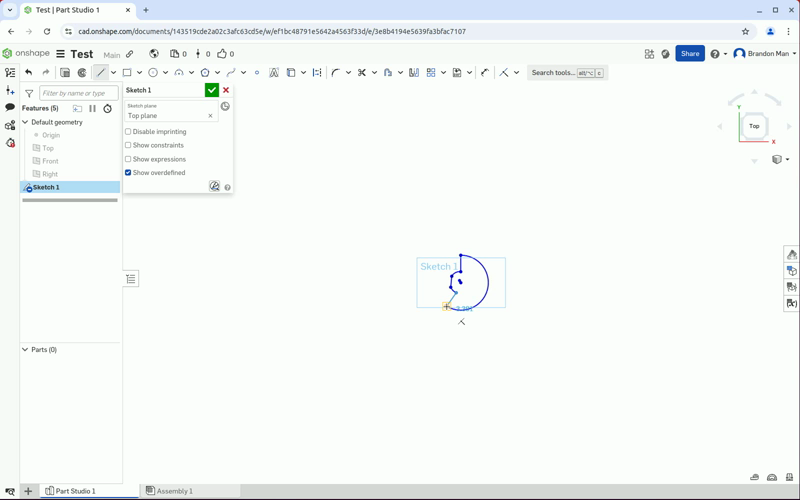
key_down(shift)
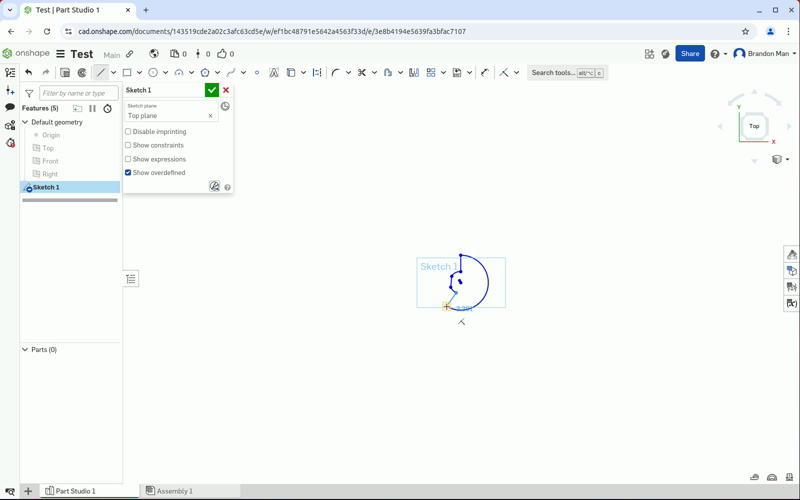
mouse_move(460, 282)
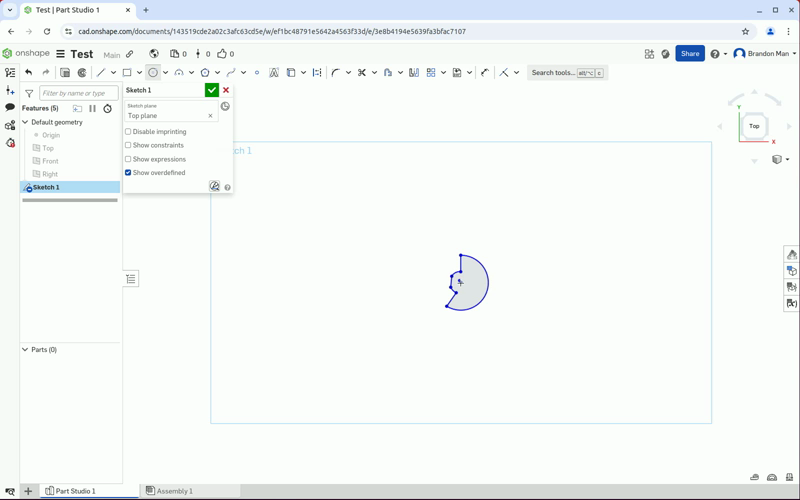
click(460, 282)
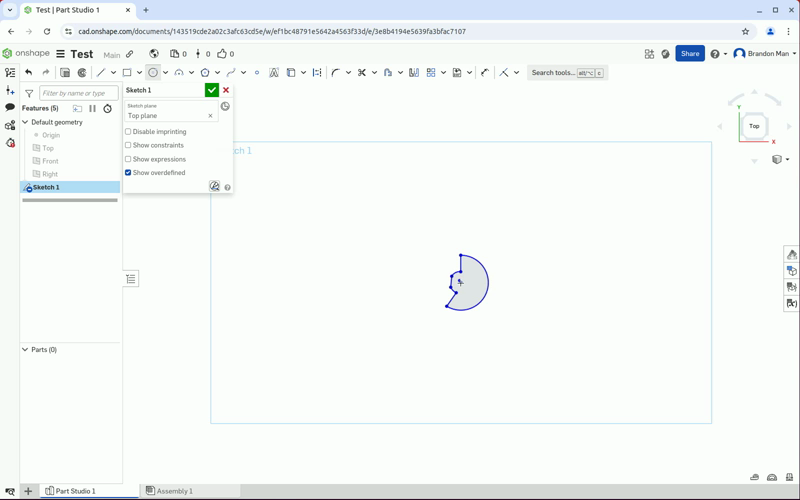
key_up(shift)
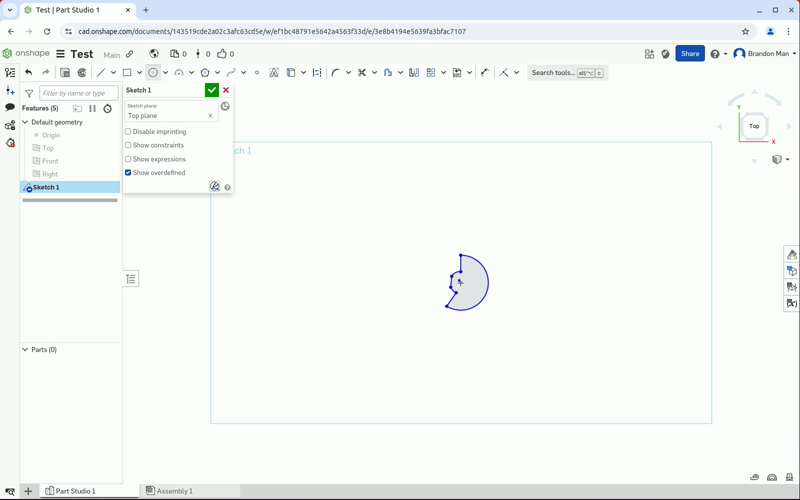
mouse_move(463, 282)
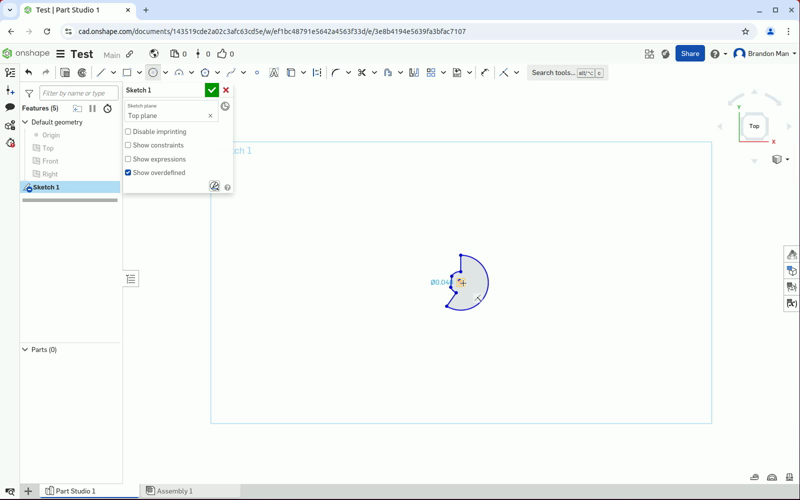
scroll(6)
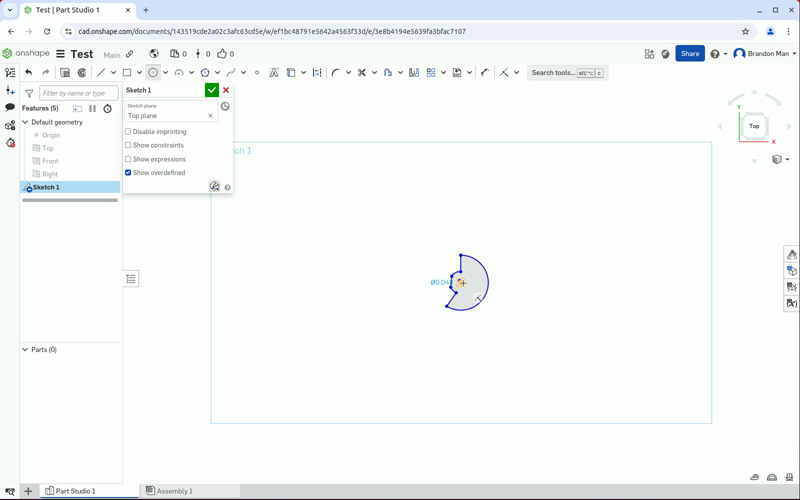
scroll(6)
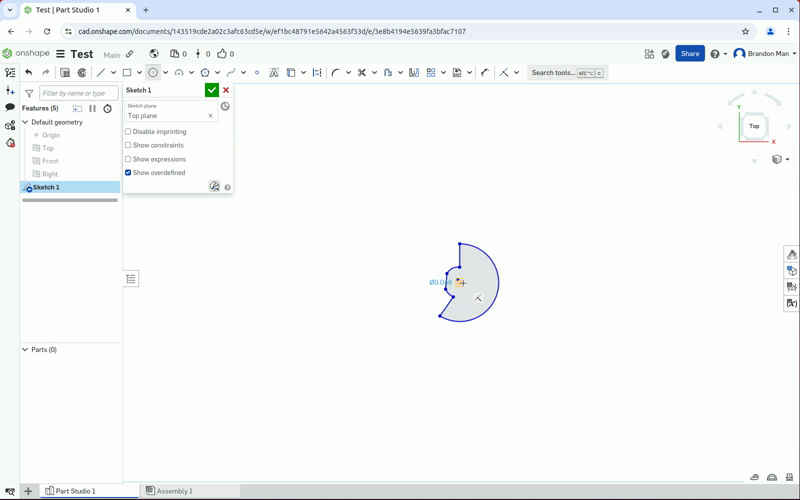
scroll(6)
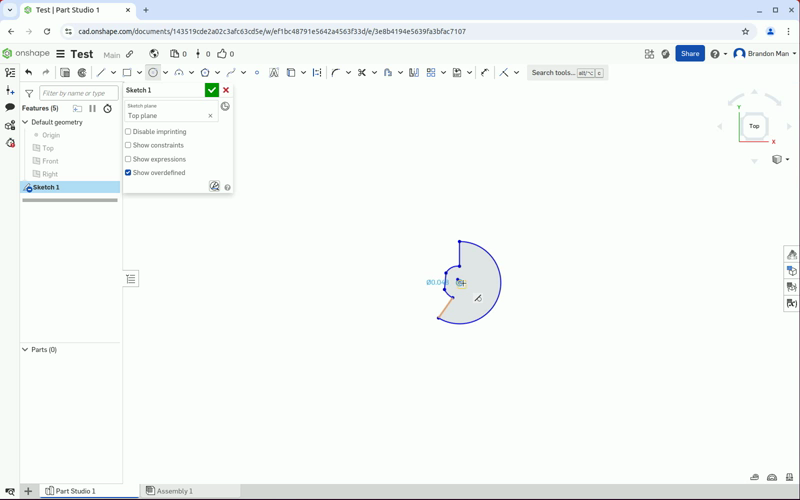
scroll(6)
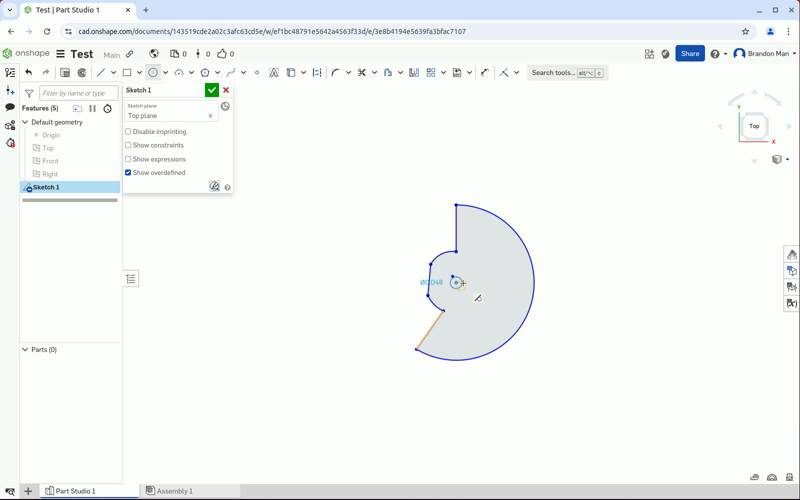
scroll(6)
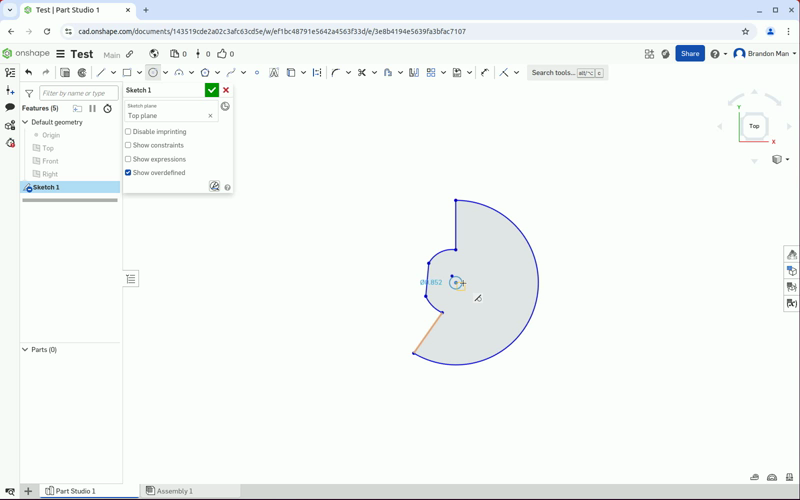
scroll(6)
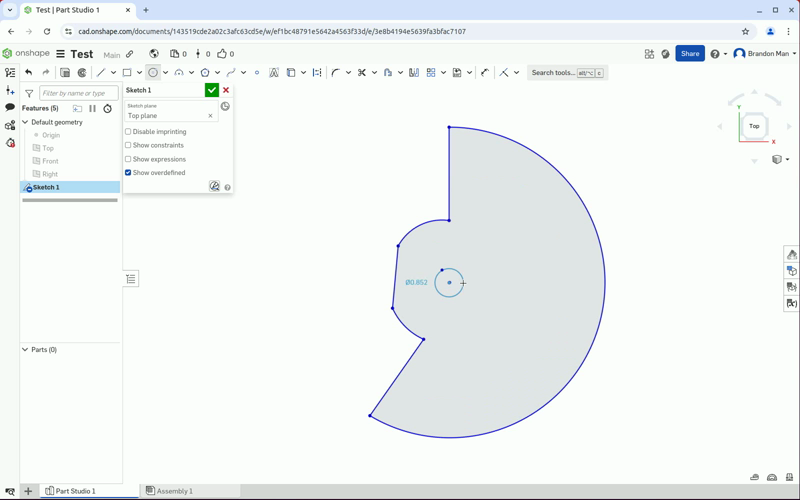
scroll(6)
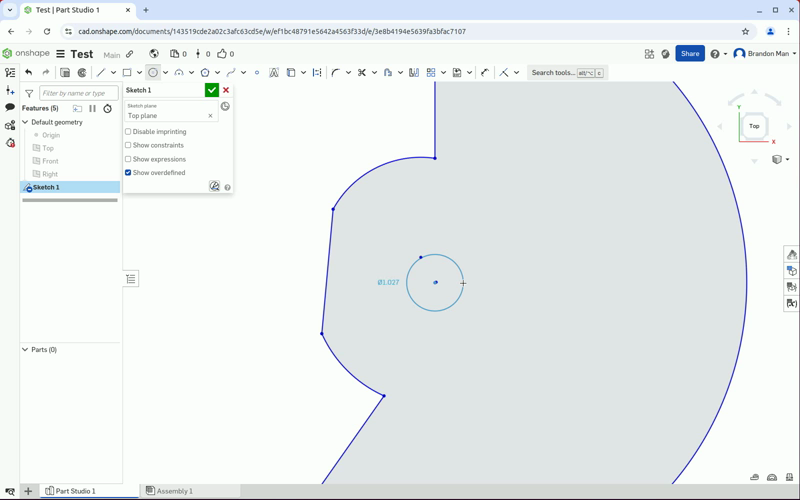
click(463, 282)
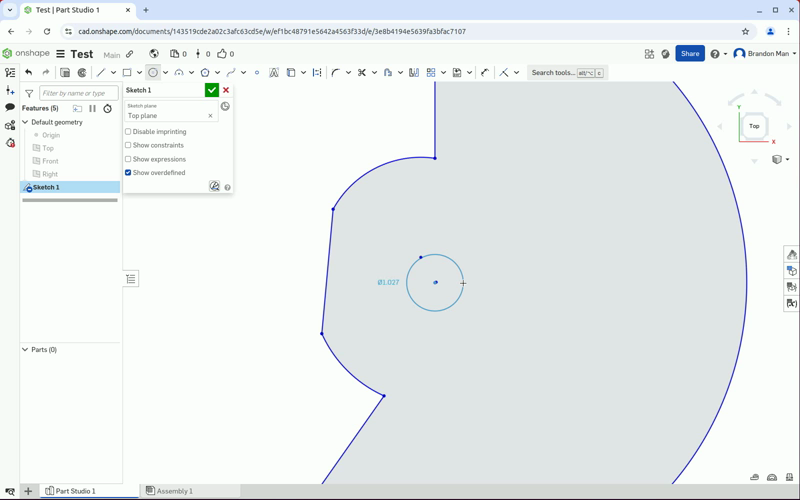
scroll(-6)
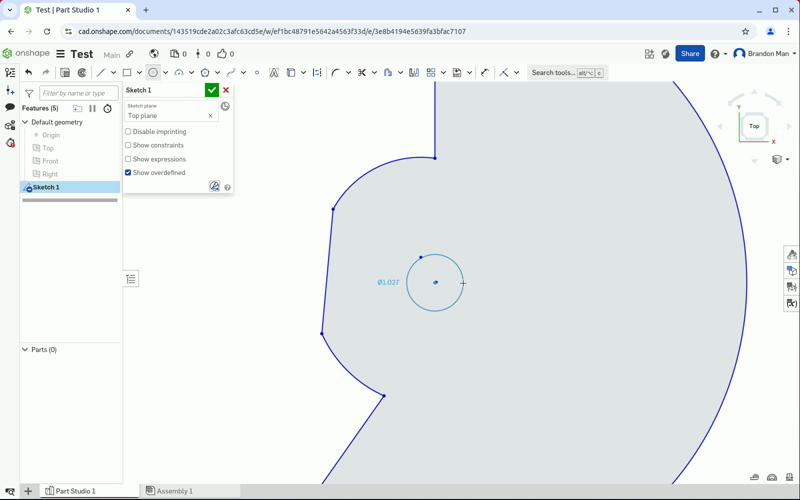
scroll(-6)
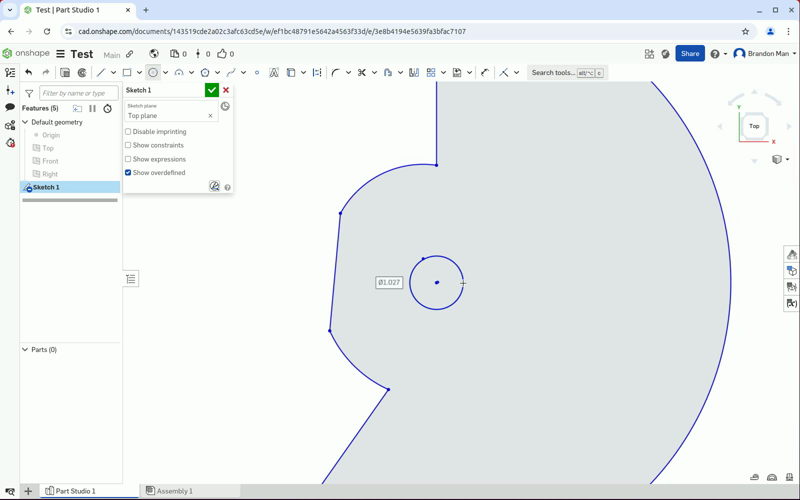
scroll(-6)
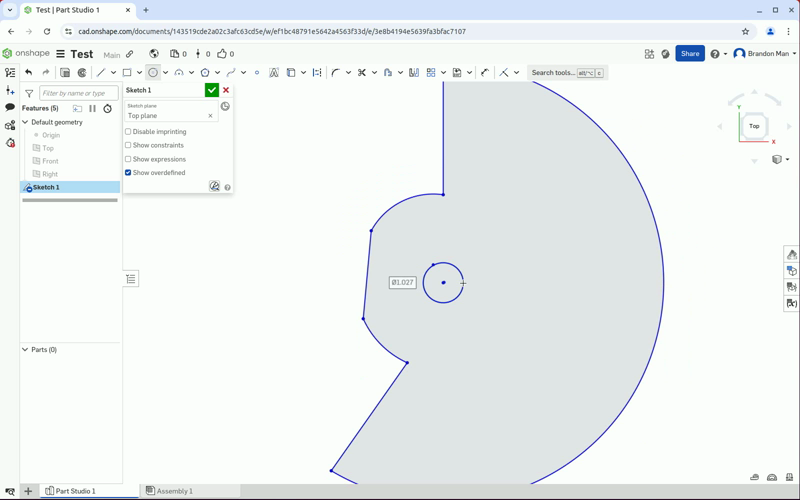
scroll(-6)
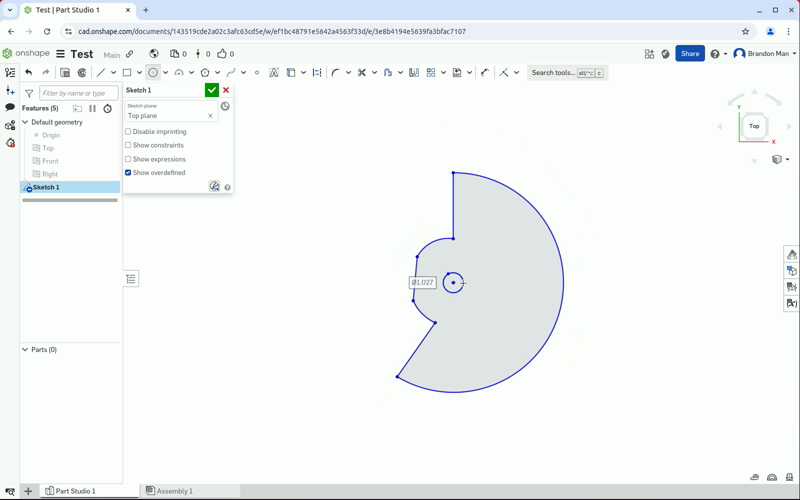
scroll(-6)
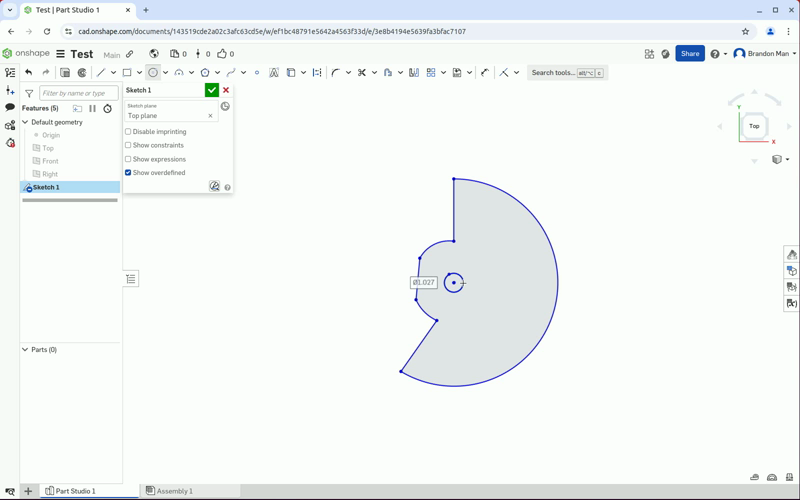
scroll(-6)
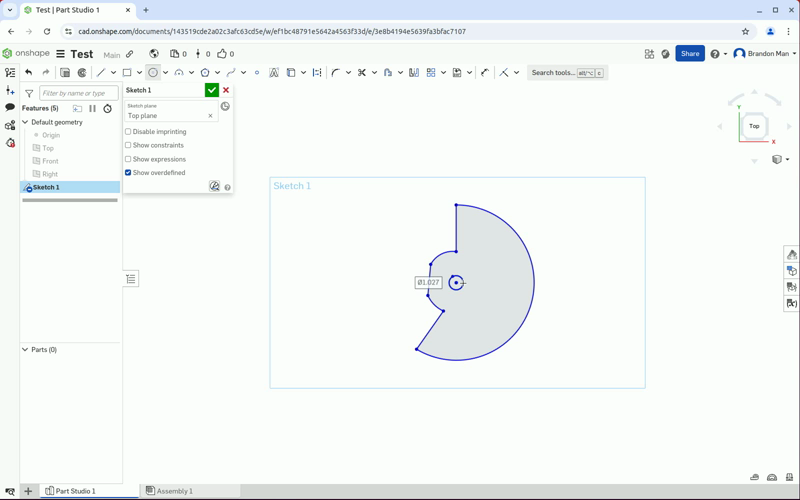
scroll(-6)
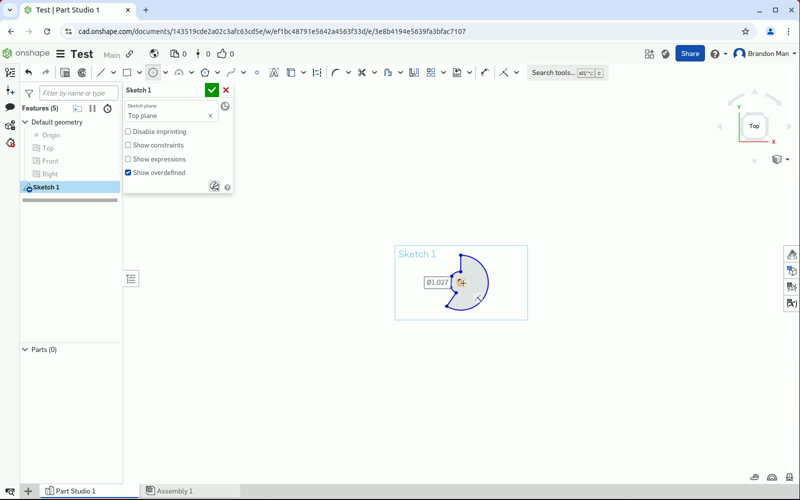
key(esc)
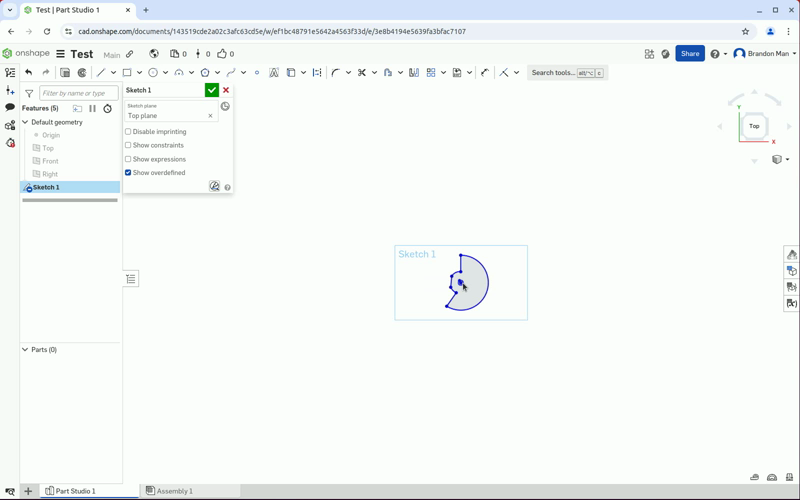
mouse_move(477, 281)
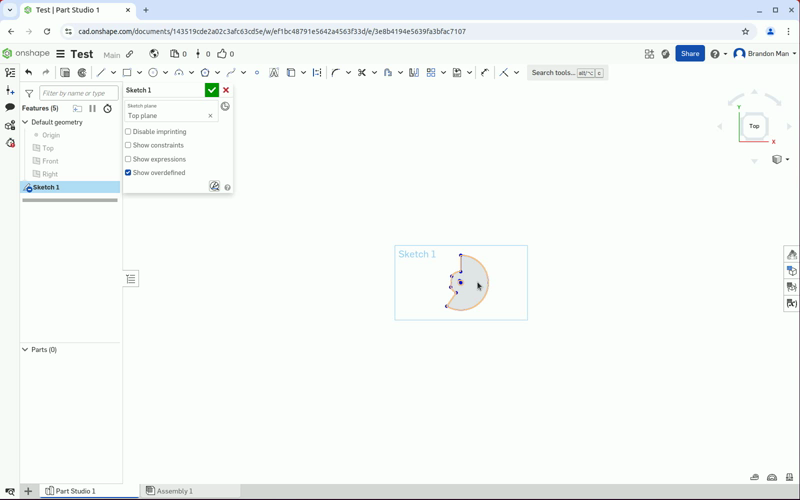
scroll(6)
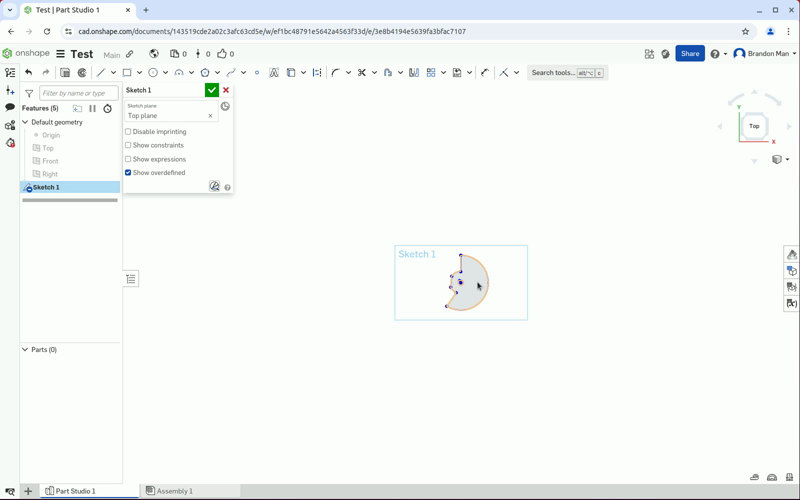
scroll(6)
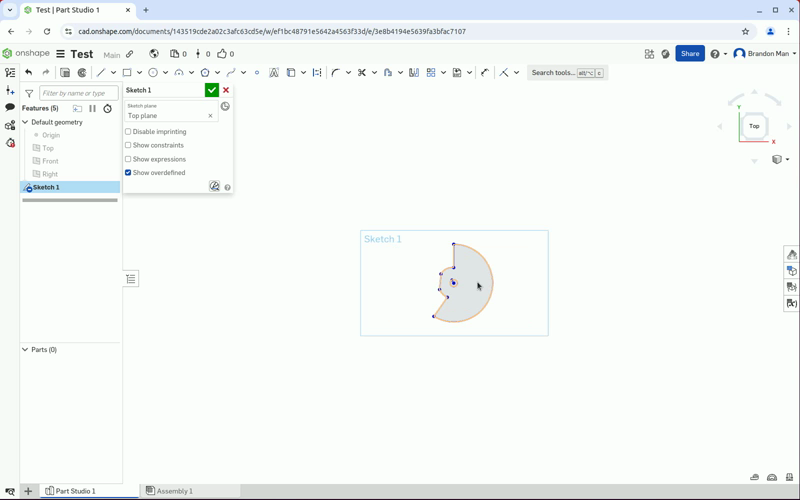
scroll(6)
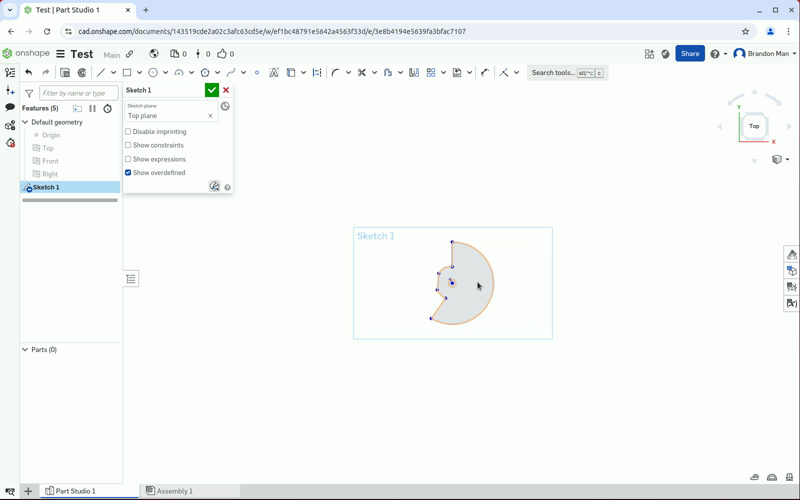
scroll(6)
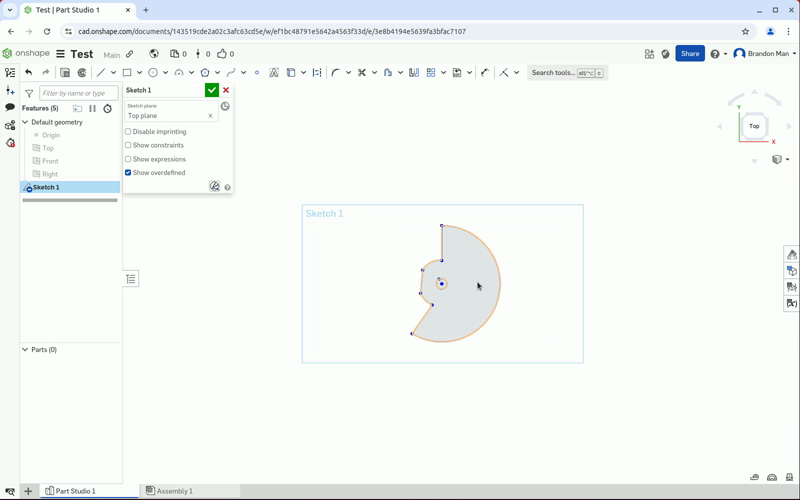
scroll(6)
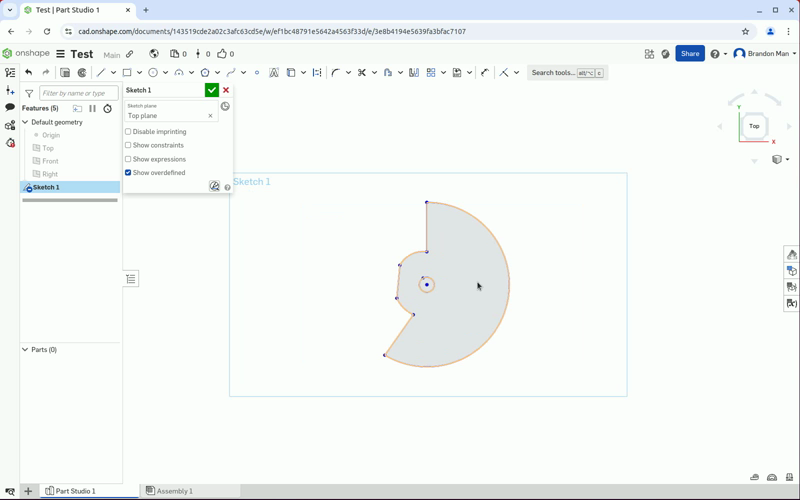
scroll(6)
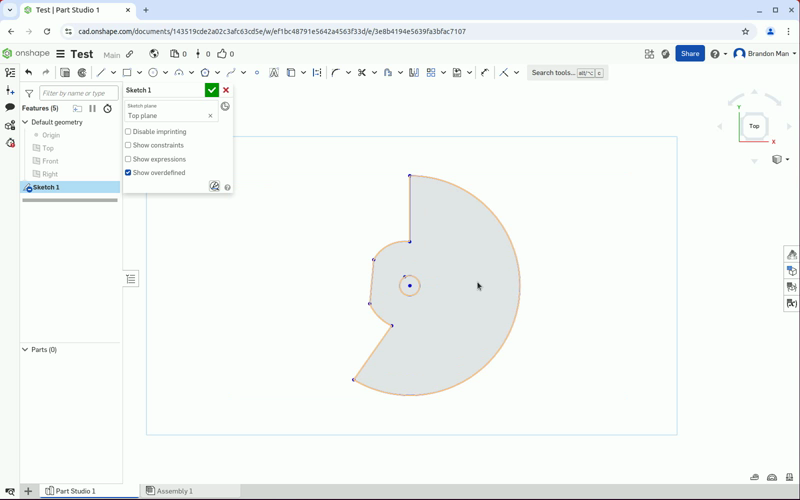
scroll(6)
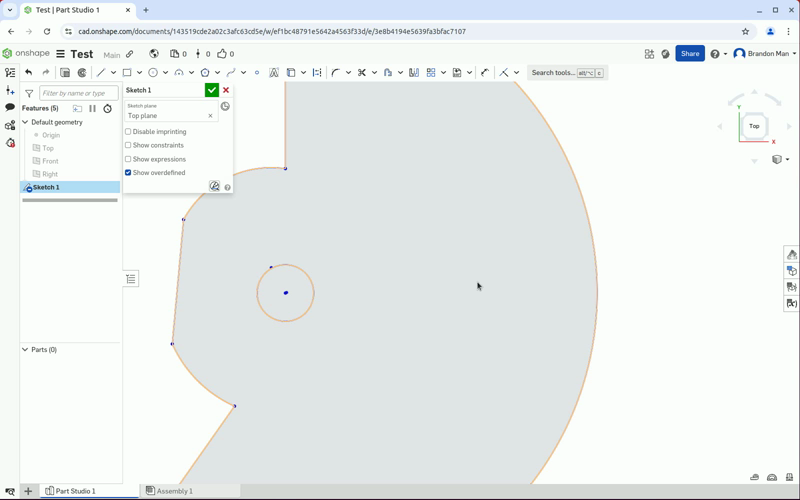
click(477, 281)
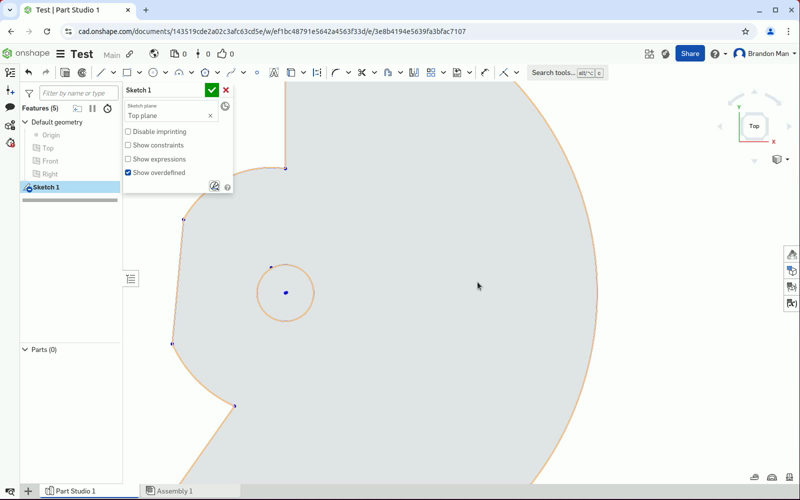
scroll(-6)
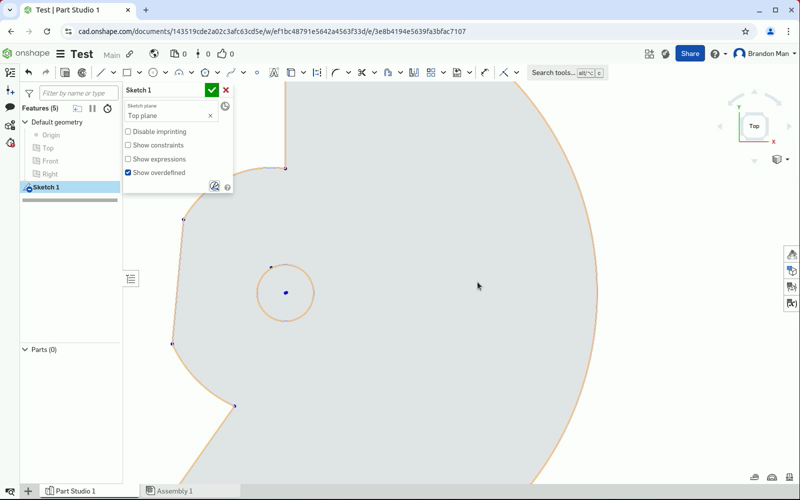
scroll(-6)
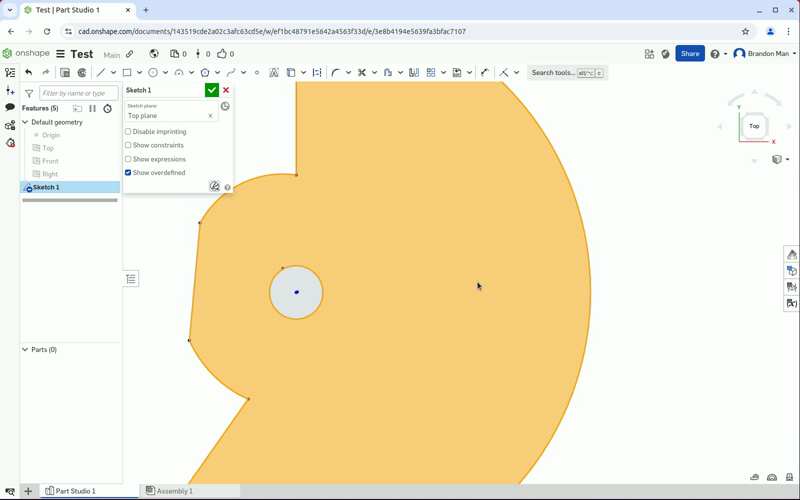
scroll(-6)
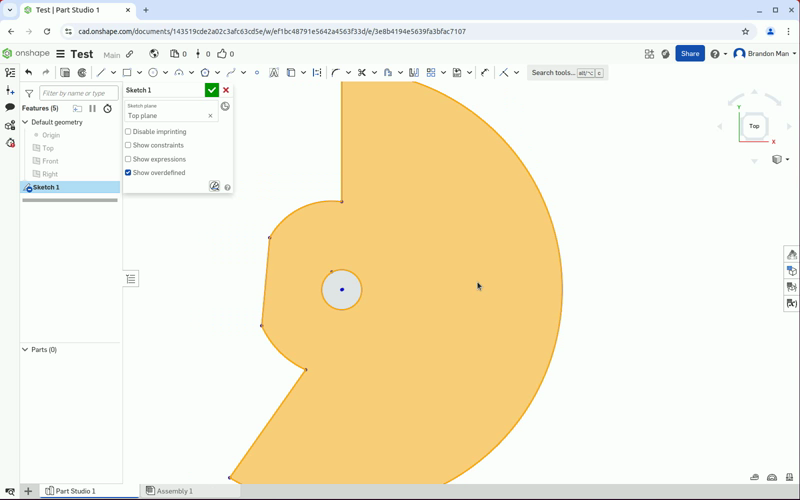
scroll(-6)
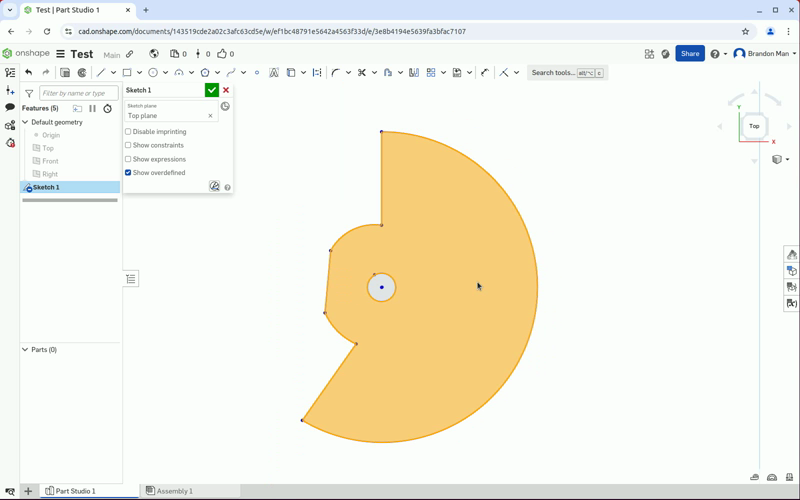
scroll(-6)
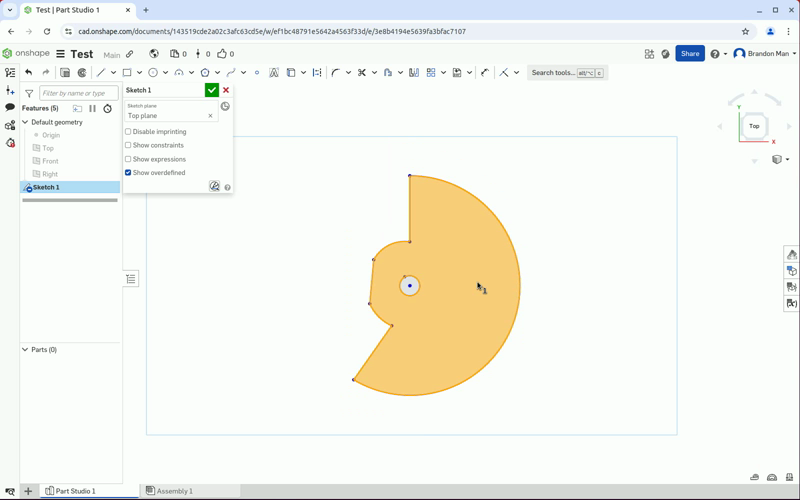
scroll(-6)
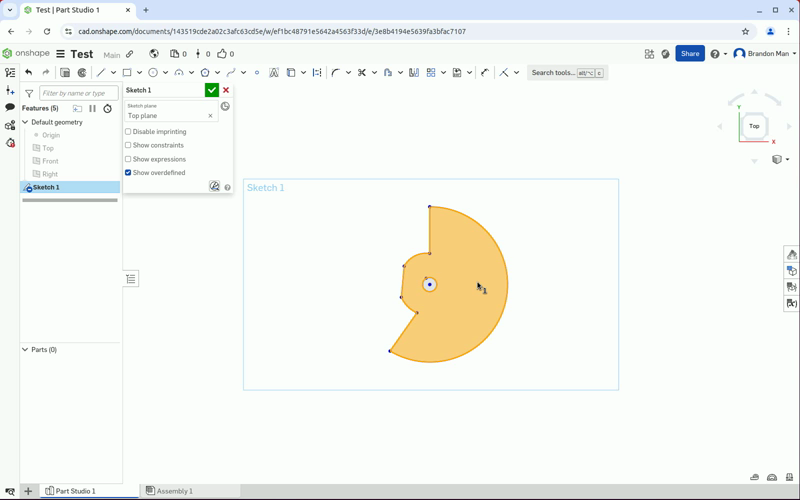
scroll(-6)
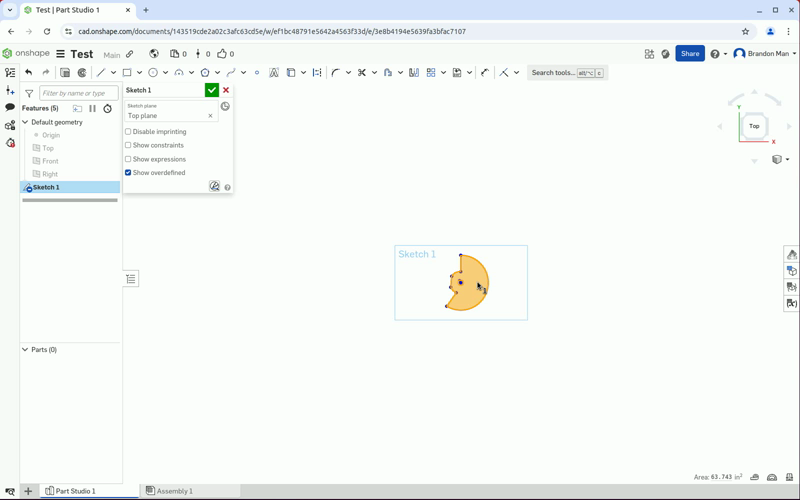
mouse_move(73, 352)
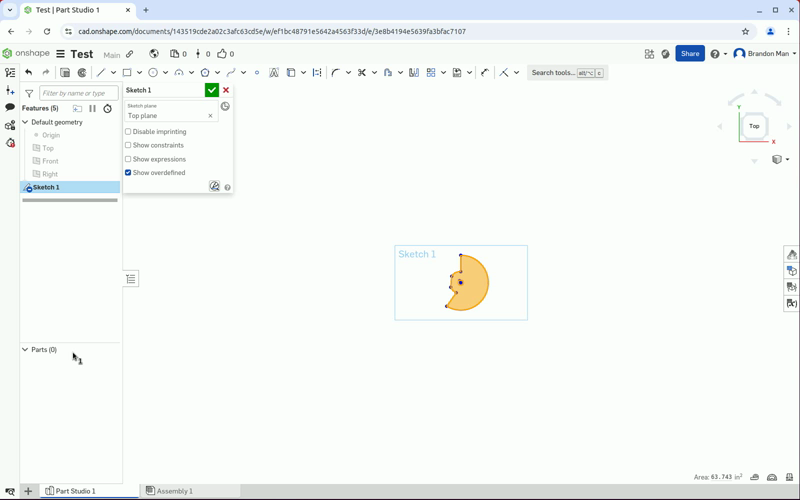
key(shift+y)
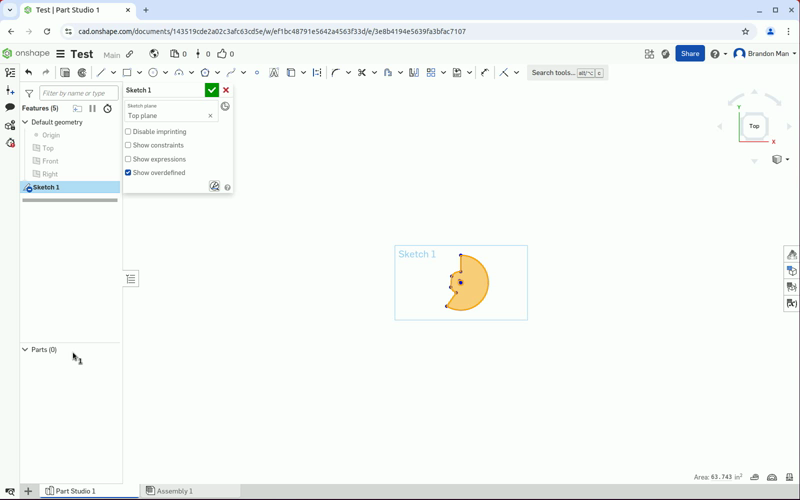
key(shift+e)
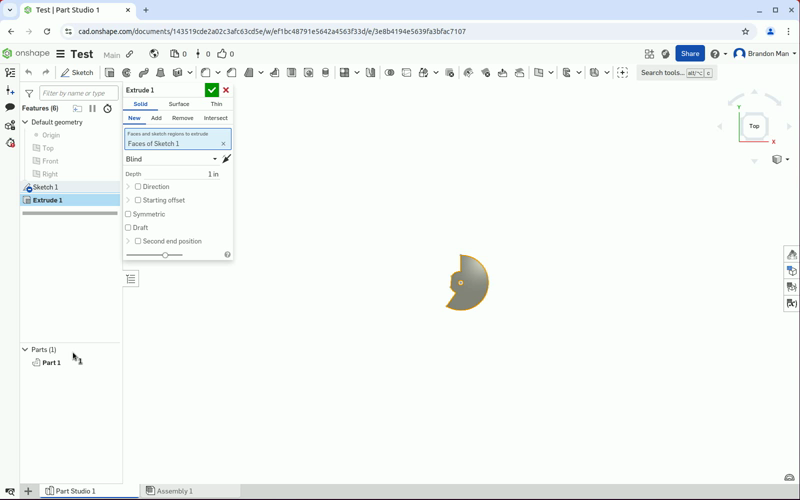
mouse_move(143, 106)
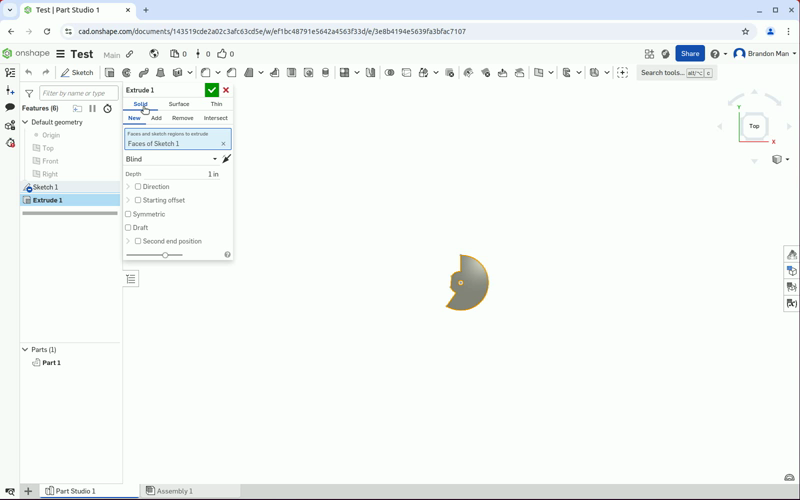
click(143, 106)
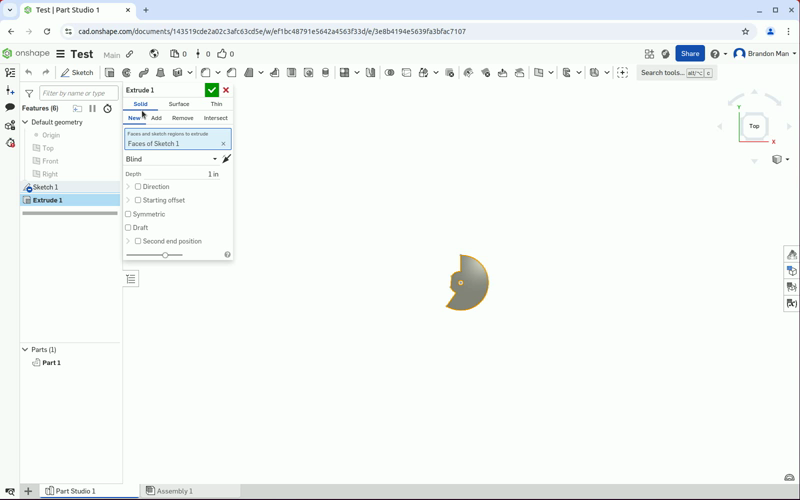
mouse_move(137, 120)
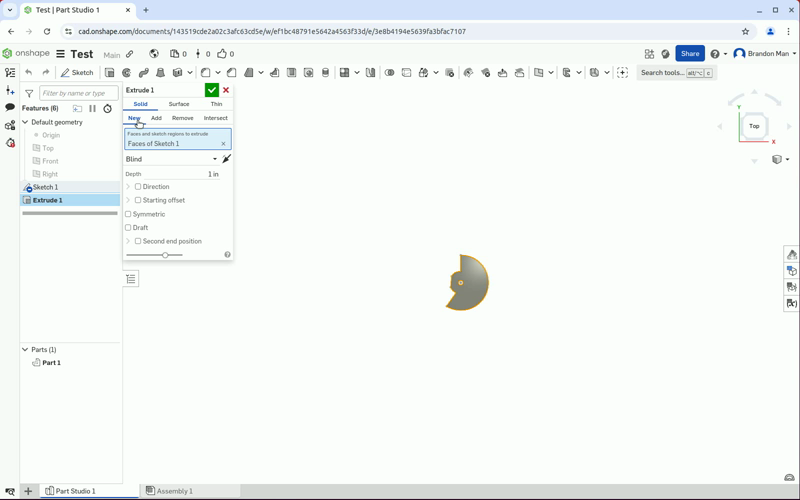
click(137, 120)
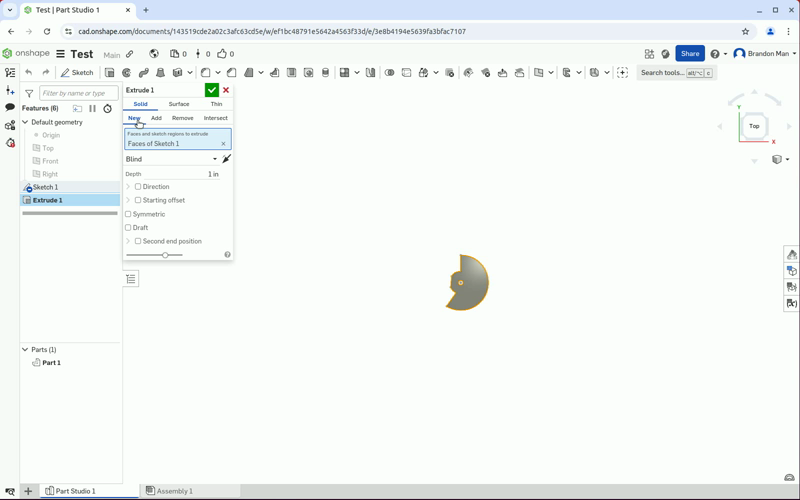
key(tab, 4)
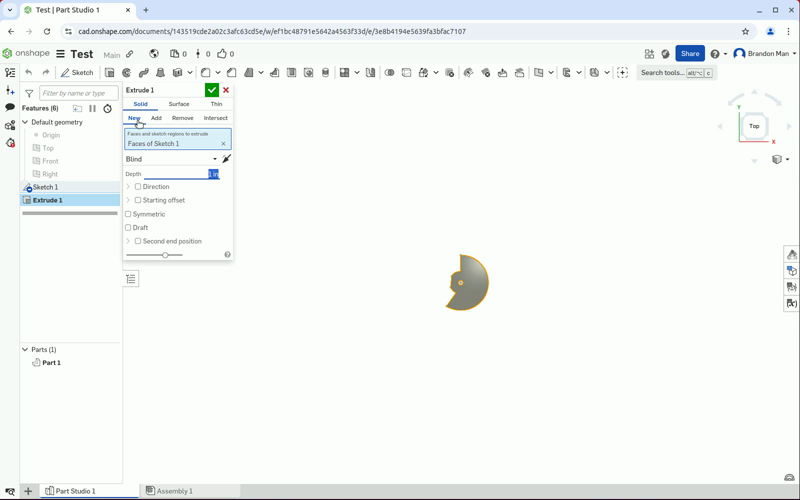
text(3.851)
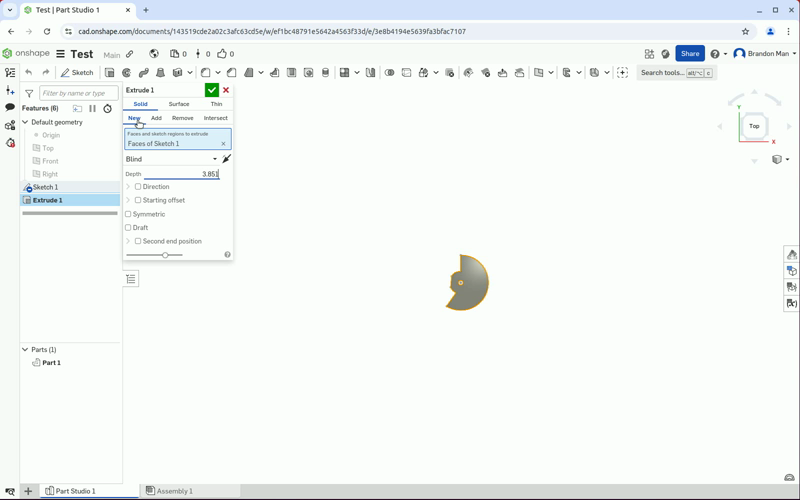
key(enter)
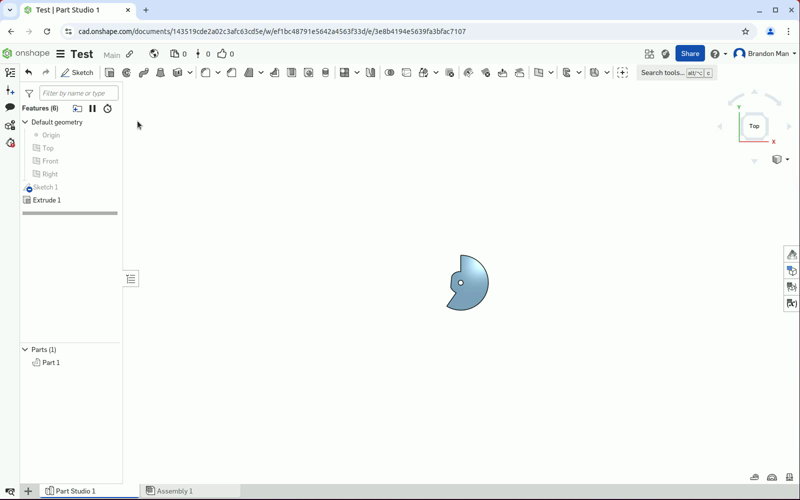
key(shift+h)
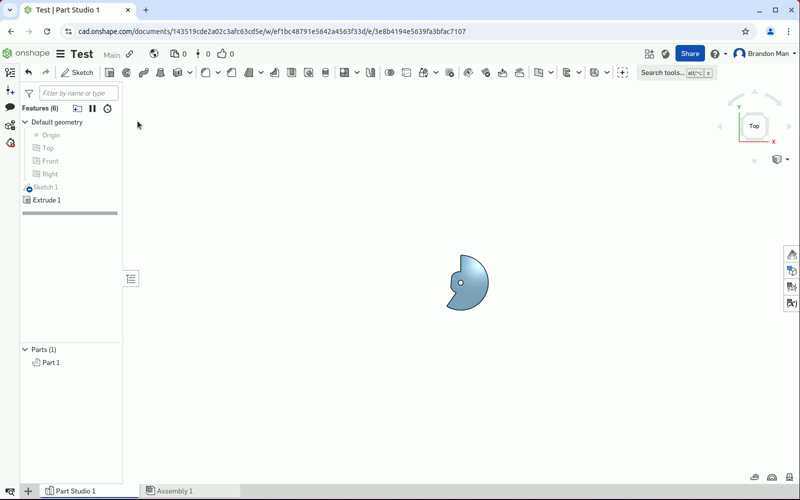
key(shift+h)
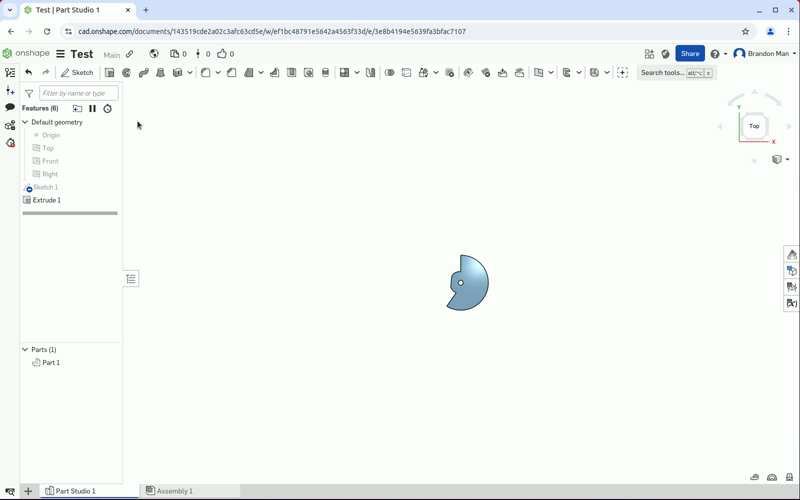
mouse_move(73, 189)
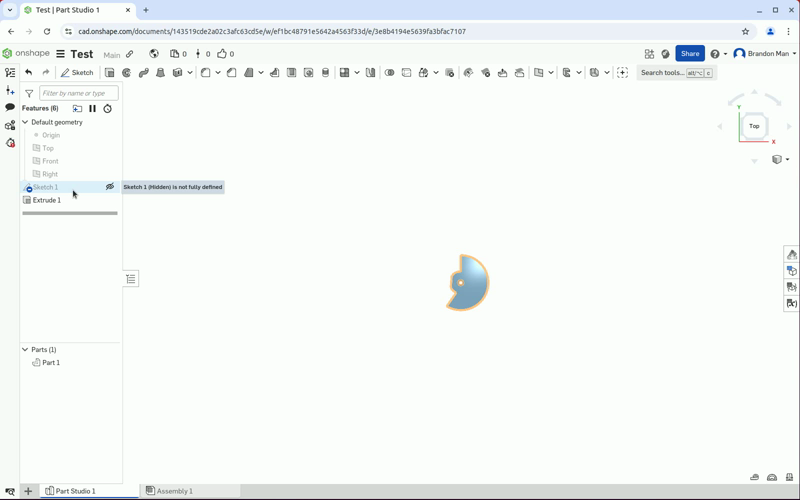
click(73, 189)
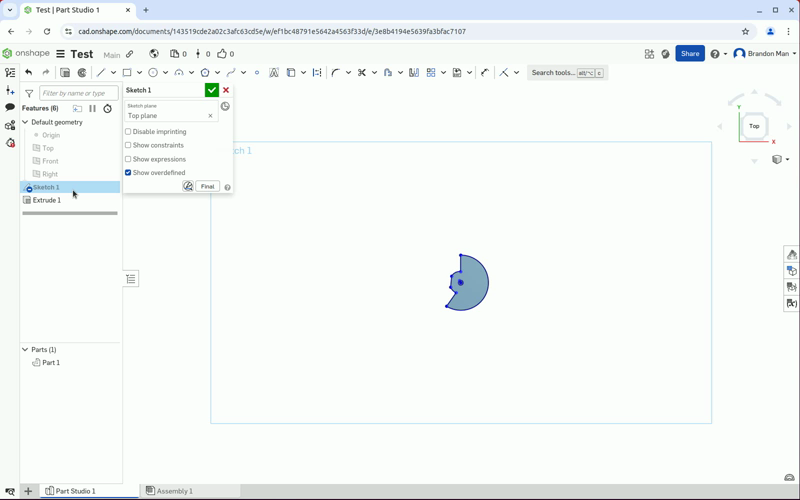
mouse_move(229, 92)
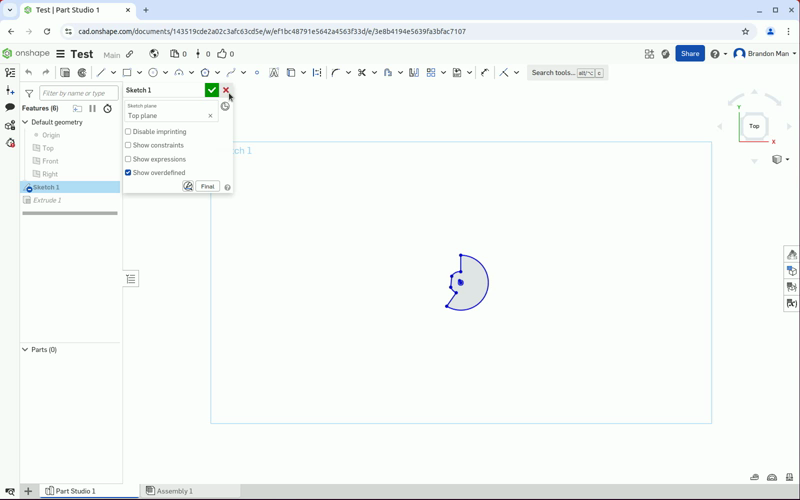
click(229, 92)
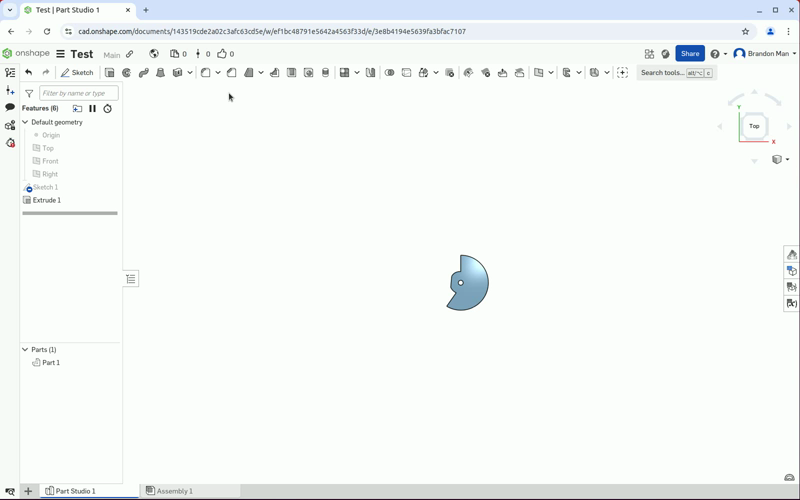
mouse_move(541, 75)
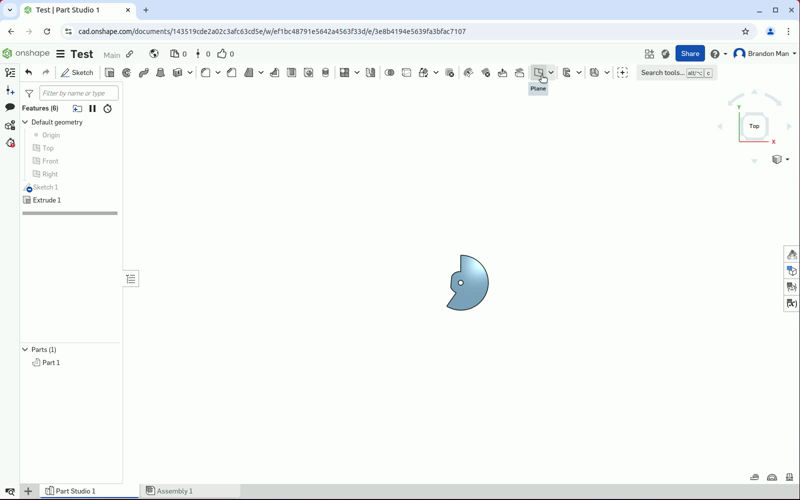
click(541, 75)
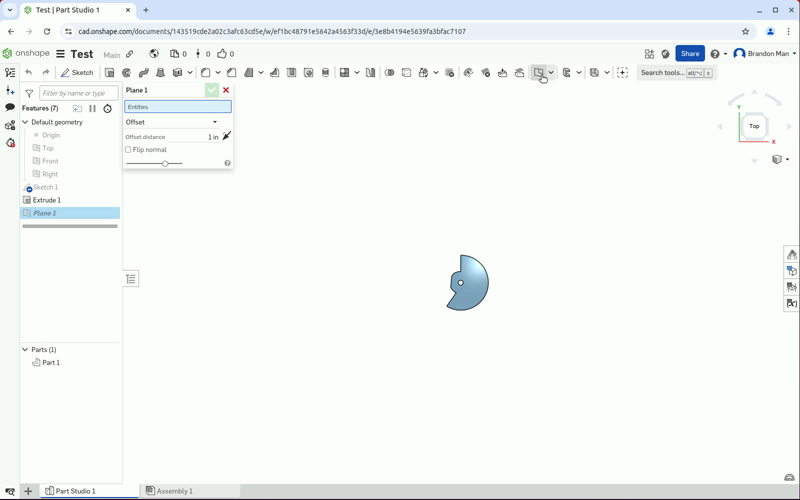
mouse_move(73, 150)
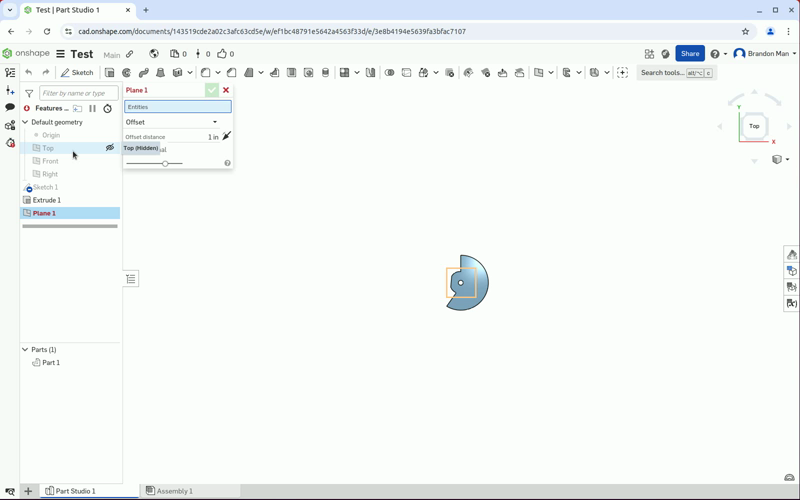
click(73, 150)
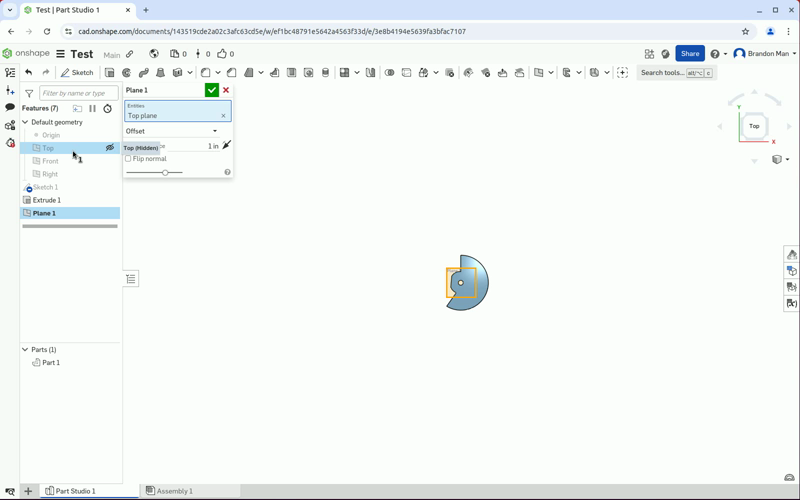
key(tab, 2)
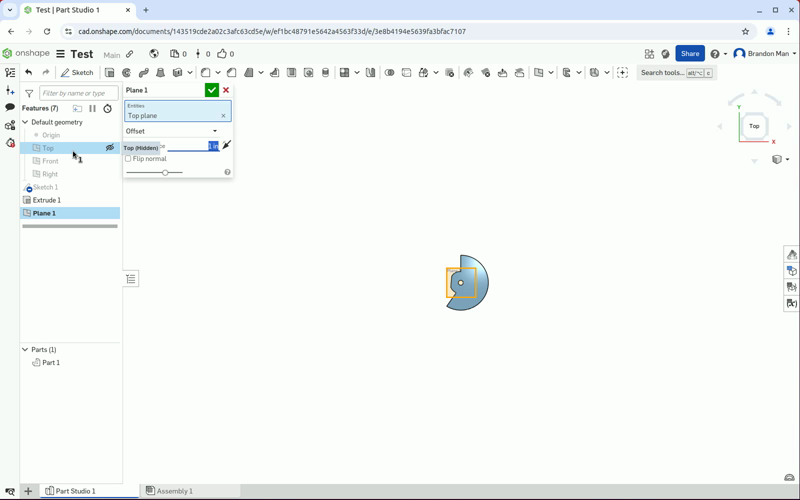
text(3.851)
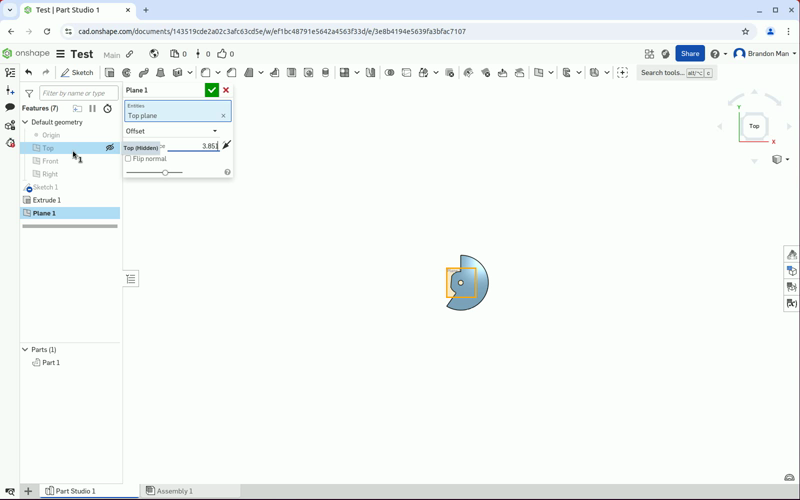
key(enter, 2)
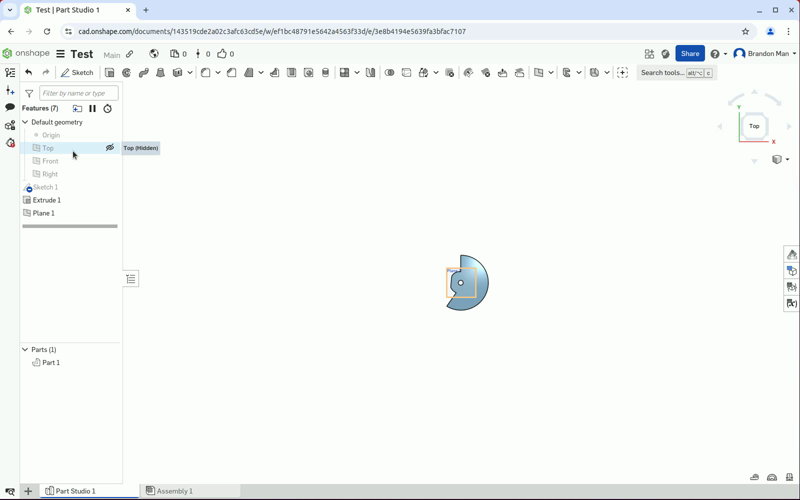
key(shift+s)
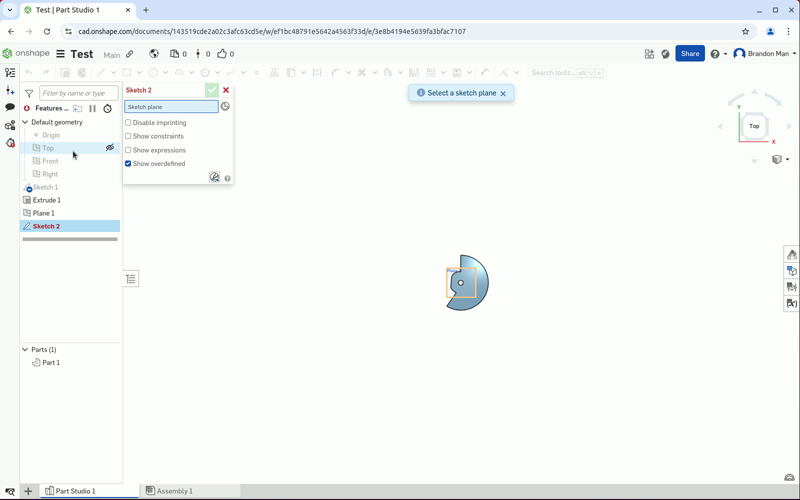
mouse_move(73, 215)
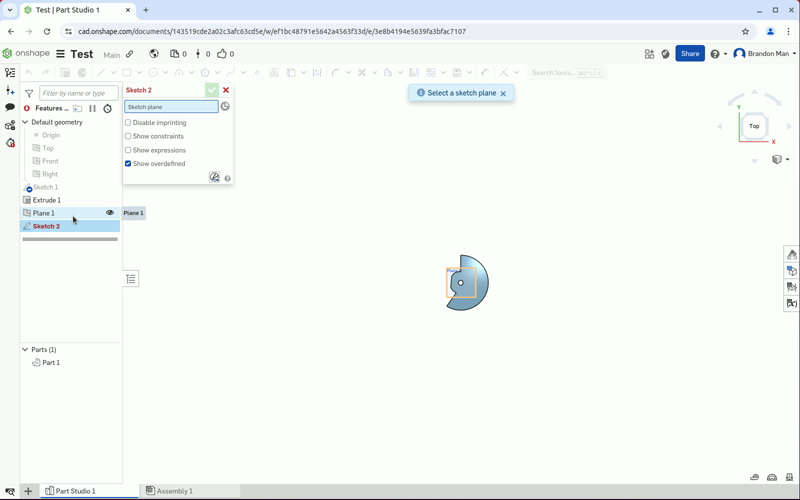
click(73, 215)
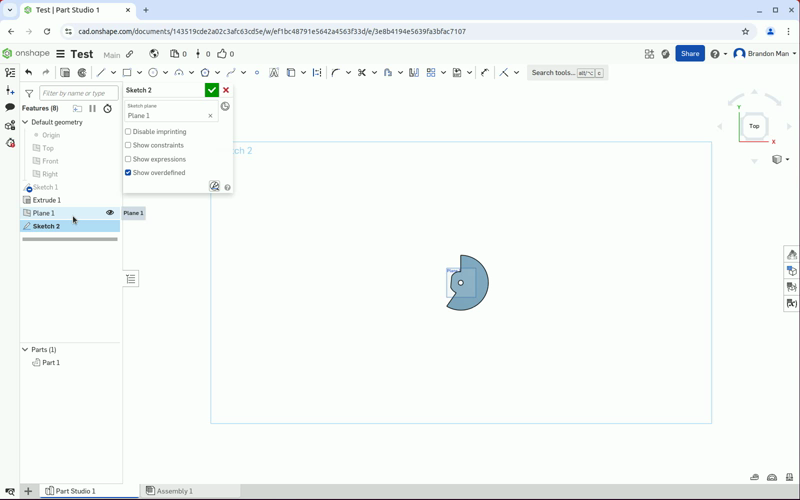
mouse_move(73, 352)
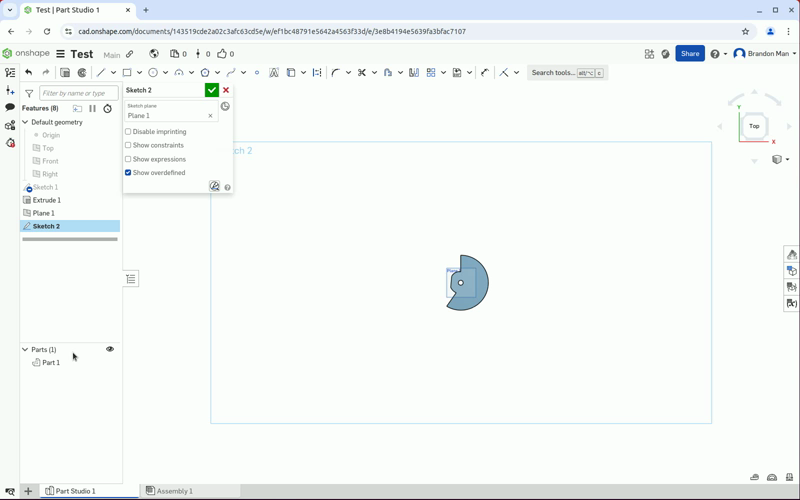
key(y)
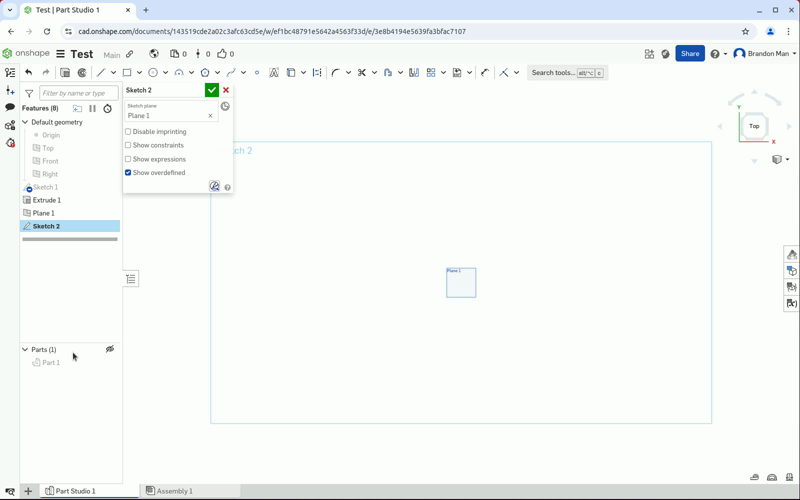
key(c)
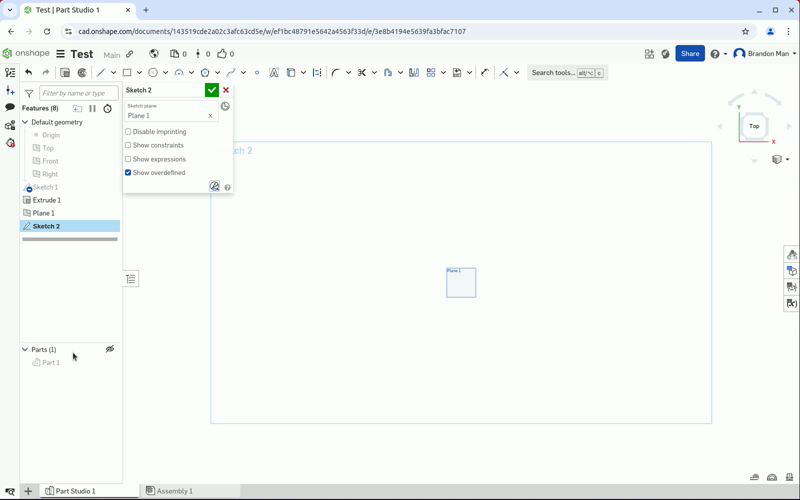
key_down(shift)
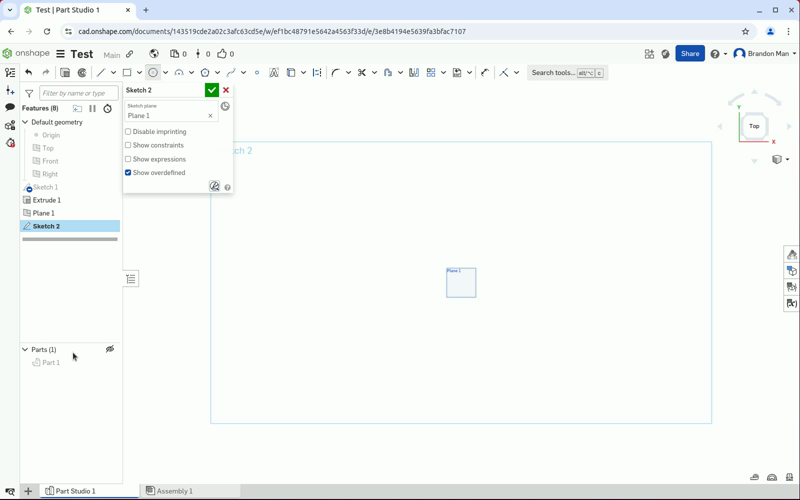
mouse_move(461, 282)
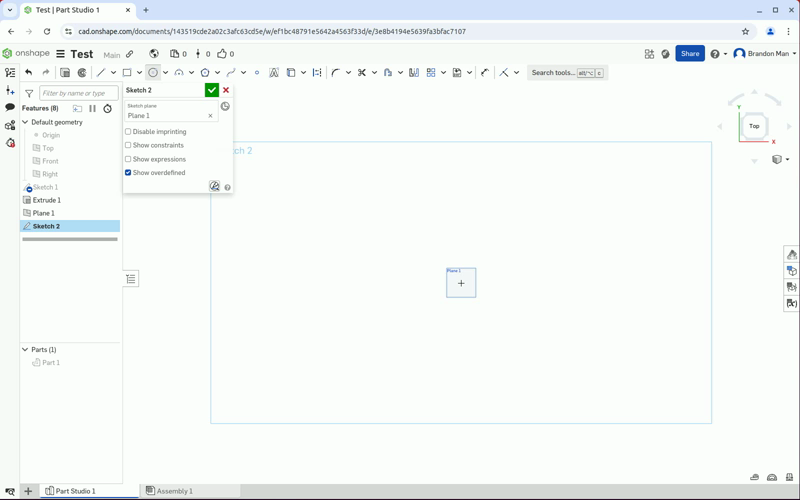
click(461, 282)
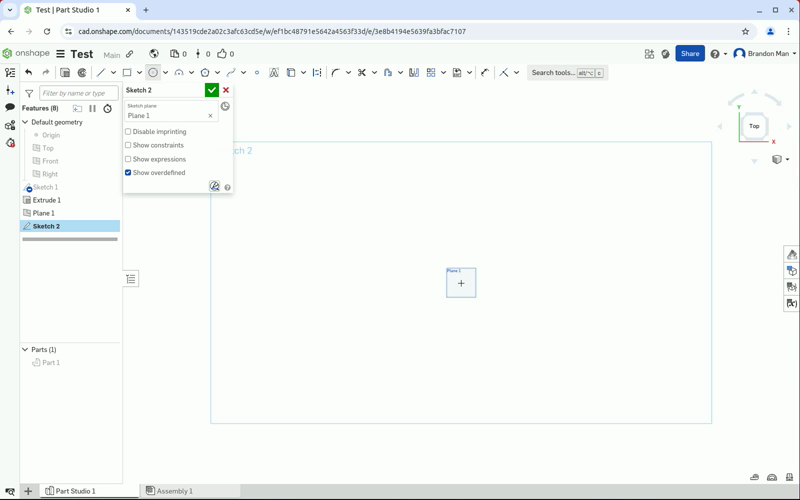
key_up(shift)
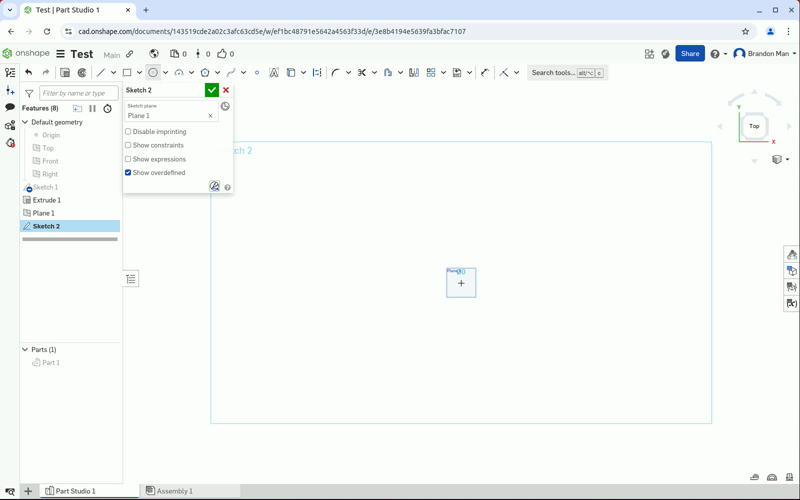
mouse_move(464, 282)
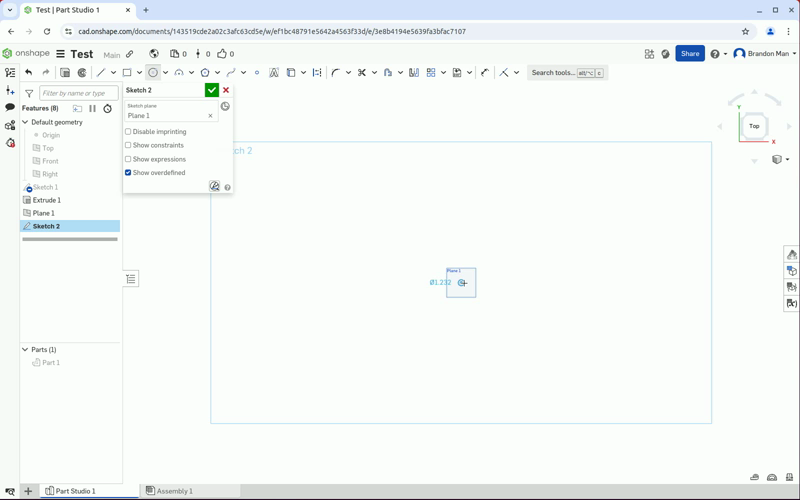
click(464, 282)
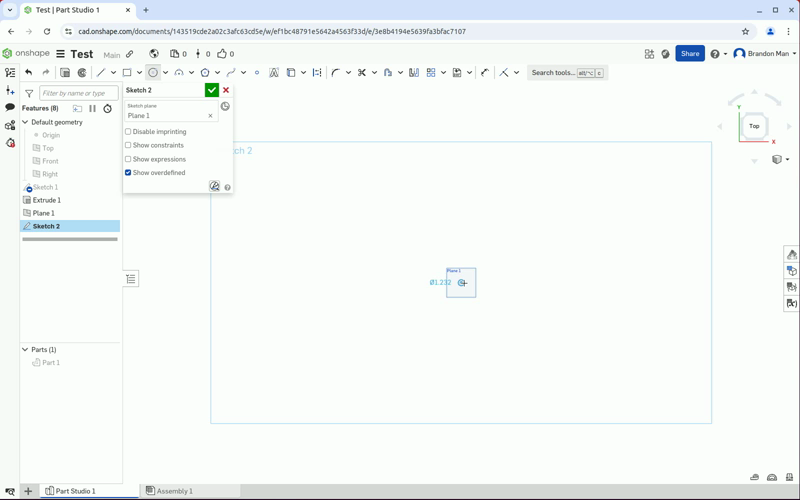
key(esc)
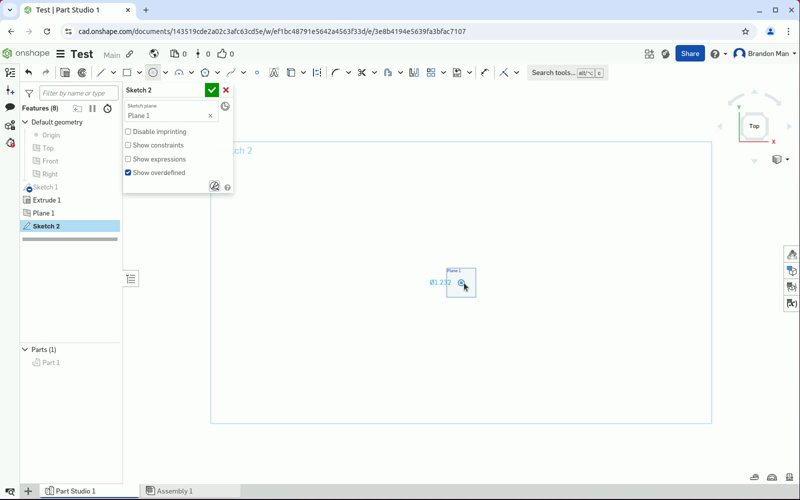
mouse_move(458, 284)
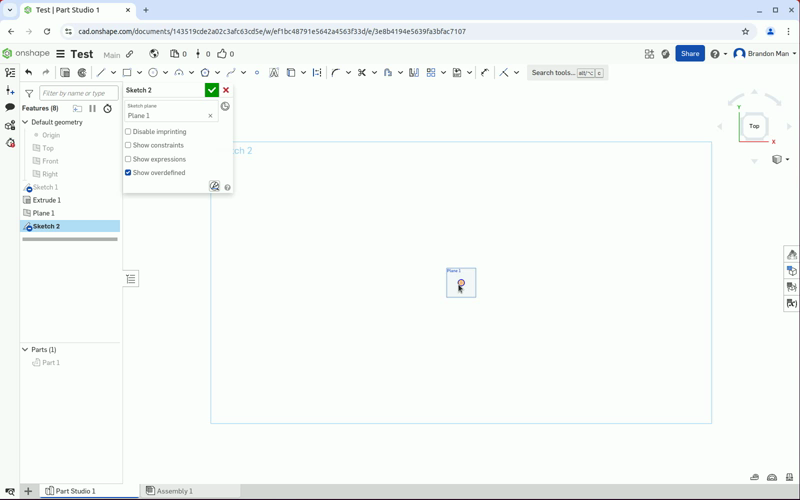
scroll(6)
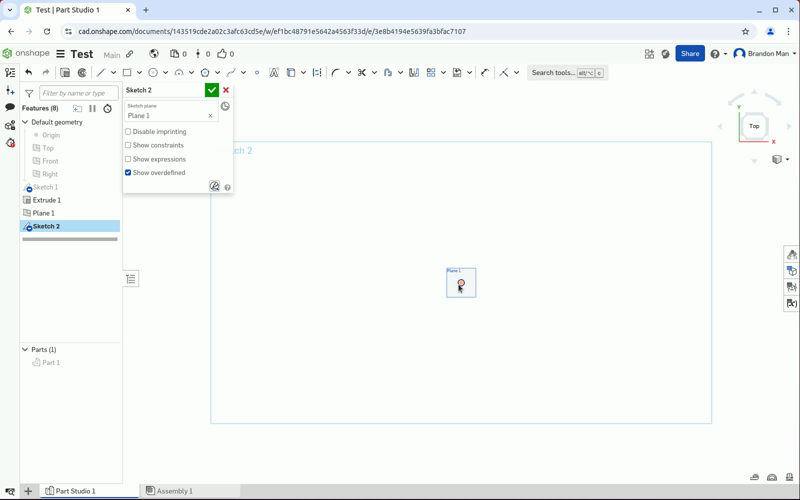
scroll(6)
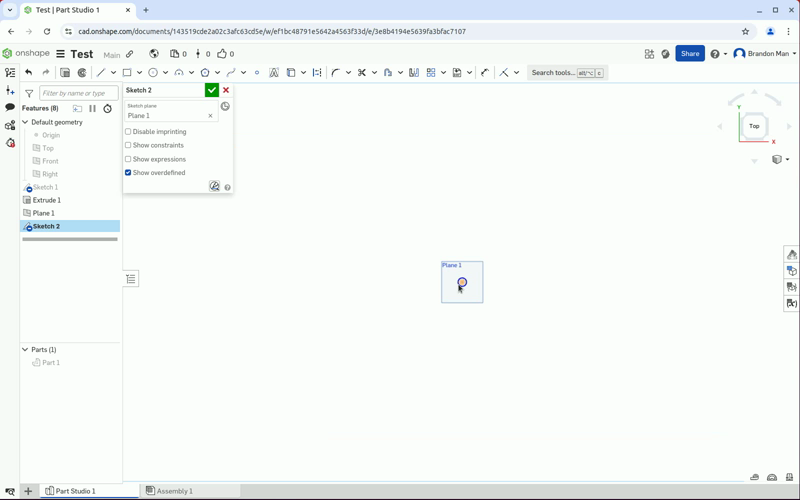
scroll(6)
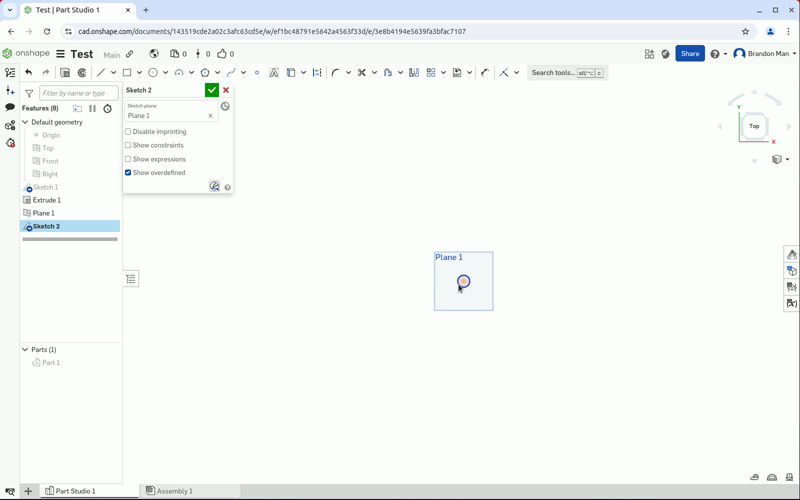
scroll(6)
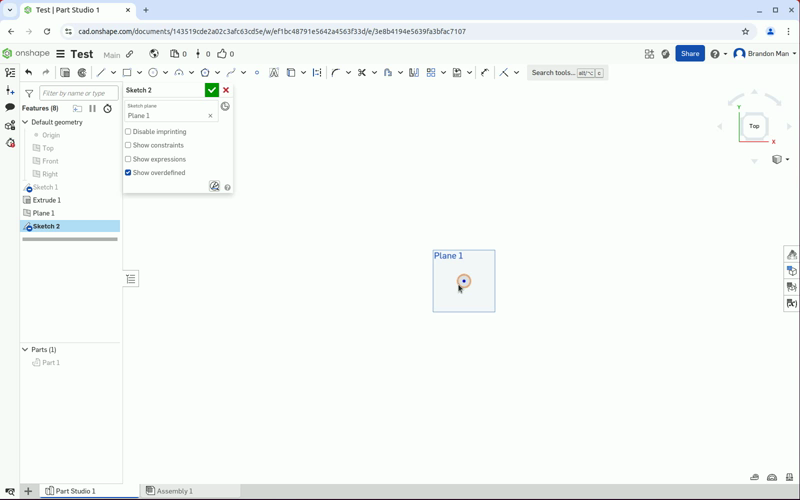
scroll(6)
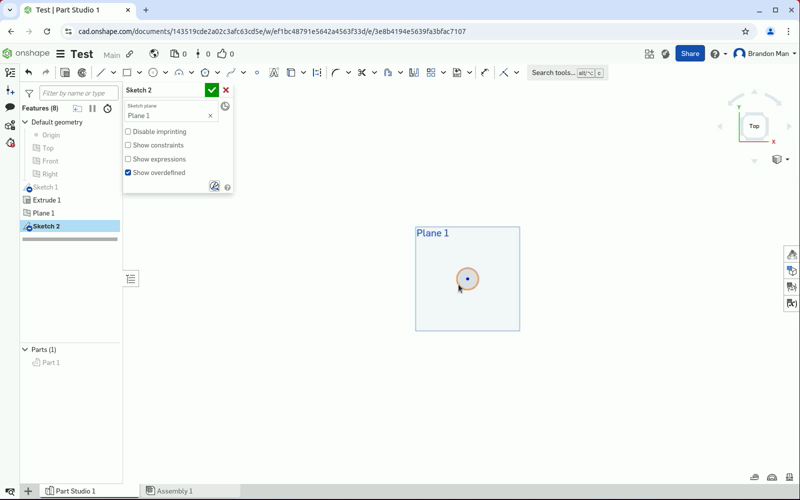
scroll(6)
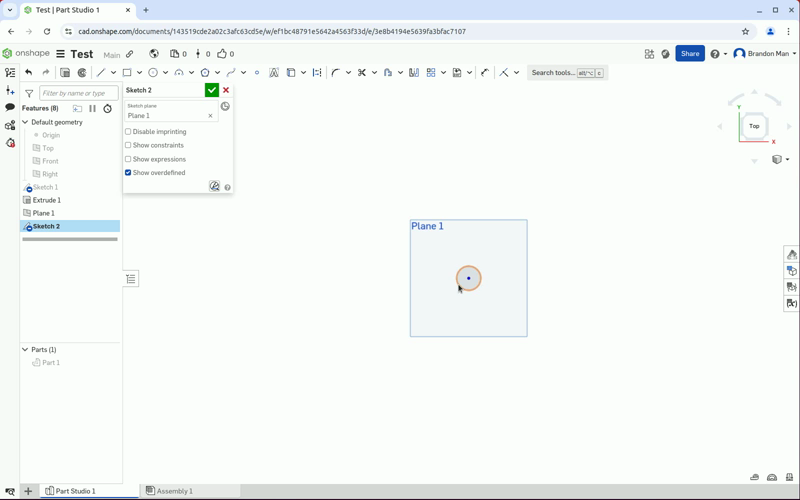
scroll(6)
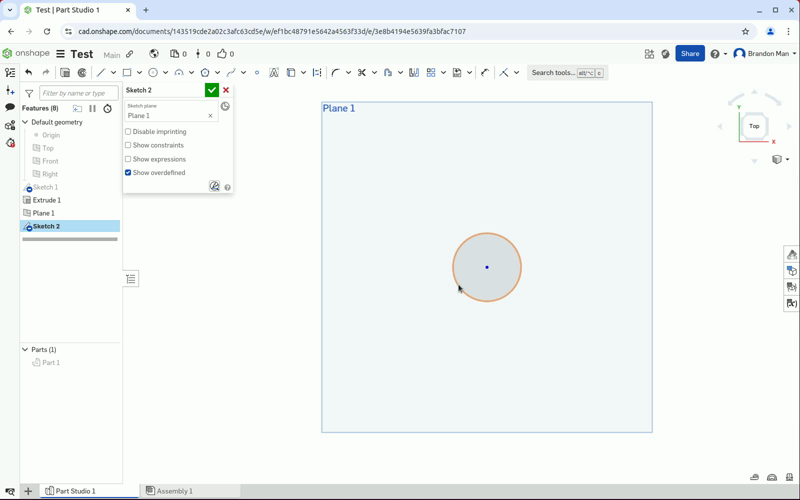
click(458, 284)
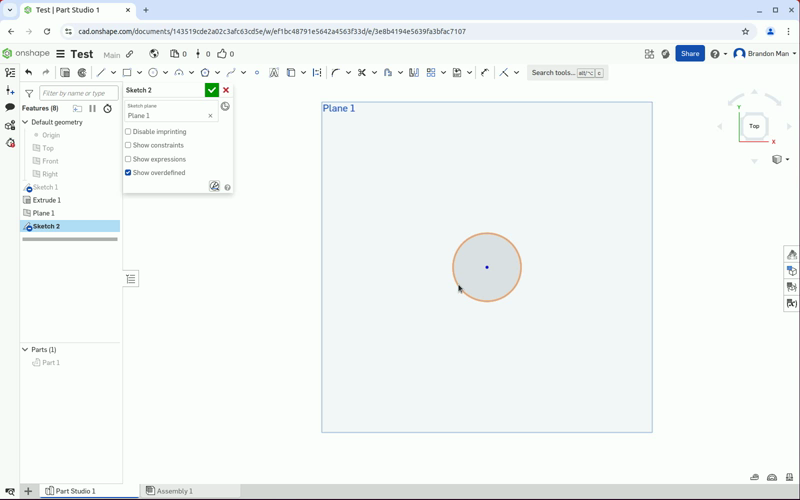
scroll(-6)
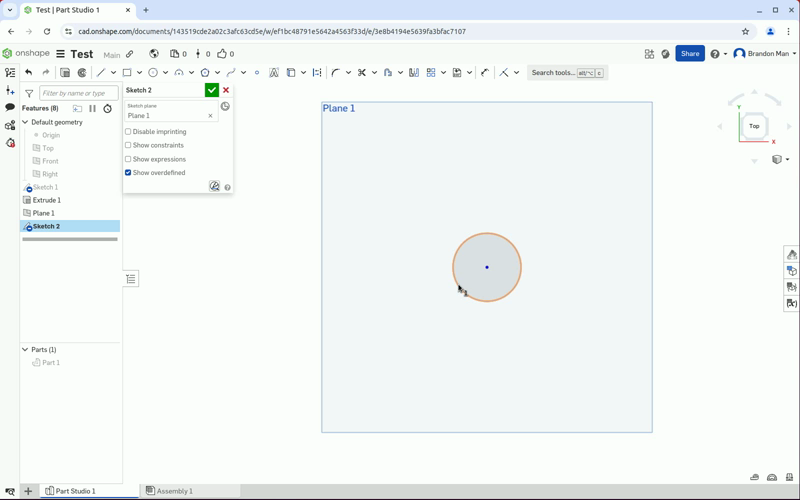
scroll(-6)
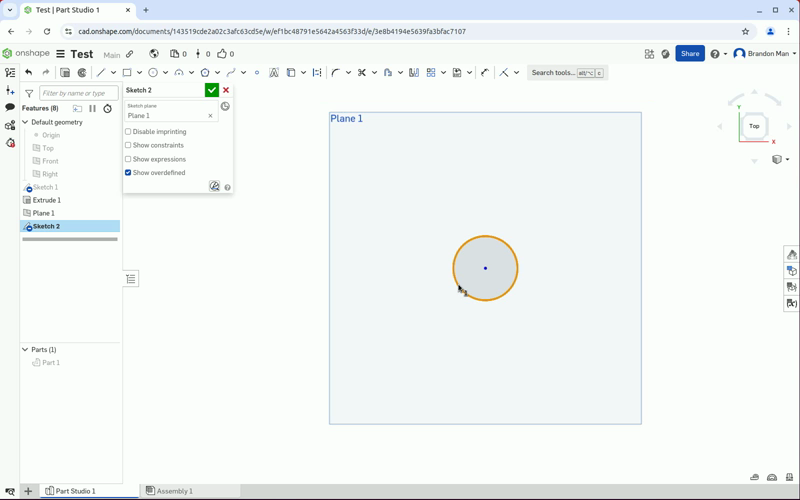
scroll(-6)
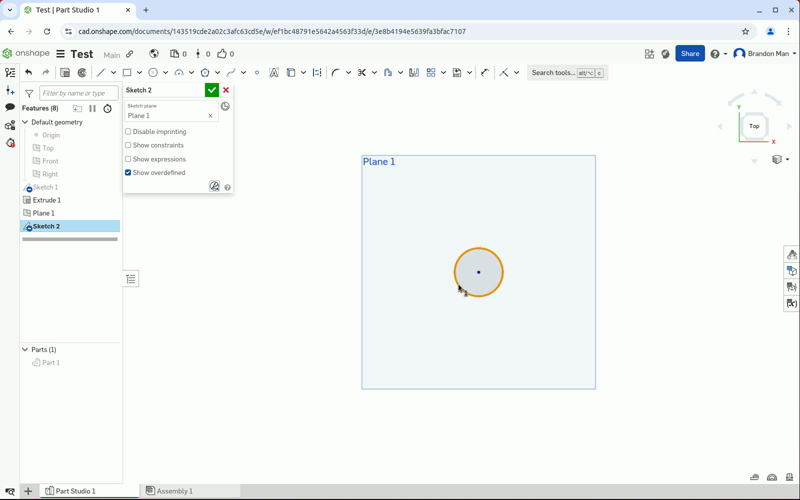
scroll(-6)
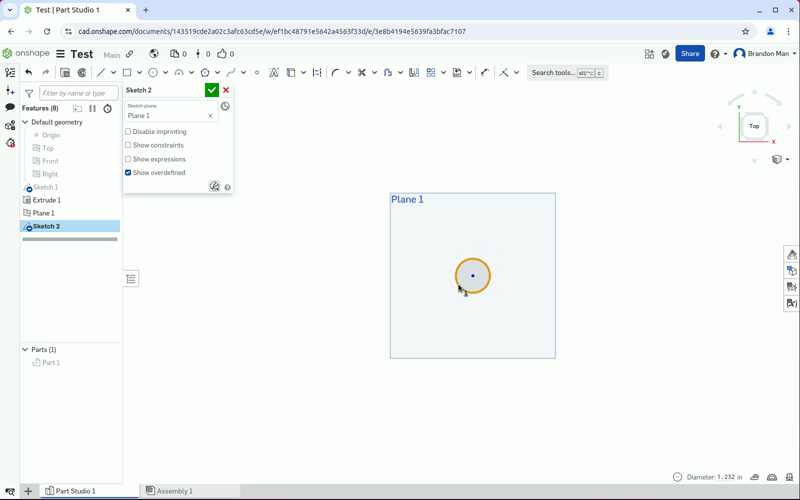
scroll(-6)
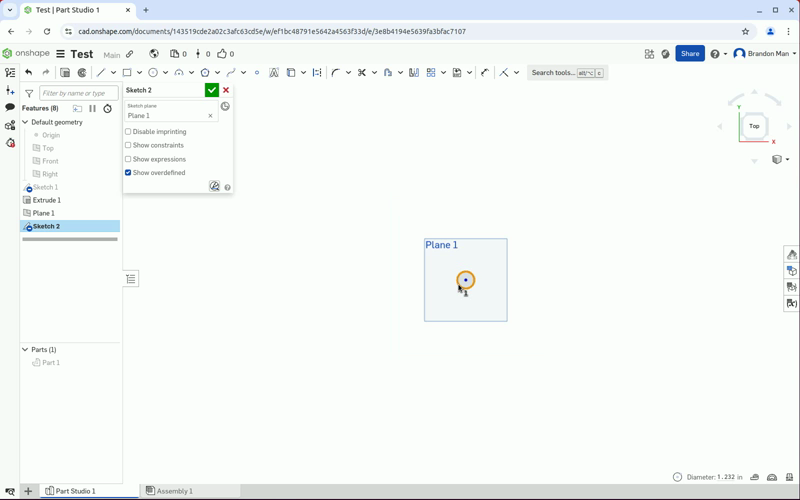
scroll(-6)
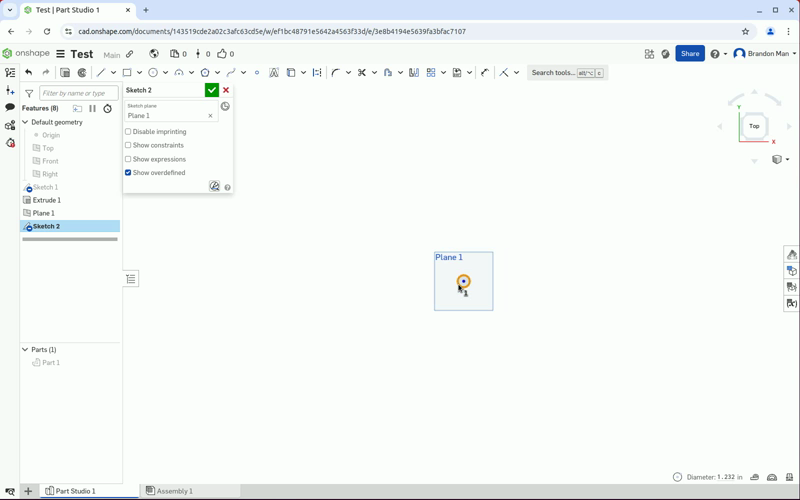
scroll(-6)
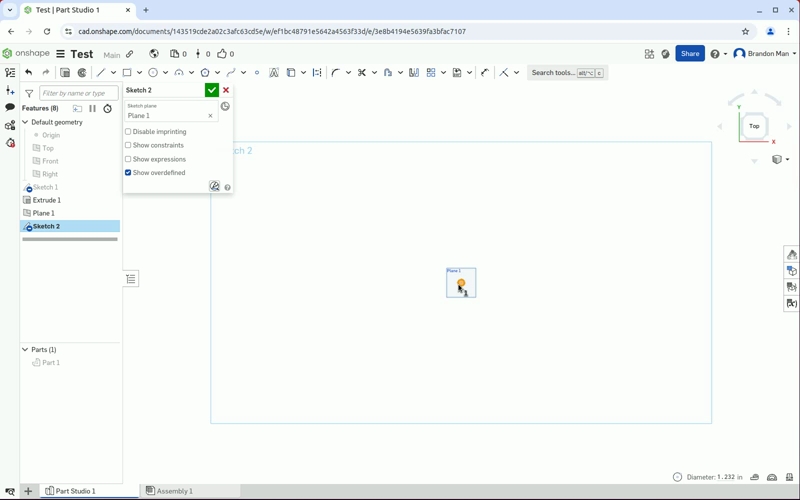
mouse_move(73, 352)
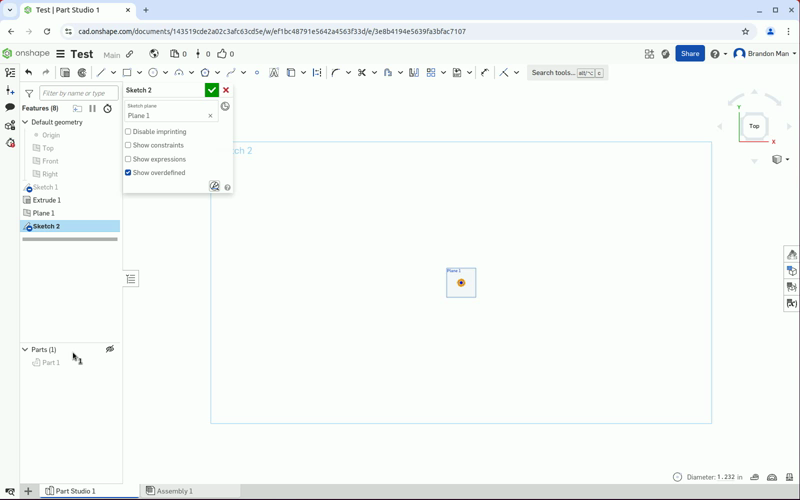
key(shift+y)
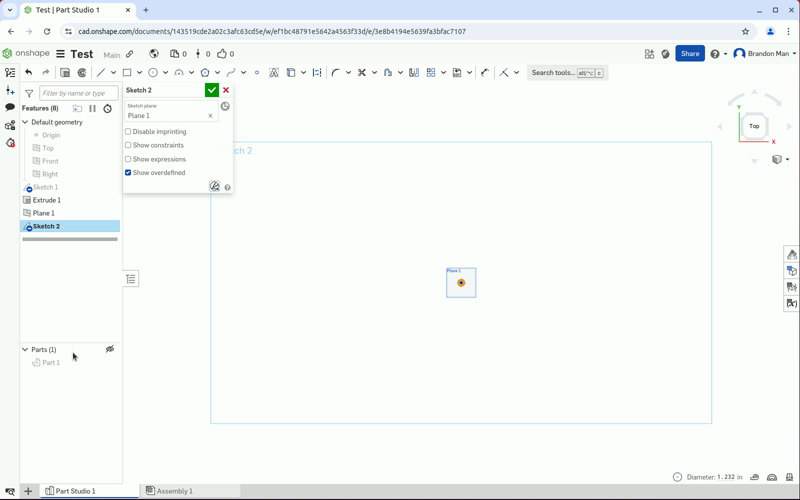
key(shift+e)
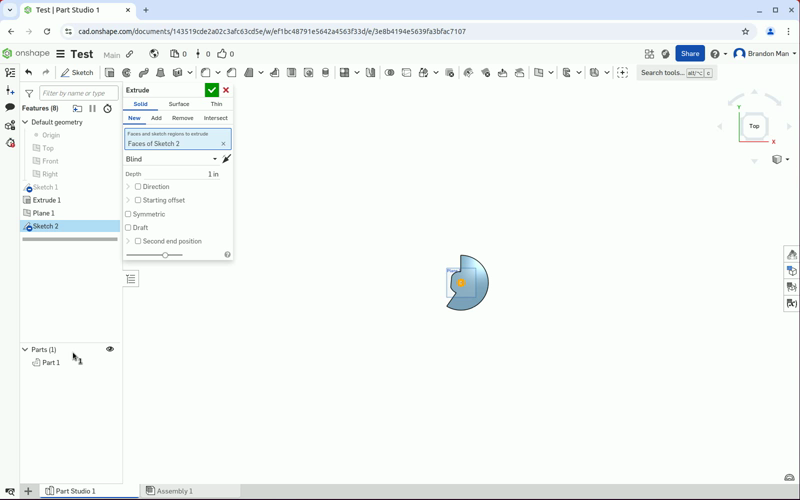
mouse_move(143, 106)
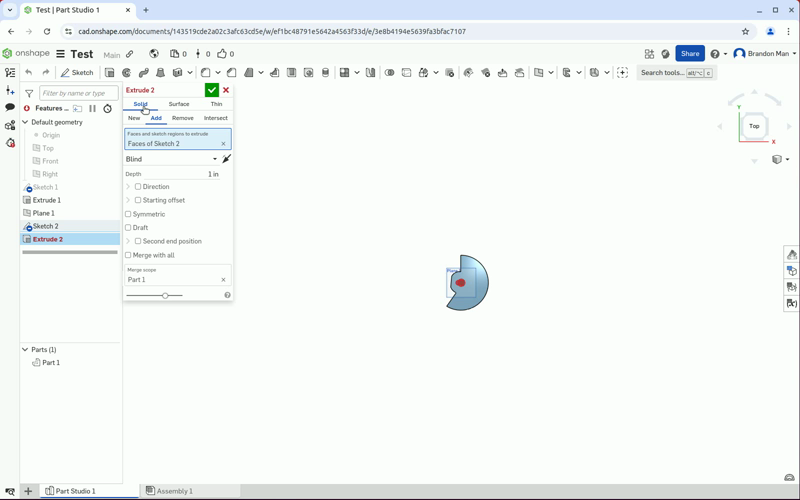
click(143, 106)
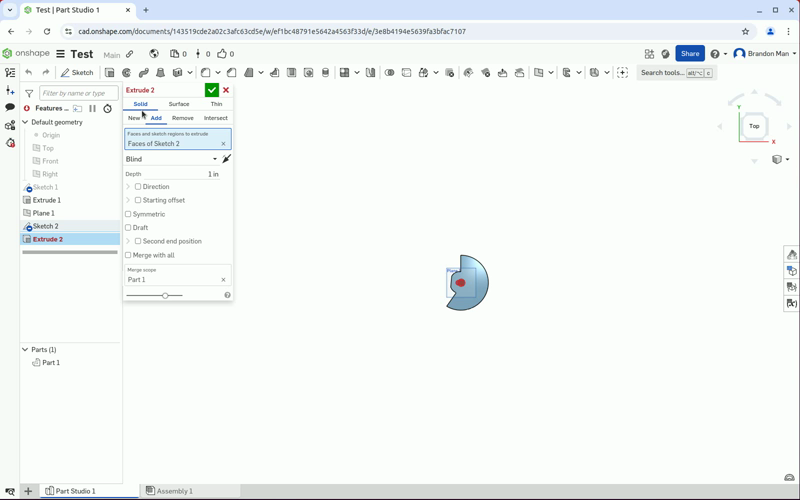
mouse_move(137, 120)
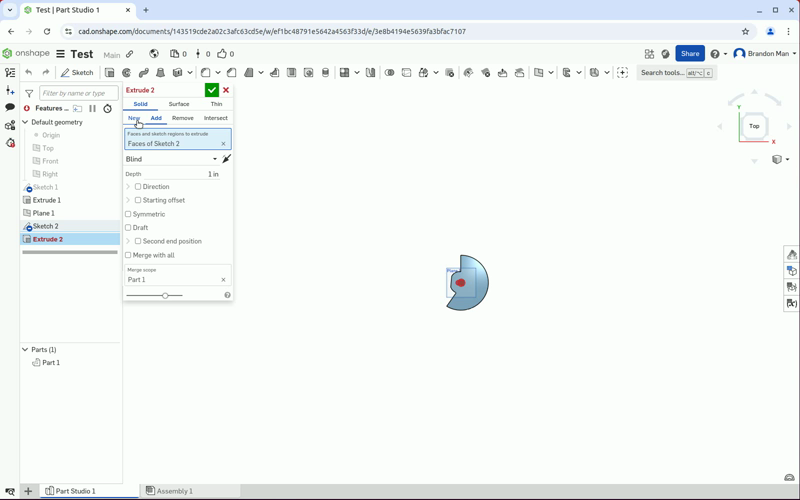
click(137, 120)
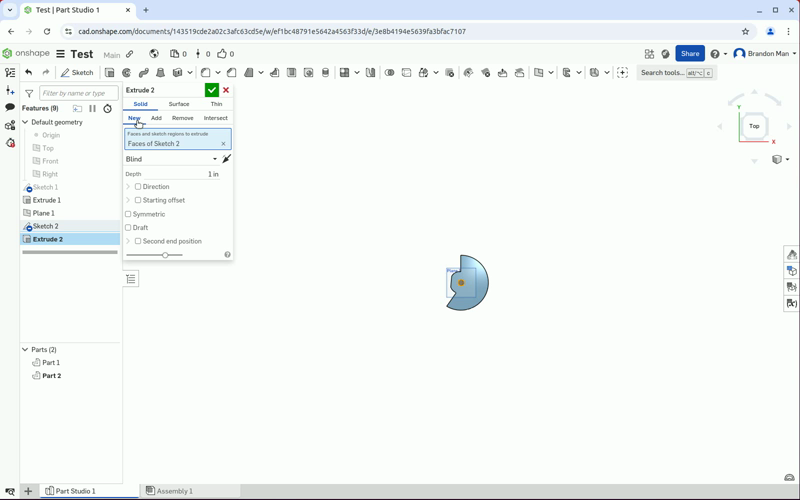
key(tab, 4)
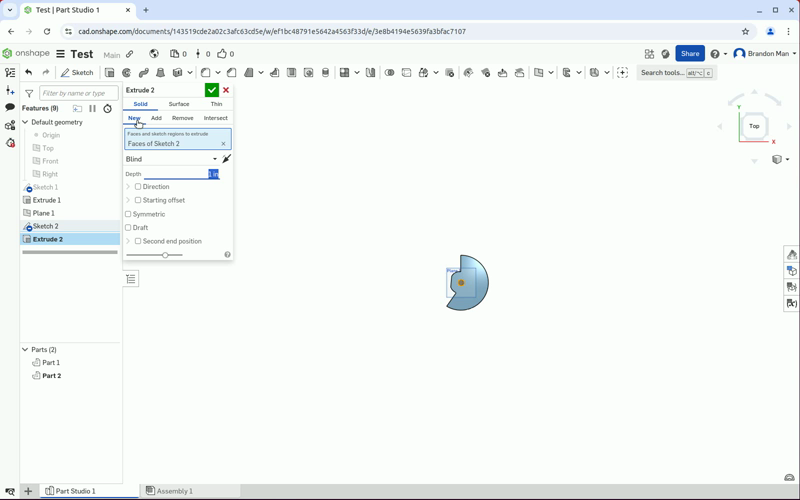
text(8.906)
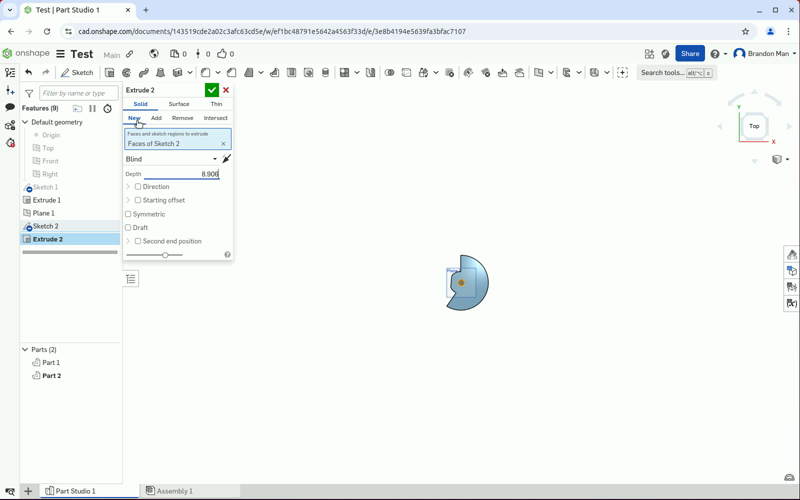
key(enter)
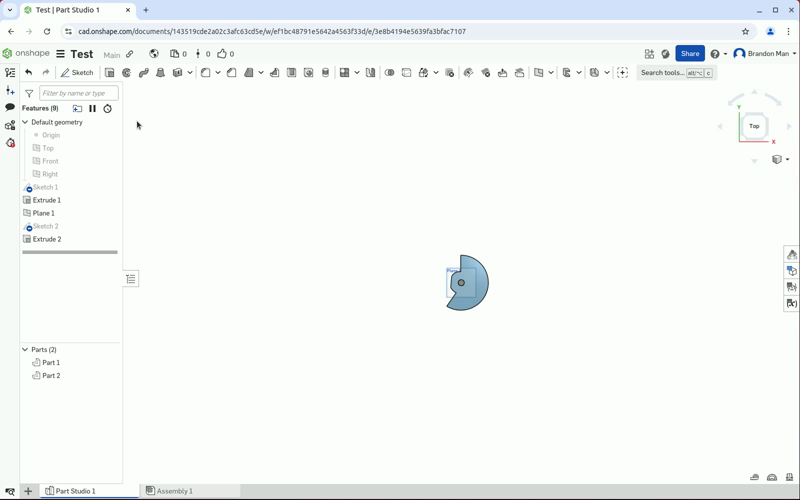
key(shift+h)
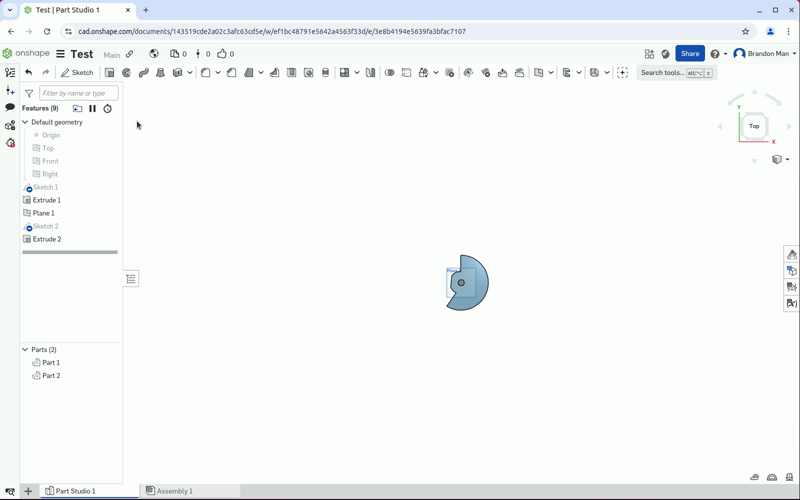
key(shift+h)
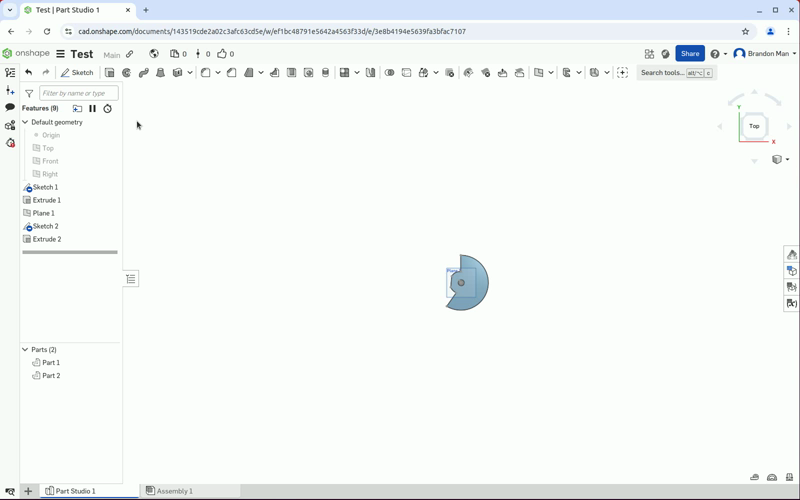
key(shift+7)
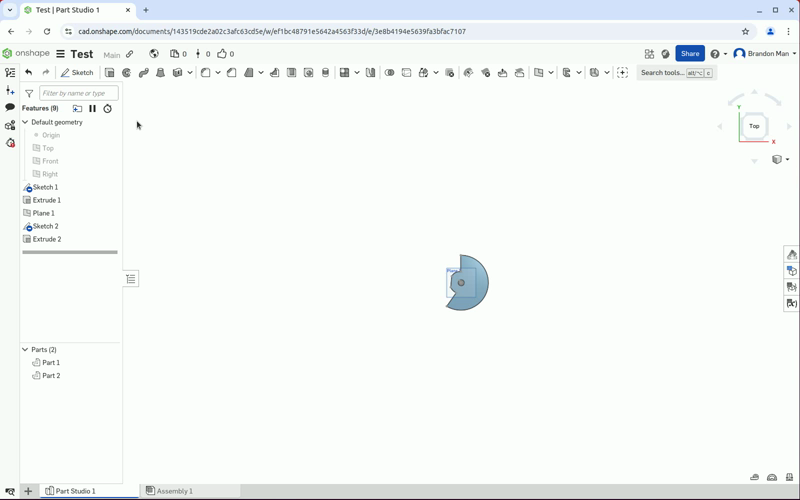
key(up, 3)
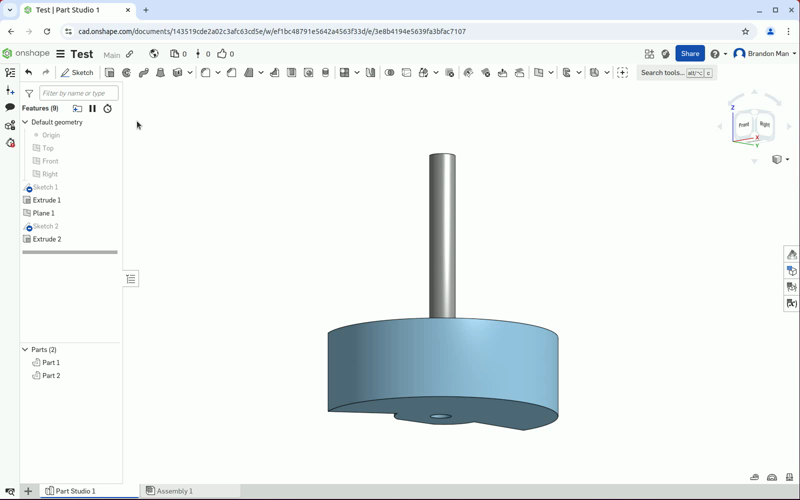
key(left, 3)
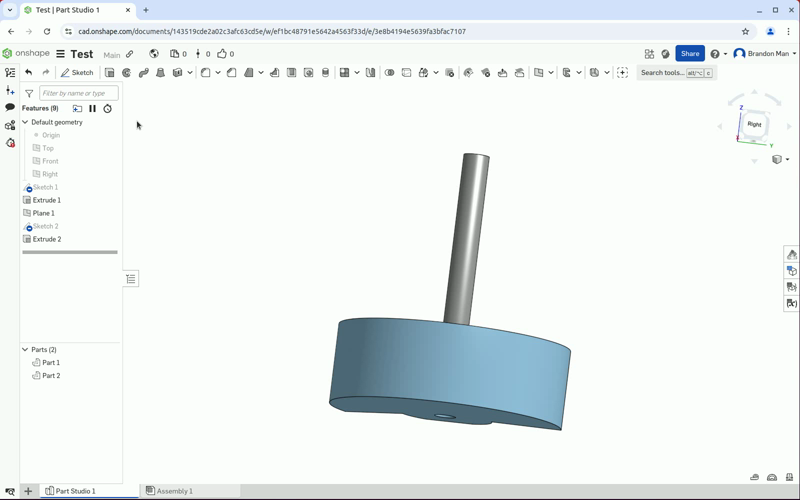
key(right, 3)
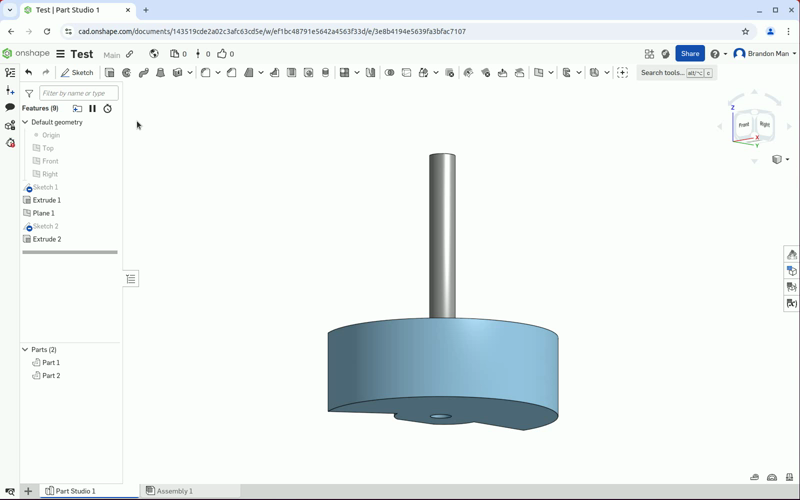
key(down, 3)
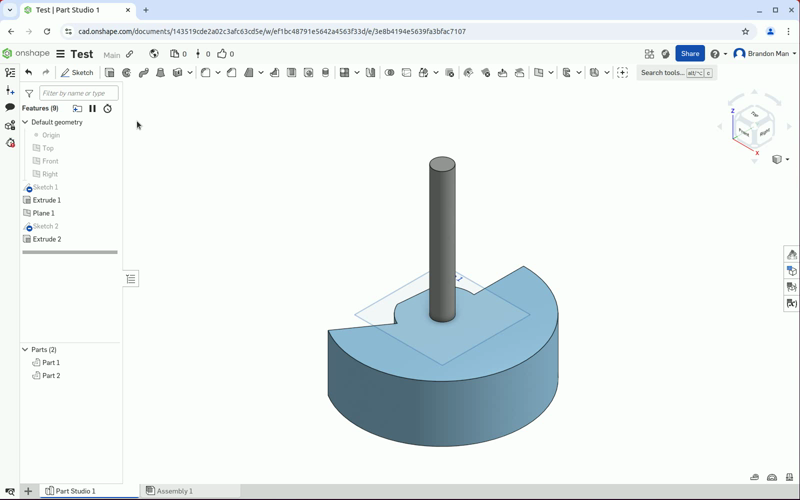
mouse_move(73, 189)
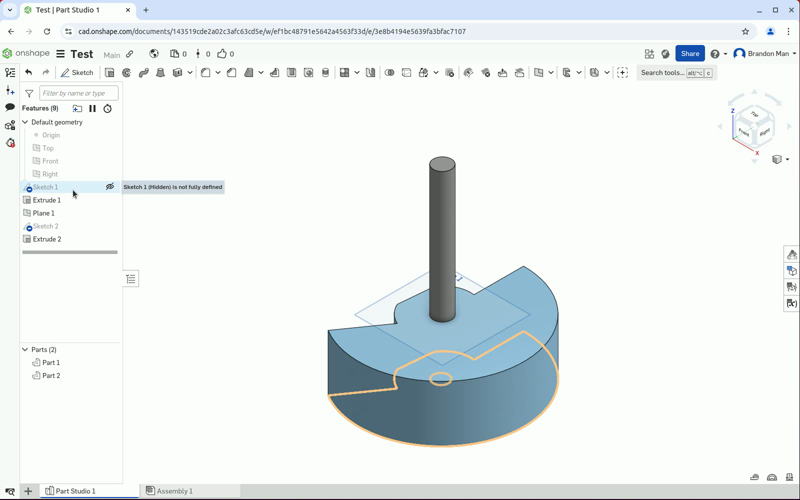
click(73, 189)